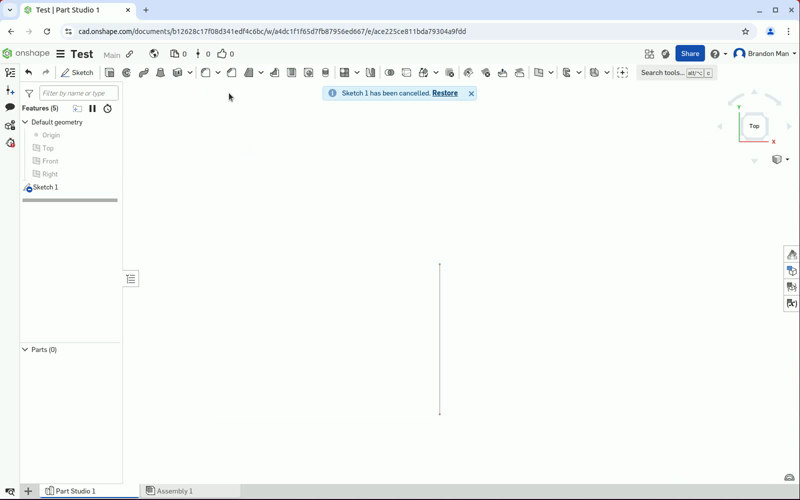
key(shift+h)
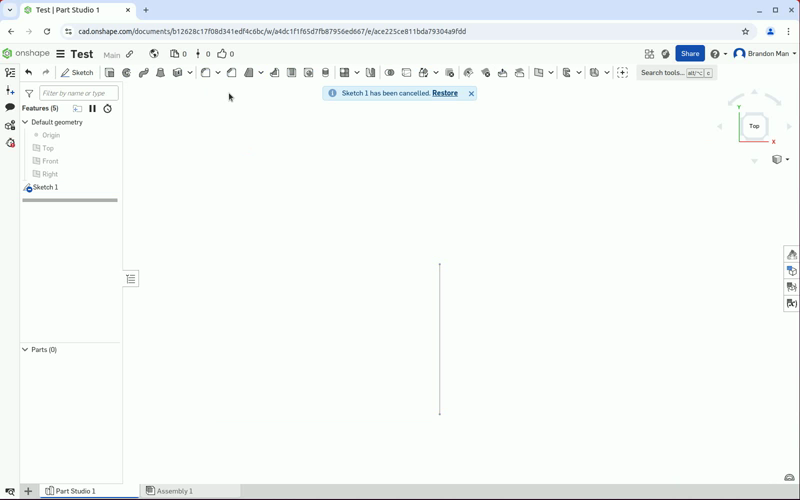
key(shift+s)
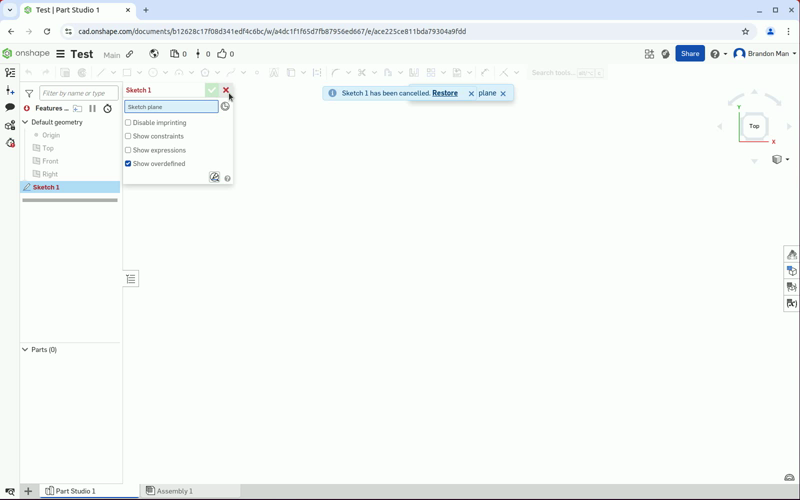
mouse_move(73, 150)
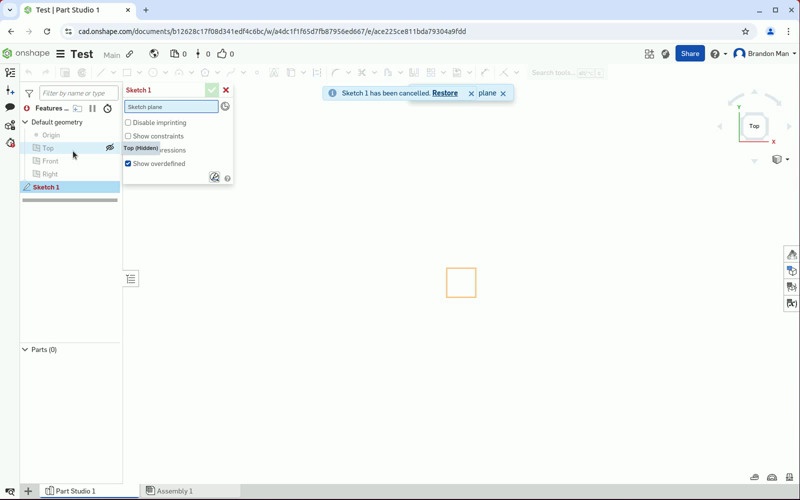
click(73, 150)
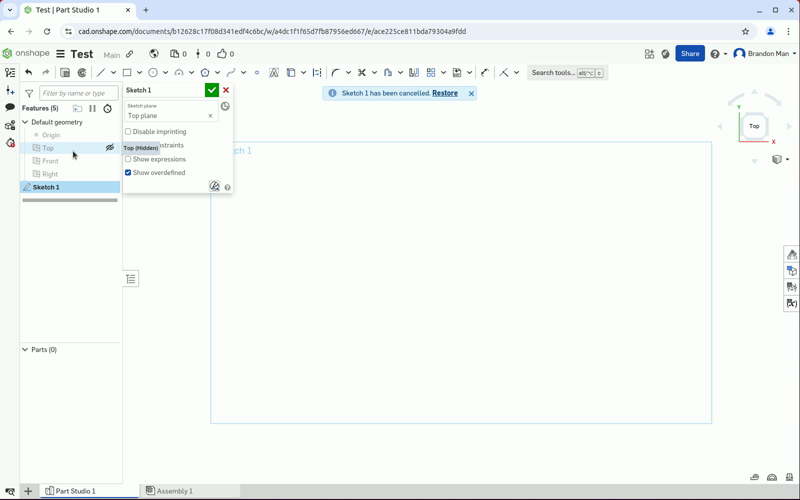
mouse_move(73, 352)
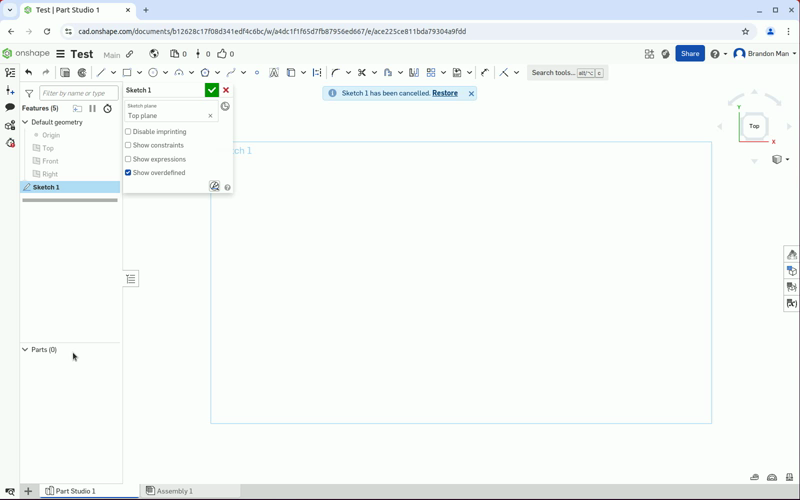
key(y)
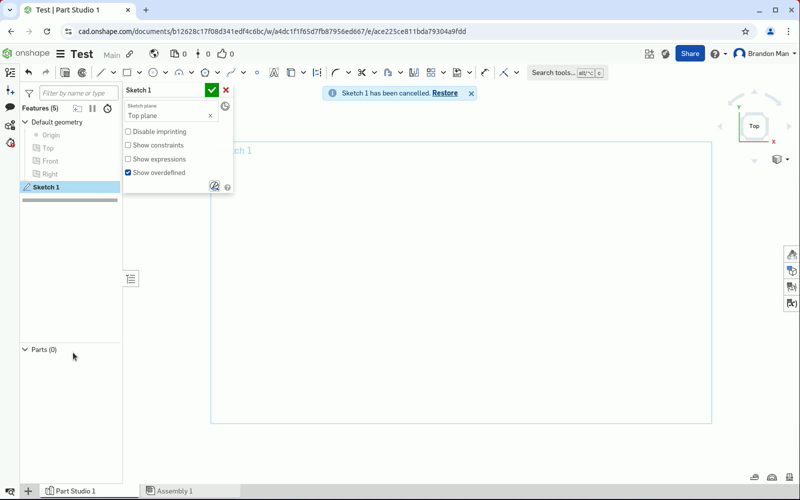
key(a)
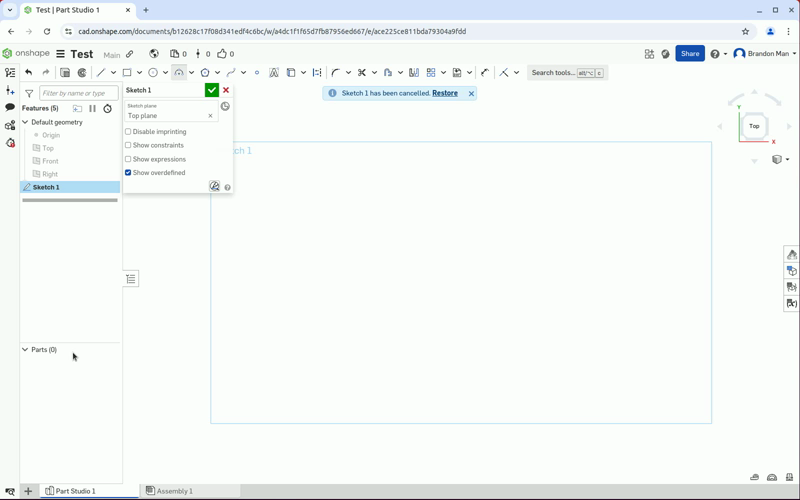
key_down(shift)
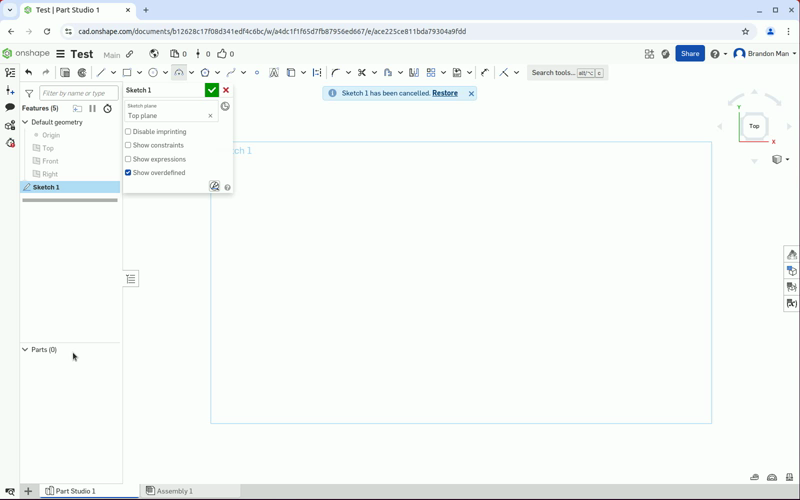
mouse_move(349, 354)
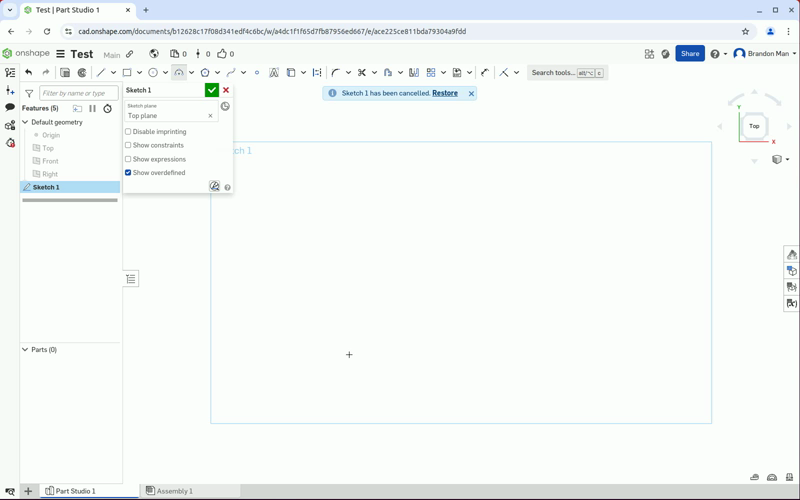
click(349, 354)
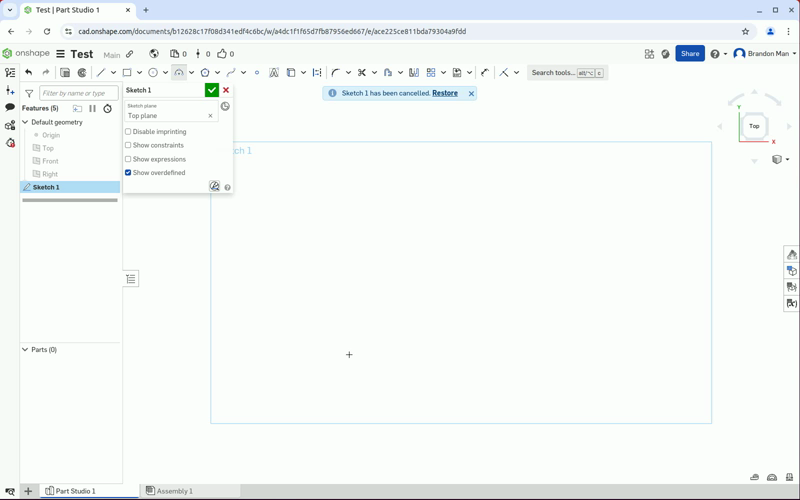
key_up(shift)
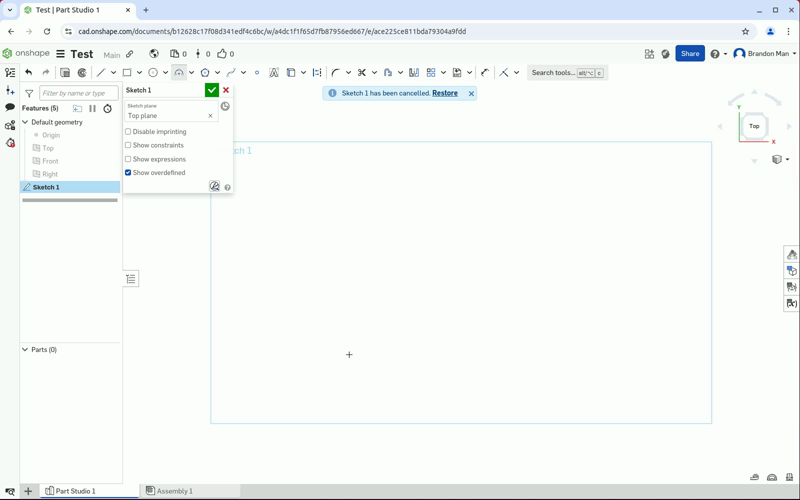
key_down(shift)
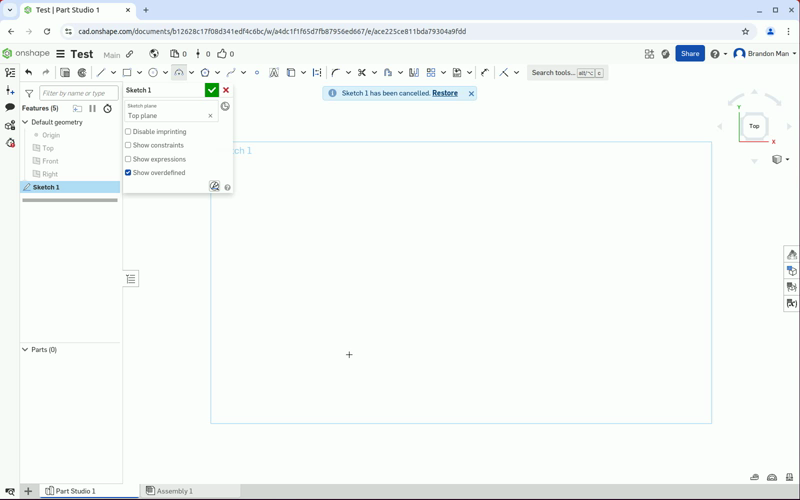
mouse_move(383, 385)
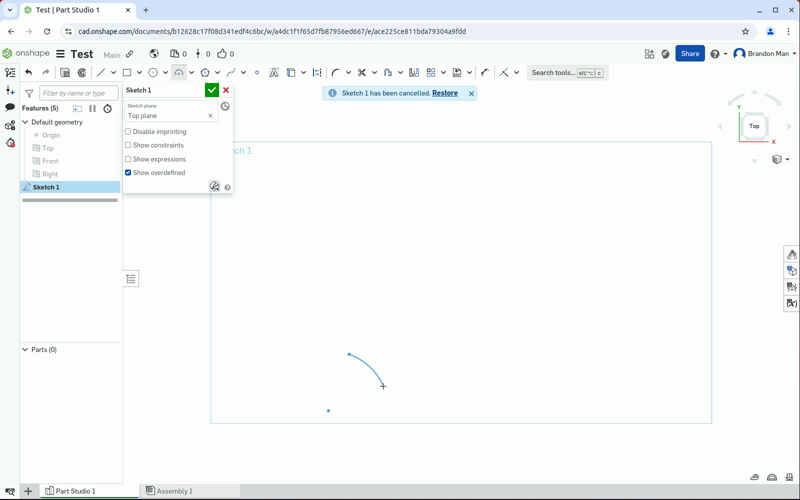
click(383, 385)
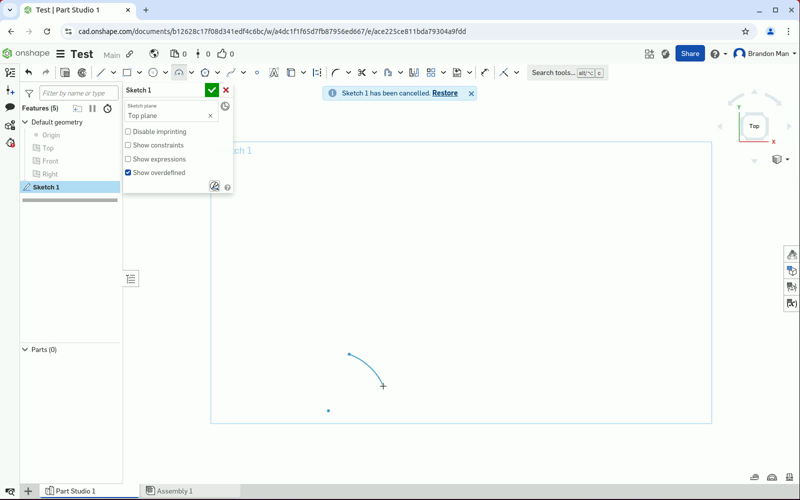
mouse_move(360, 376)
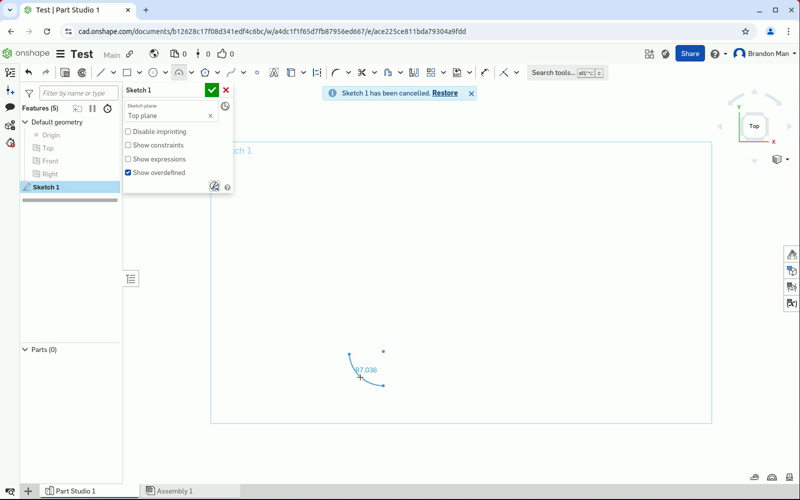
click(360, 376)
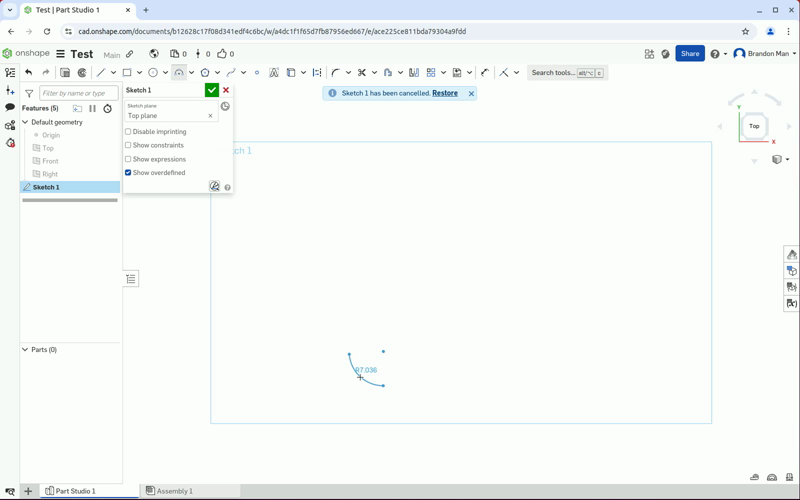
key_up(shift)
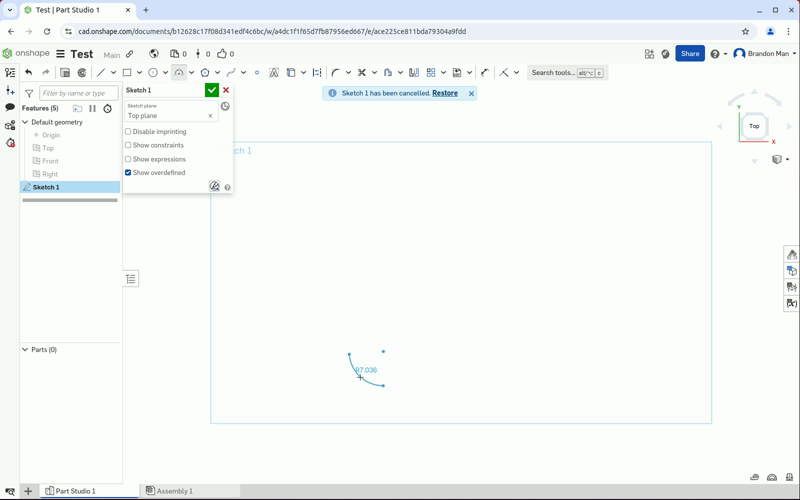
key(esc)
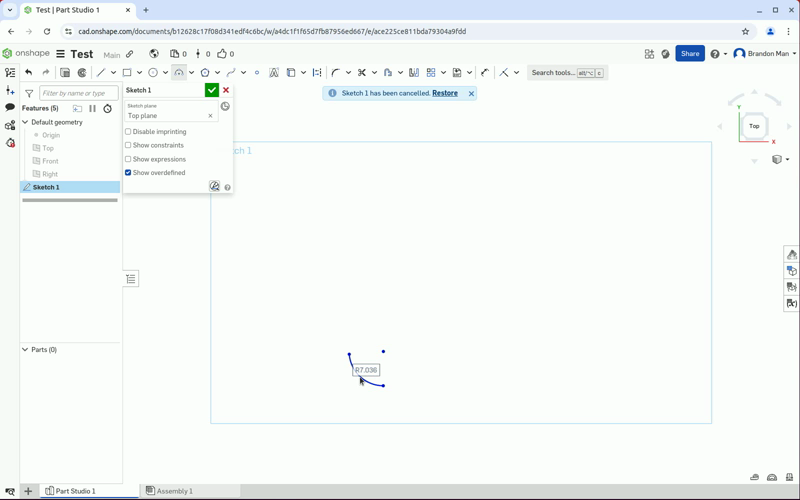
key(l)
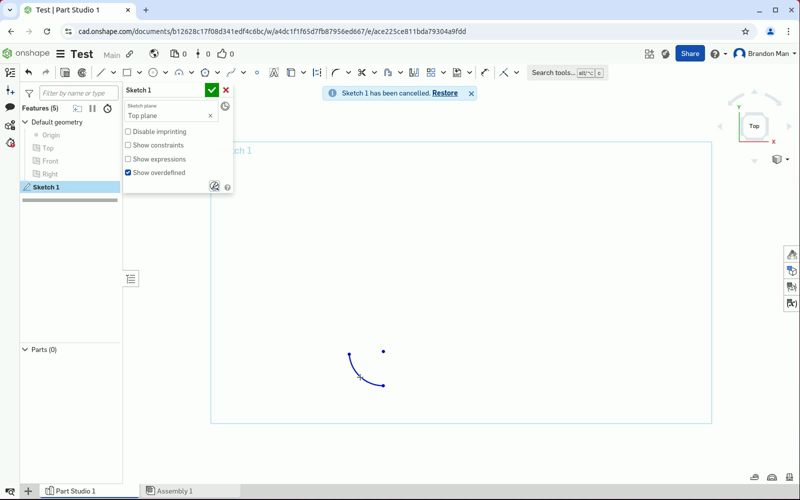
mouse_move(383, 385)
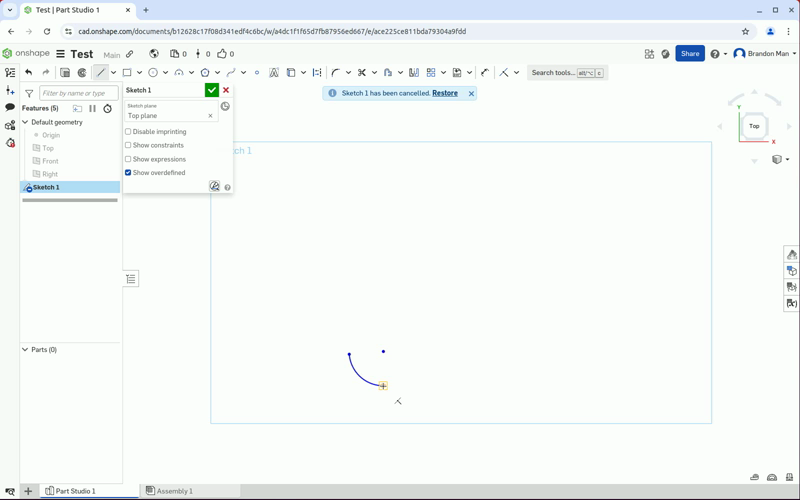
click(383, 385)
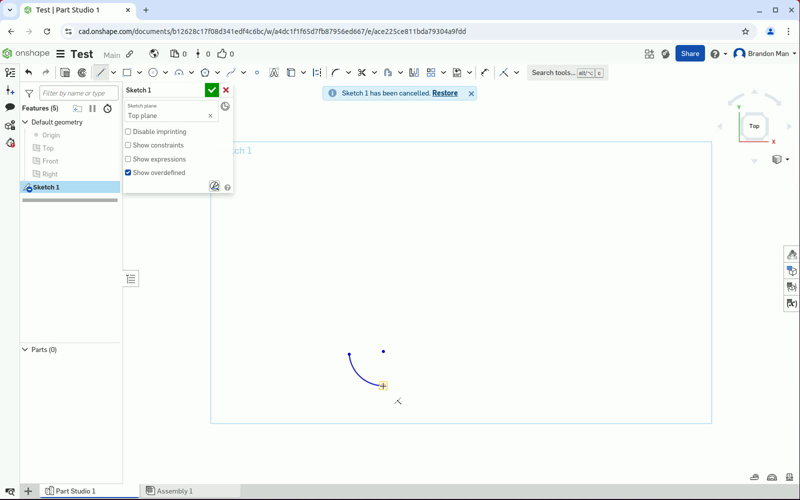
key_down(shift)
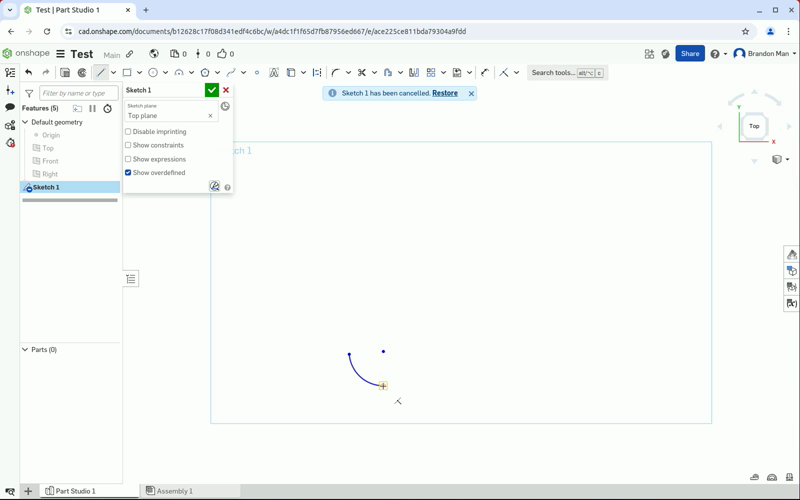
mouse_move(529, 385)
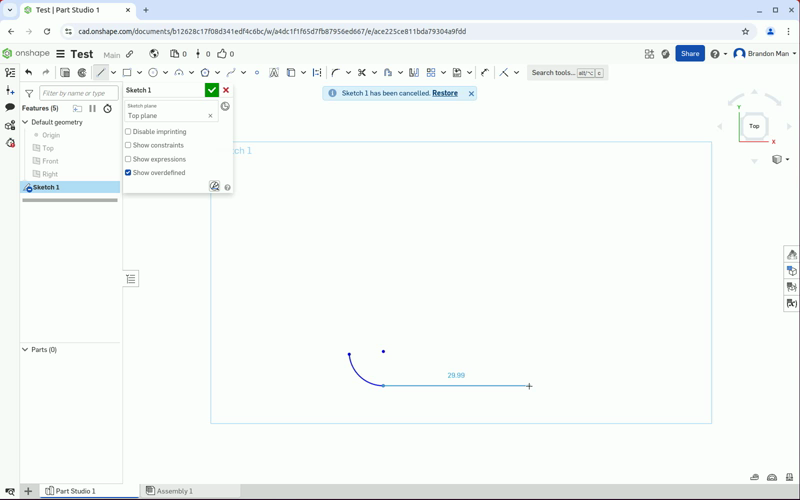
click(529, 385)
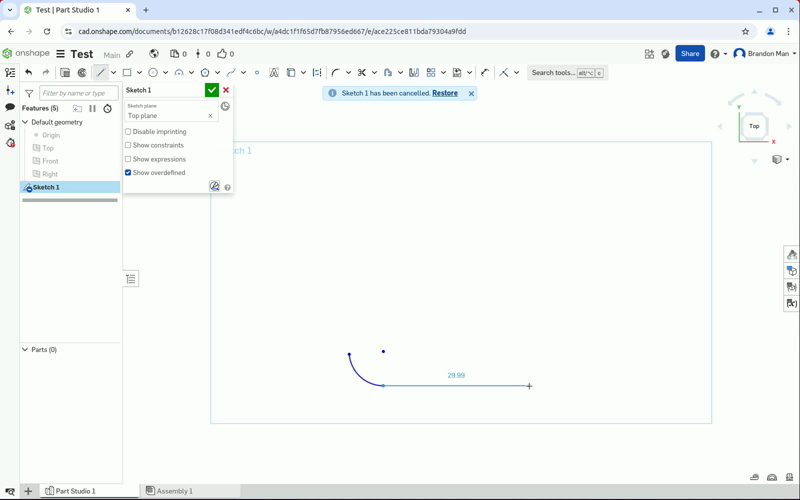
key_up(shift)
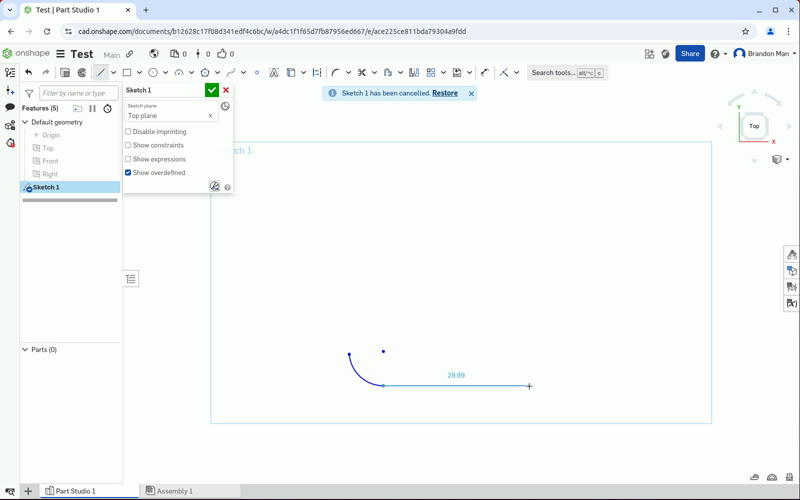
key(esc)
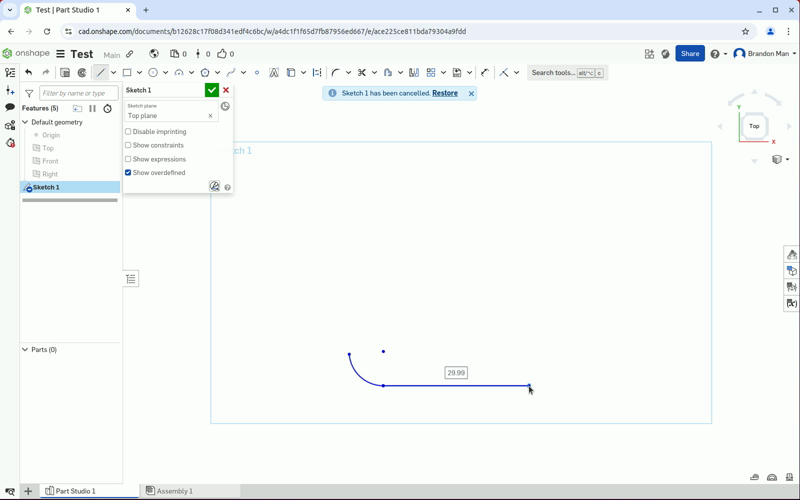
key(a)
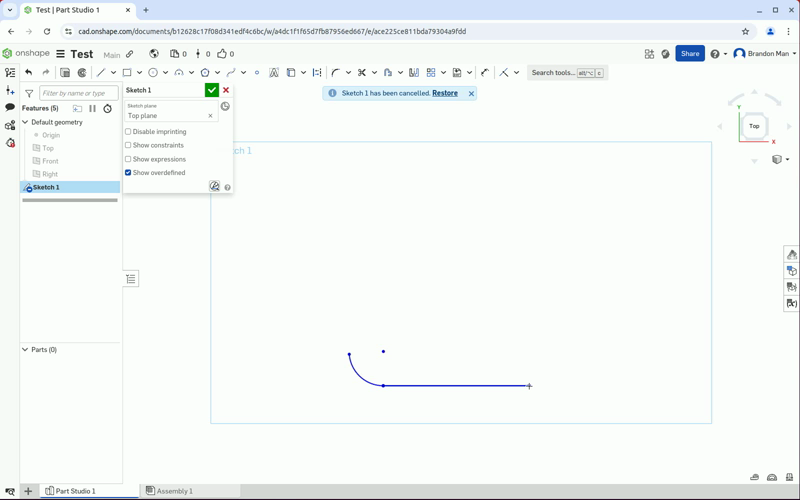
mouse_move(529, 385)
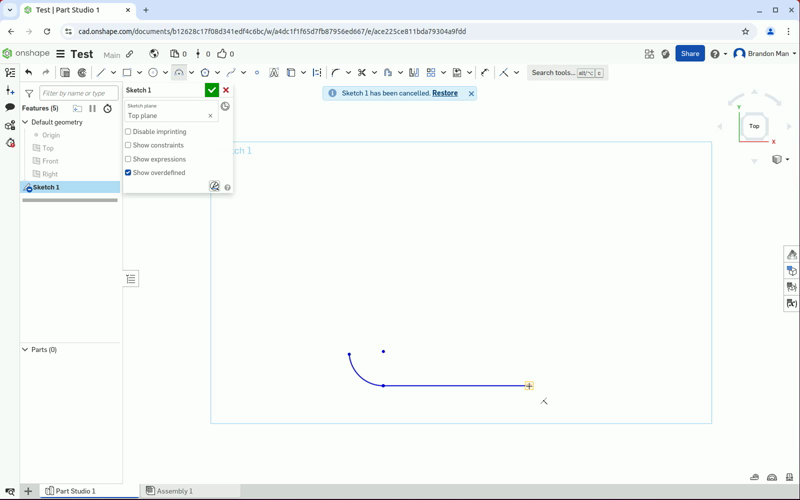
click(529, 385)
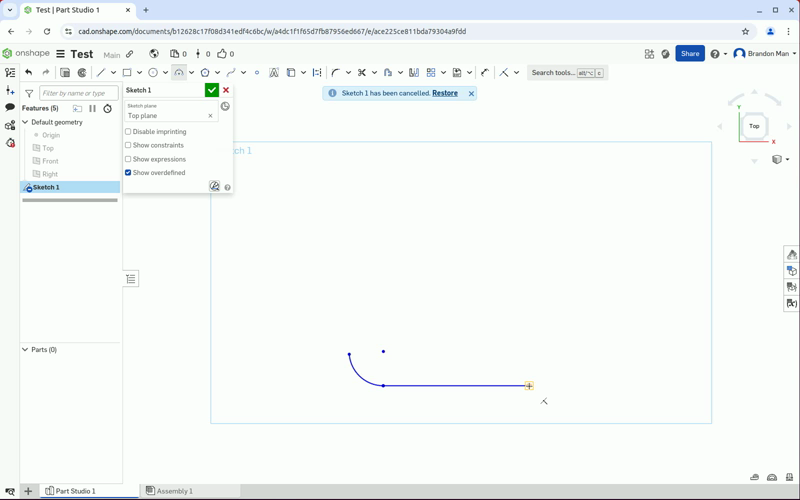
key_down(shift)
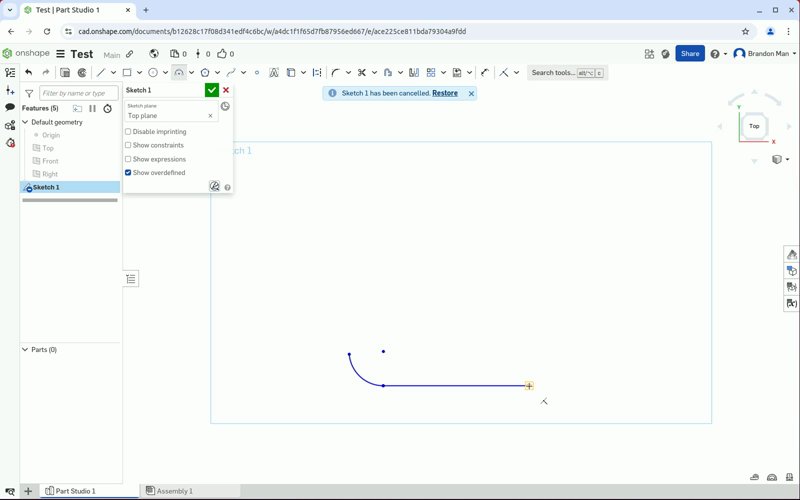
mouse_move(562, 354)
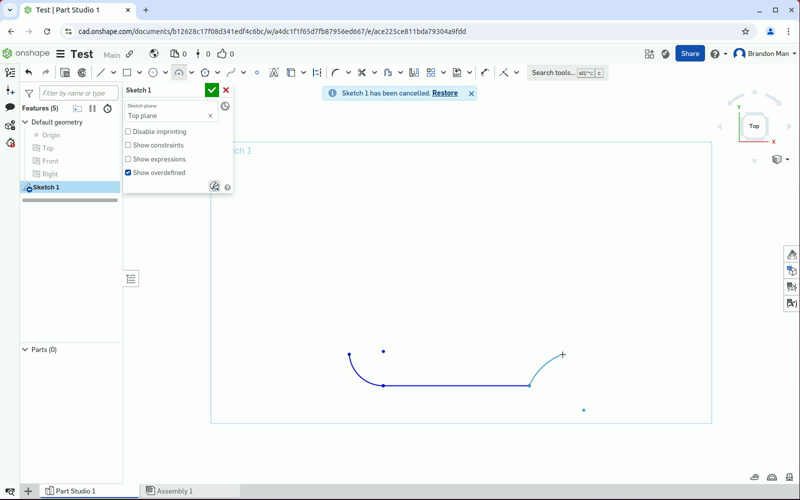
click(562, 354)
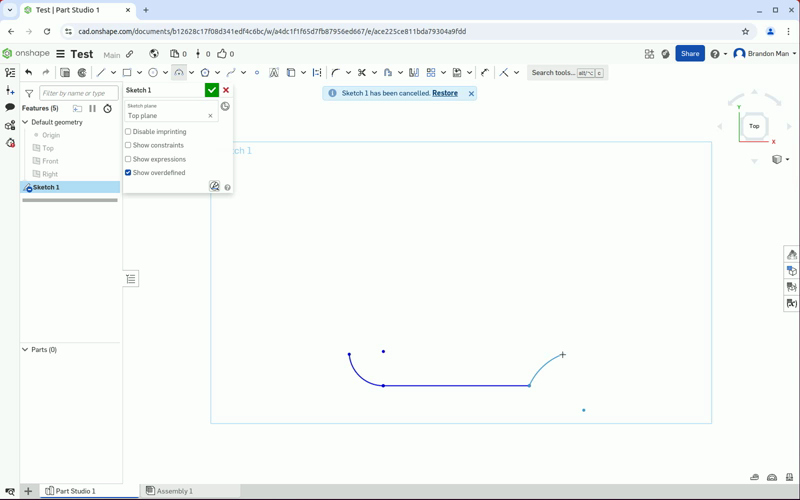
mouse_move(552, 377)
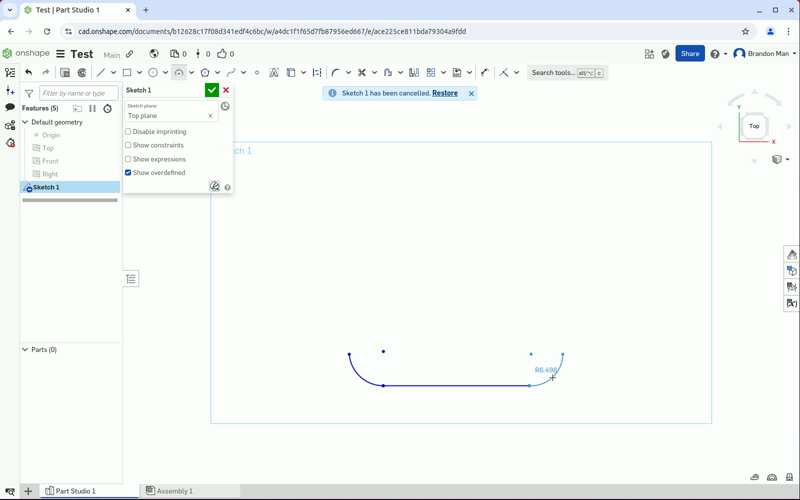
click(552, 377)
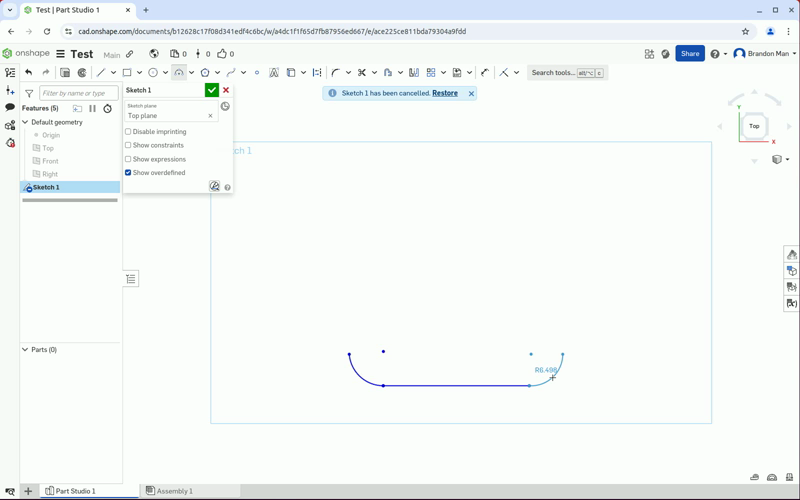
key_up(shift)
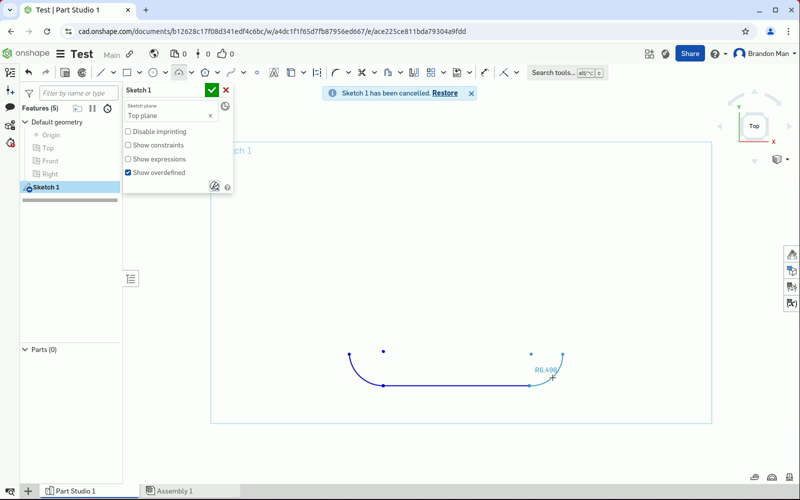
key(esc)
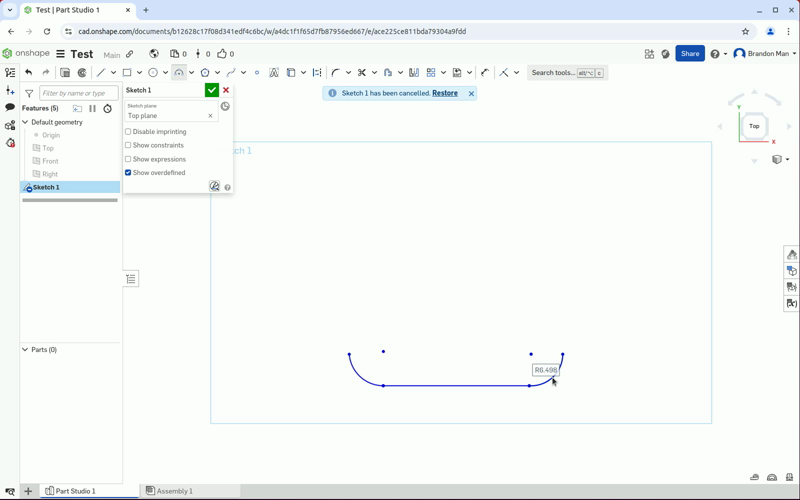
key(l)
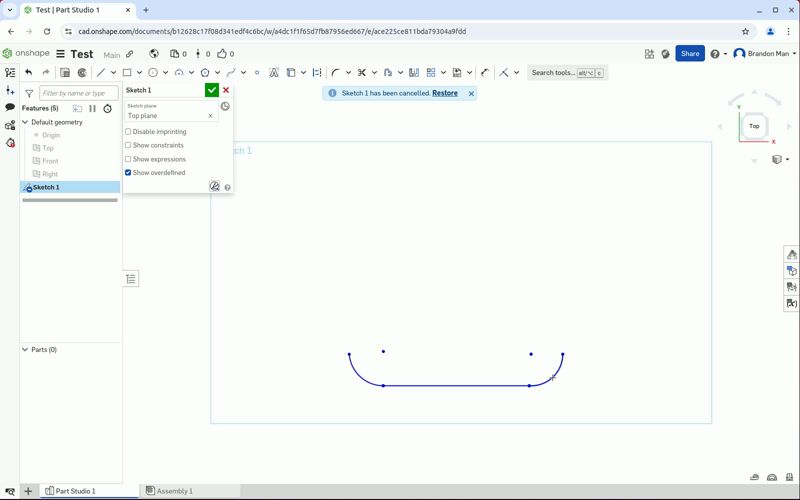
mouse_move(562, 354)
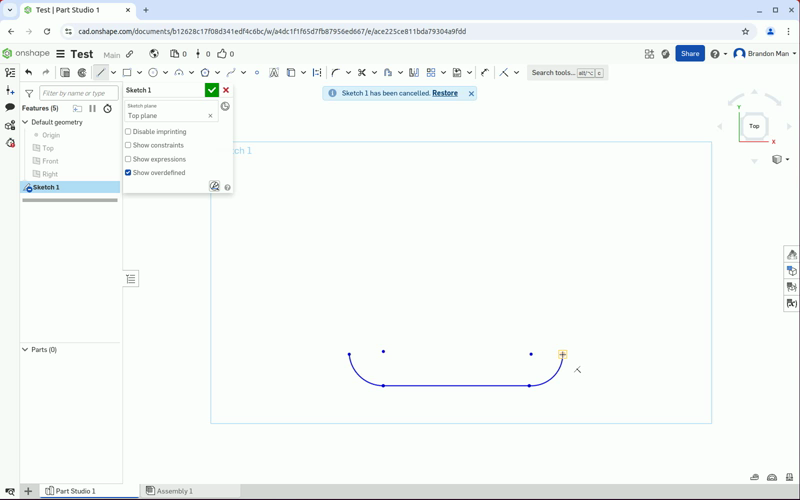
click(562, 354)
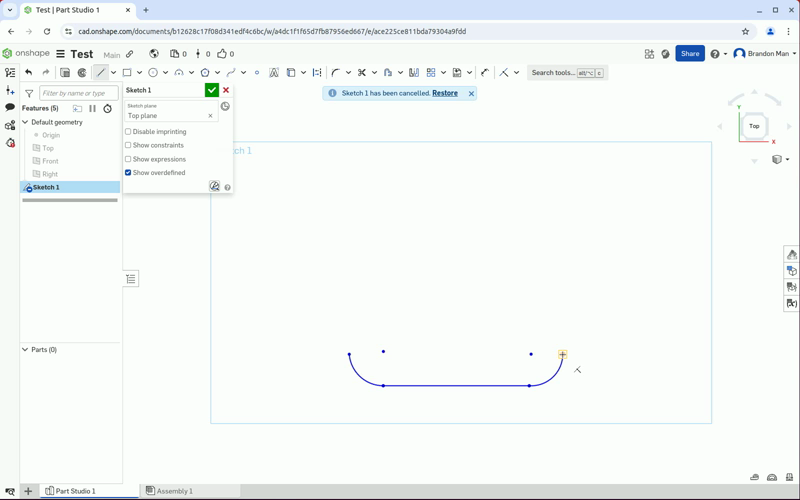
key_down(shift)
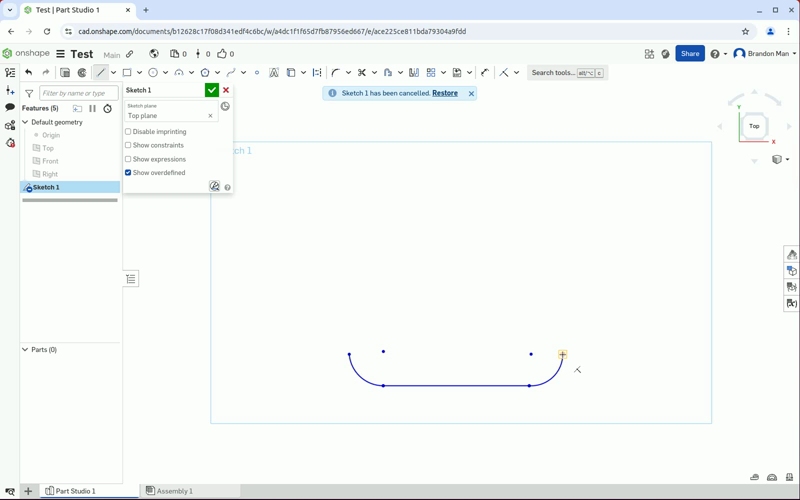
mouse_move(562, 206)
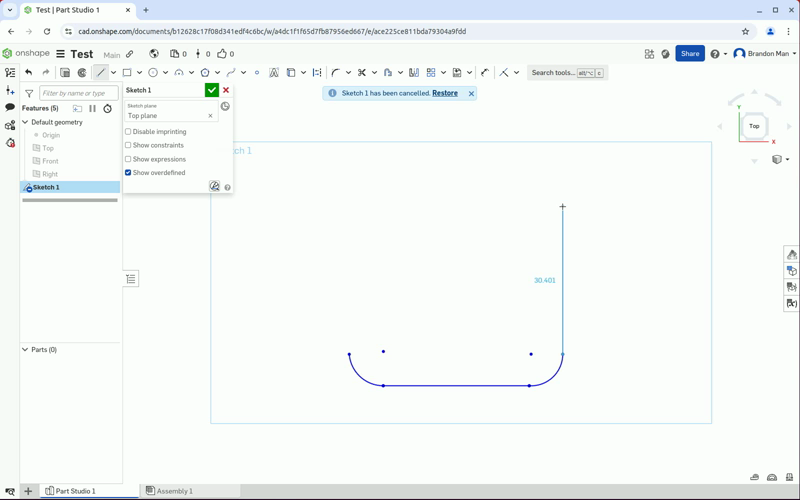
click(562, 206)
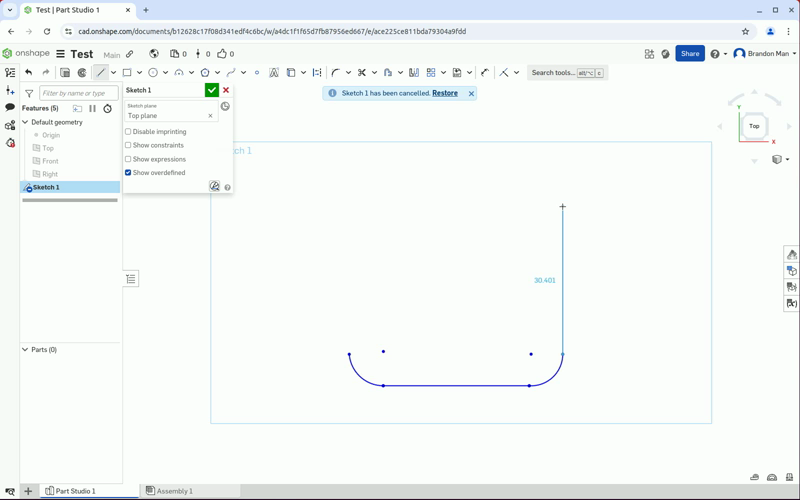
key_up(shift)
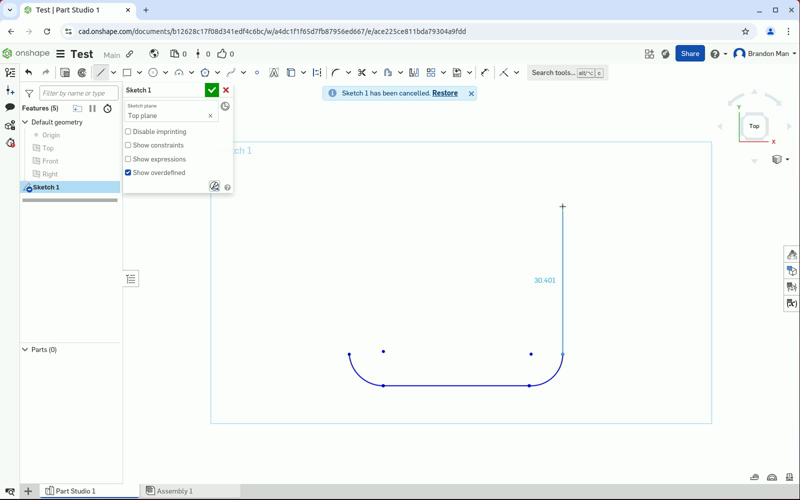
key(esc)
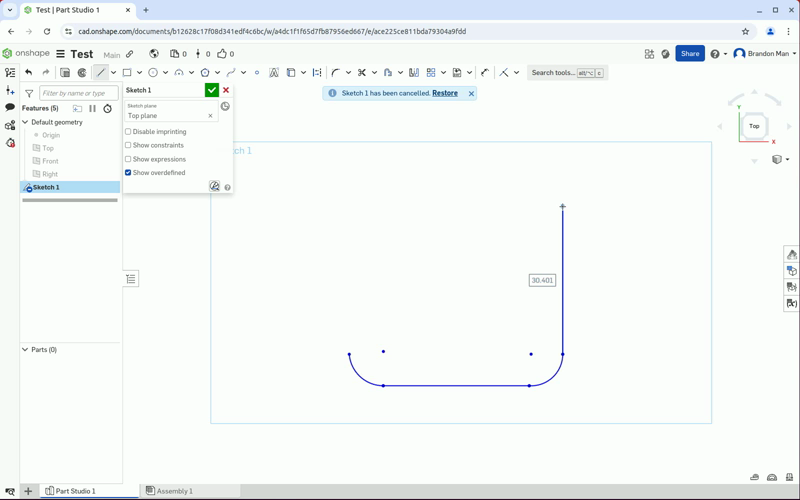
key(a)
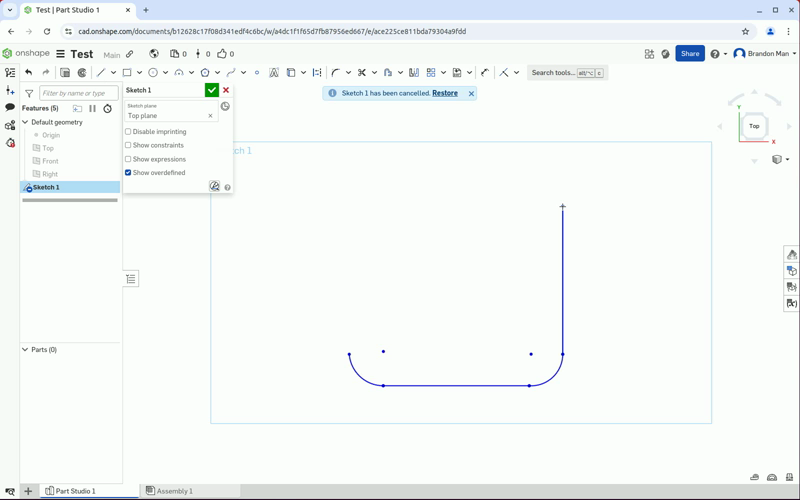
mouse_move(562, 206)
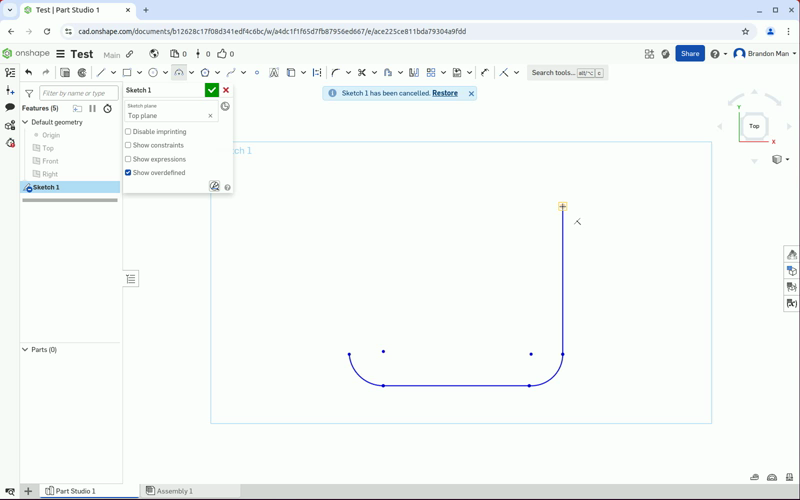
click(562, 206)
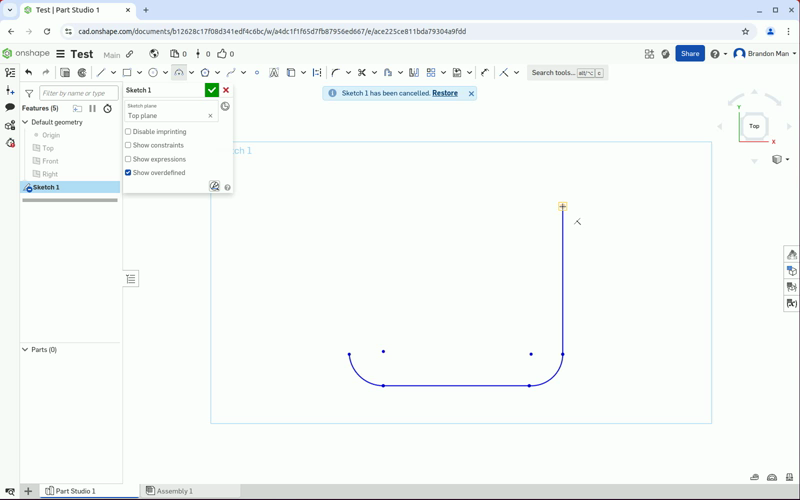
key_down(shift)
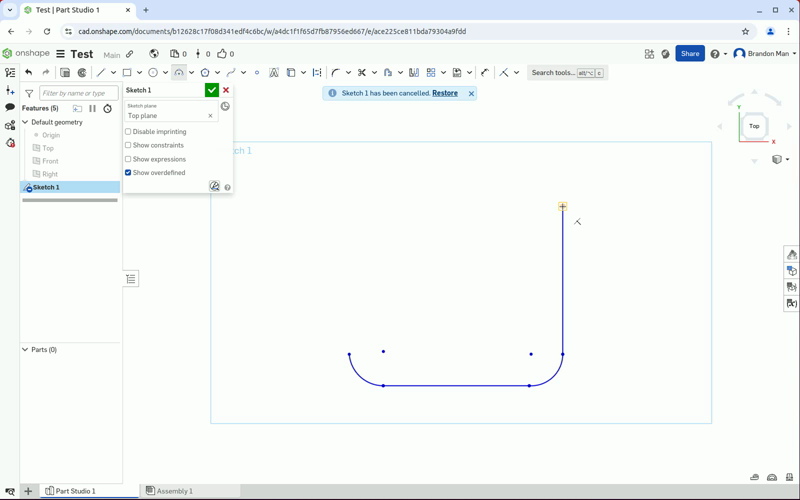
mouse_move(529, 172)
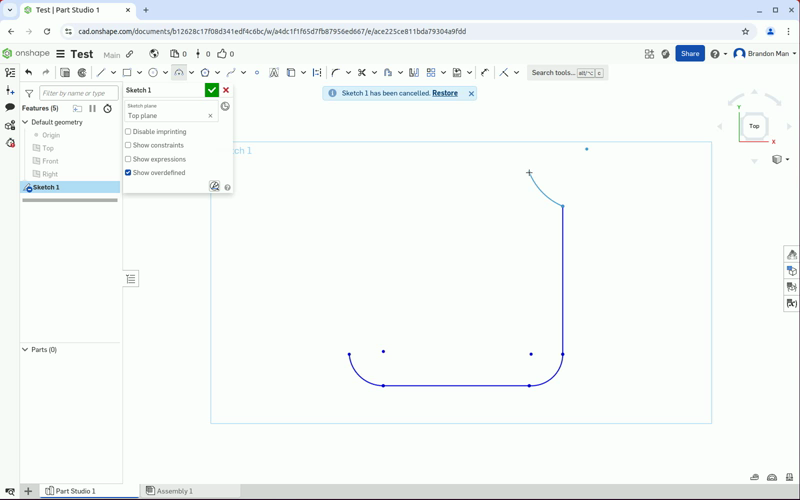
click(529, 172)
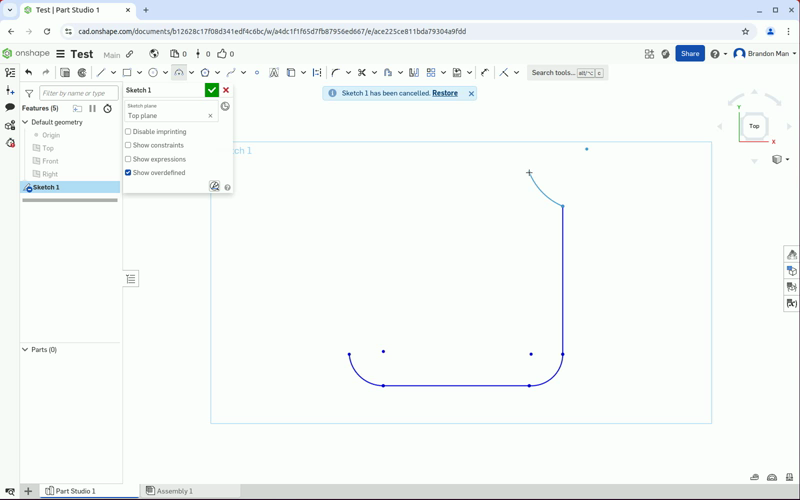
mouse_move(553, 182)
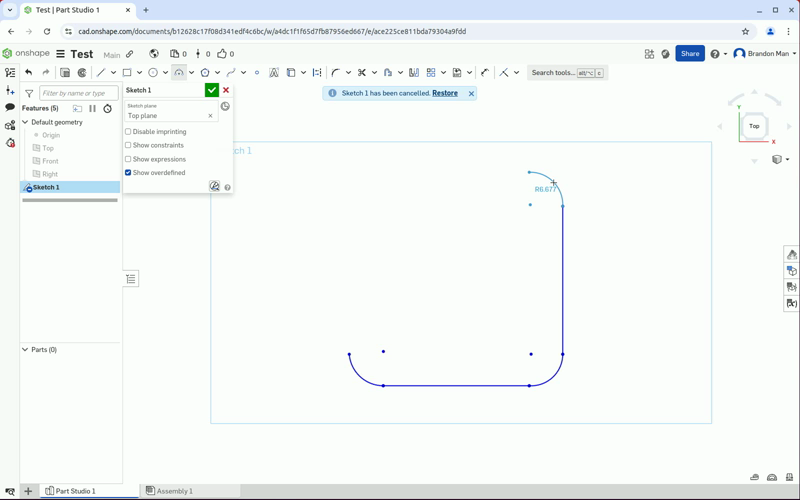
click(553, 182)
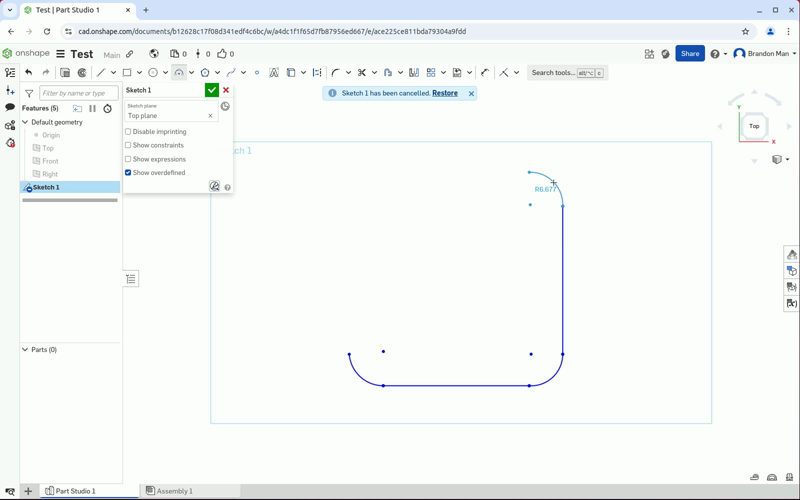
key_up(shift)
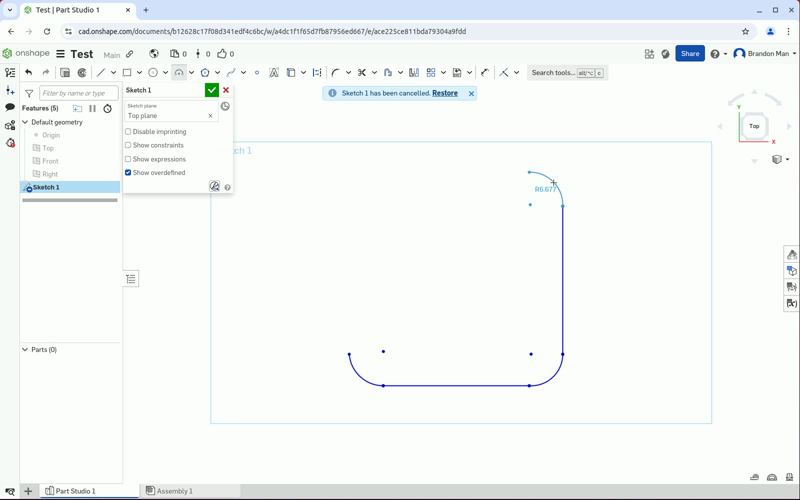
key(esc)
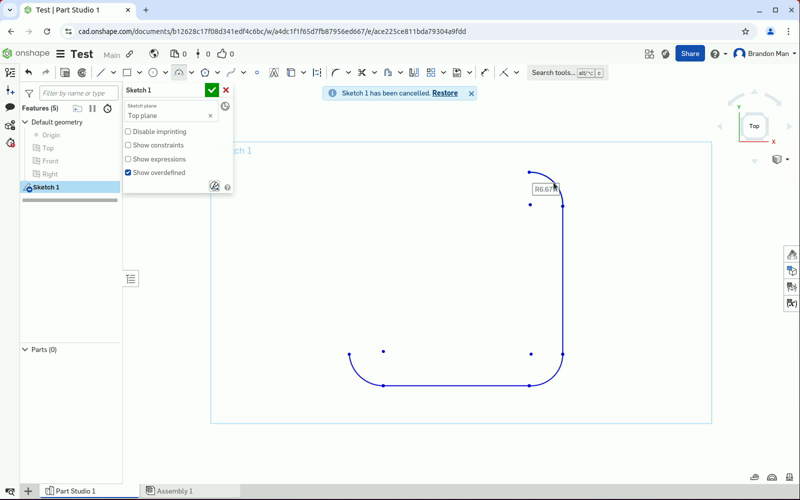
key(l)
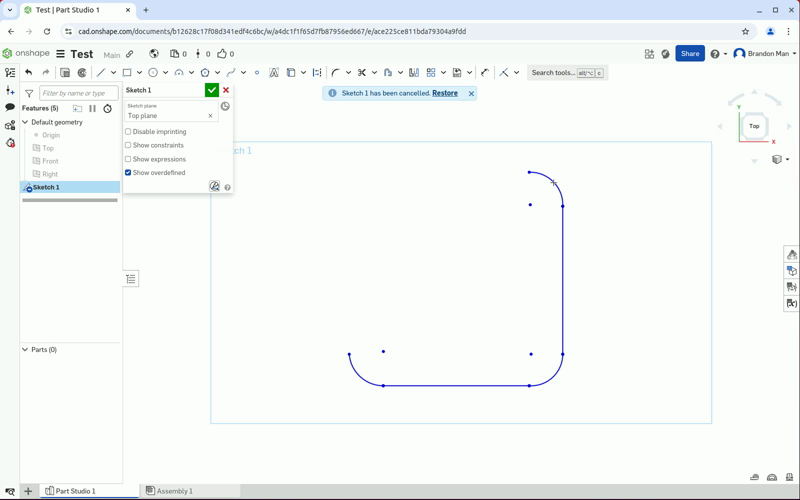
mouse_move(529, 172)
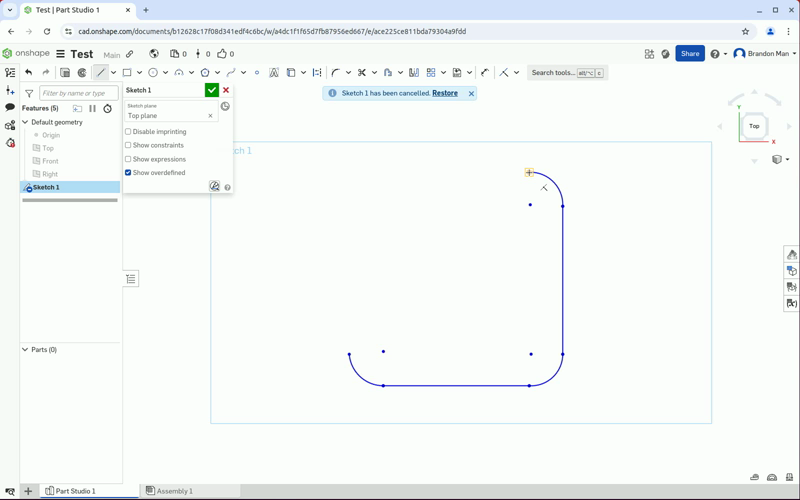
click(529, 172)
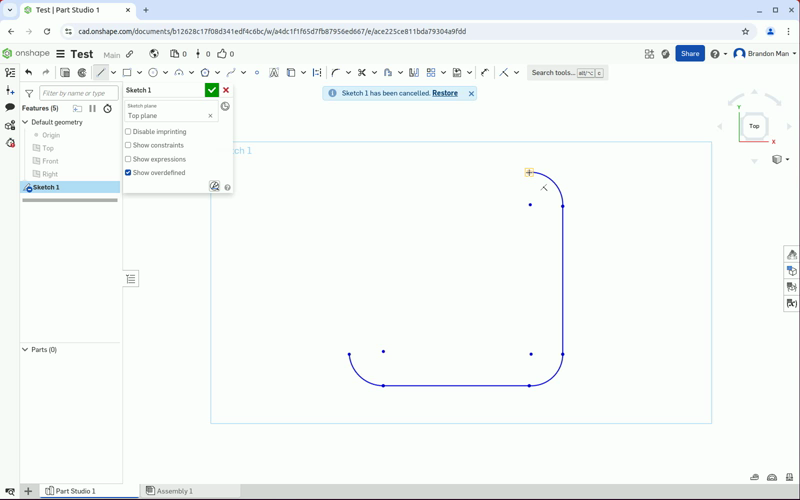
key_down(shift)
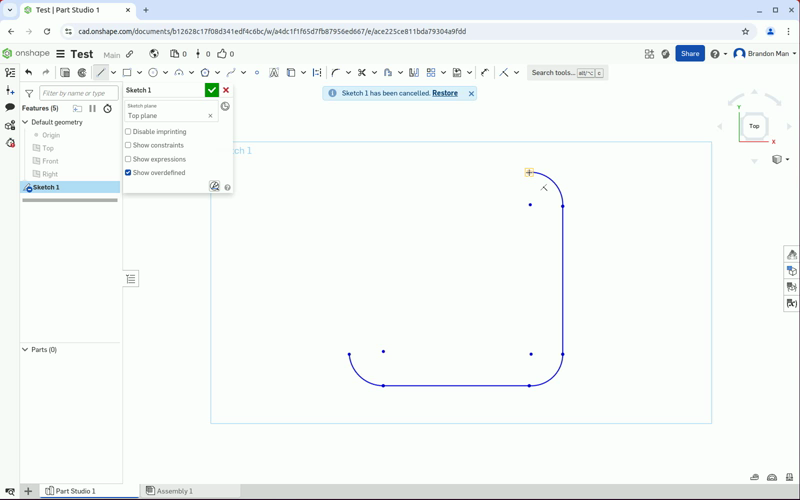
mouse_move(383, 172)
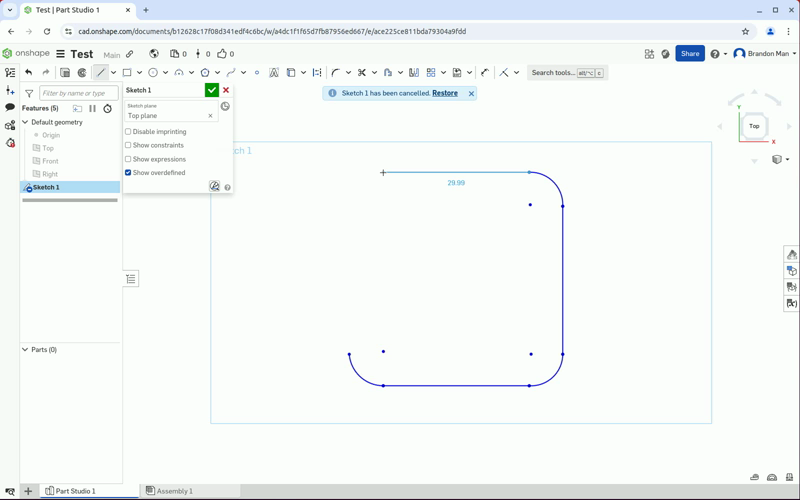
click(383, 172)
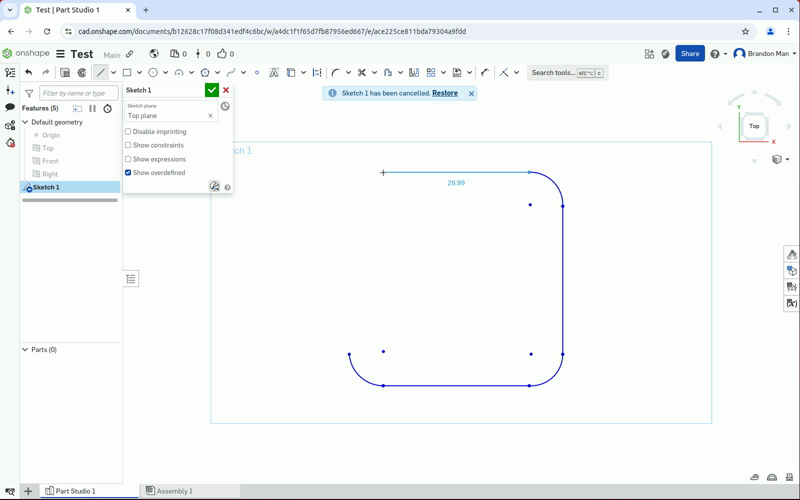
key_up(shift)
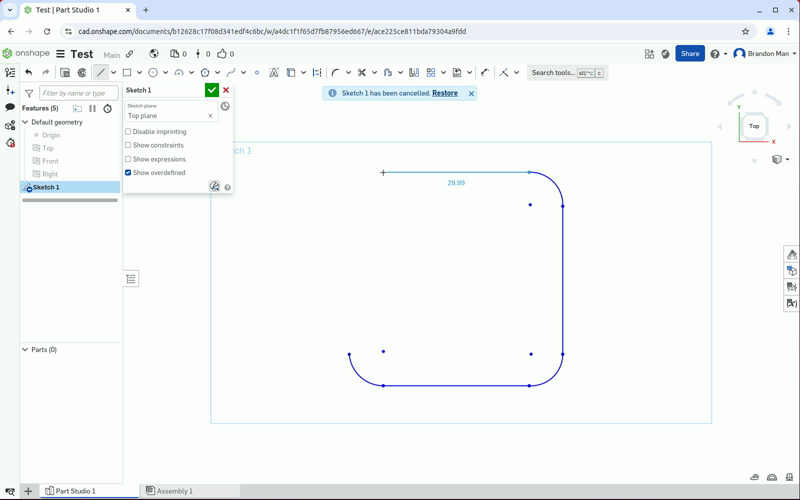
key(esc)
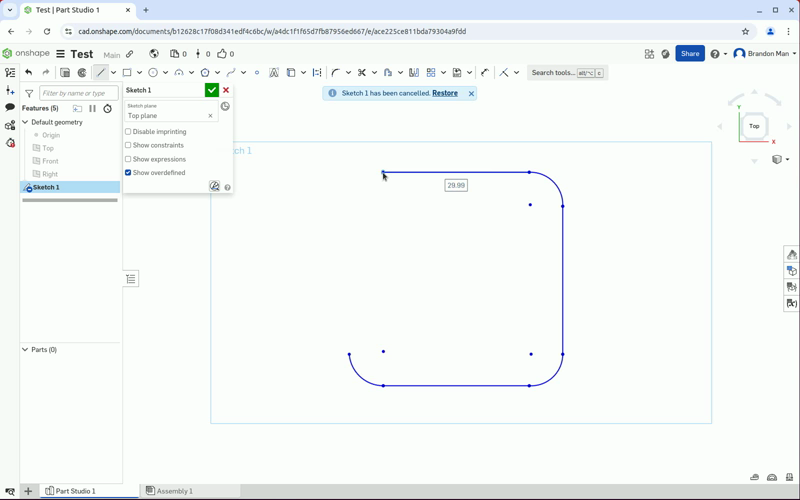
key(a)
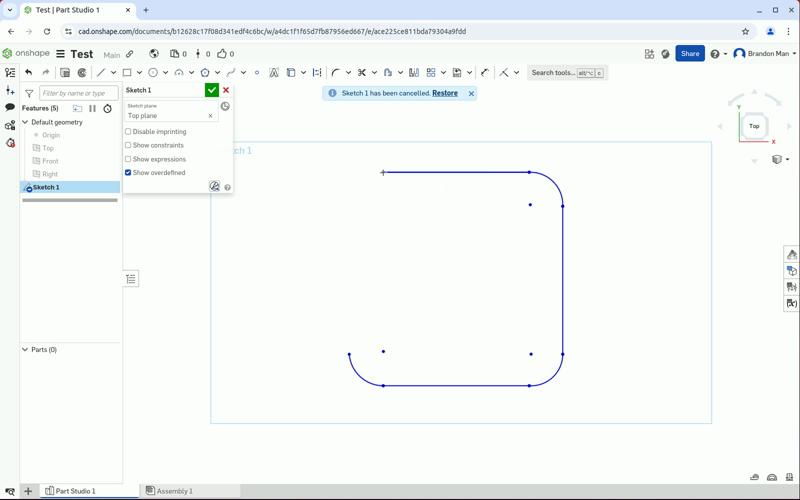
mouse_move(383, 172)
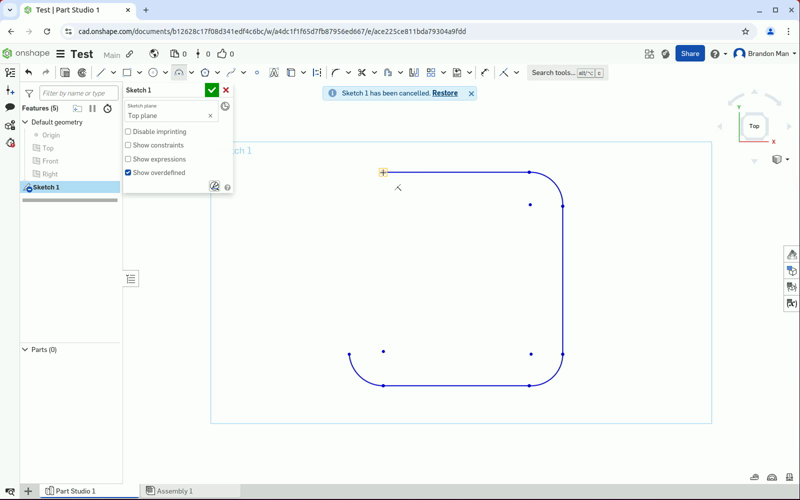
click(383, 172)
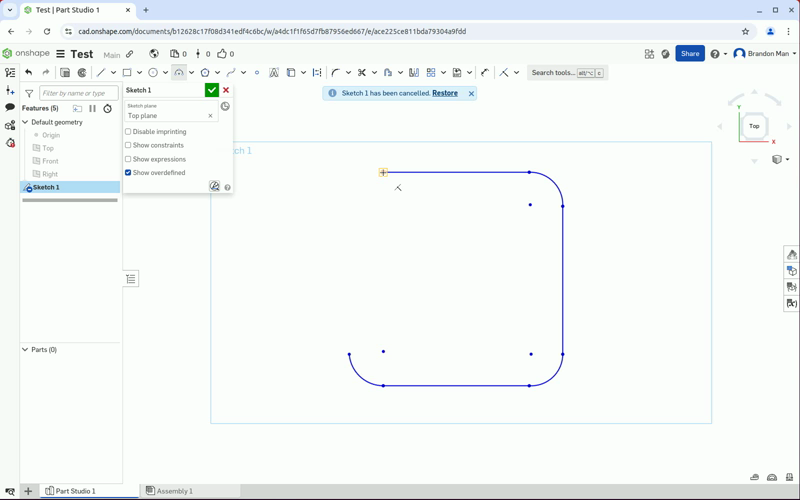
key_down(shift)
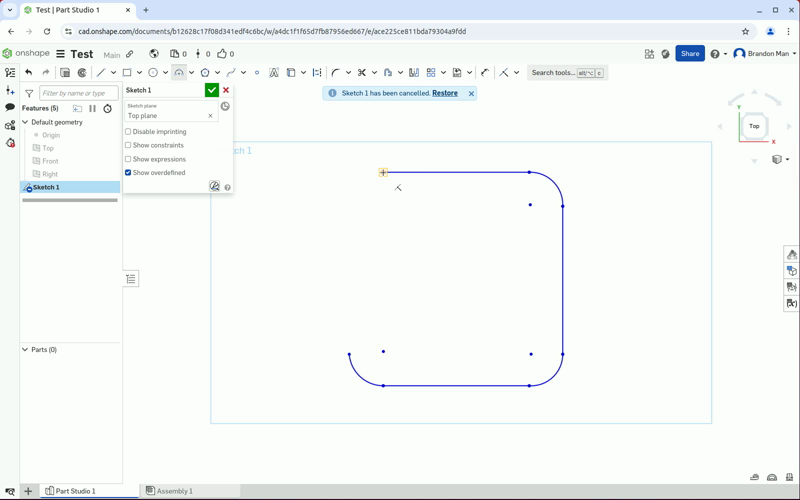
mouse_move(349, 206)
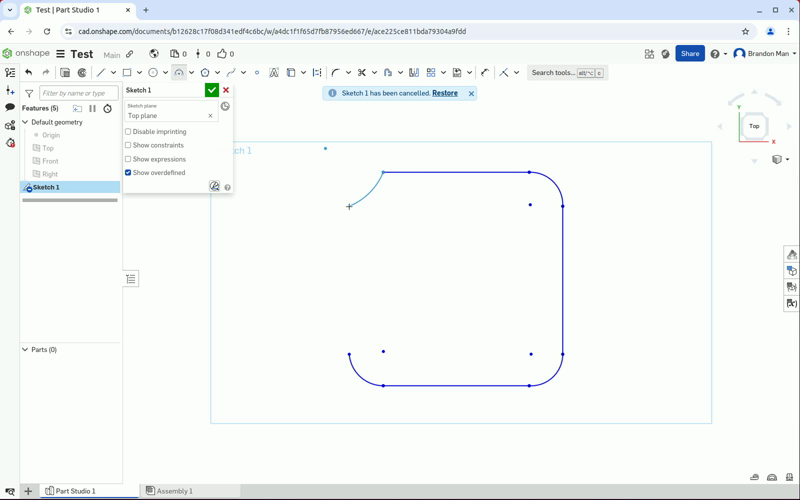
click(349, 206)
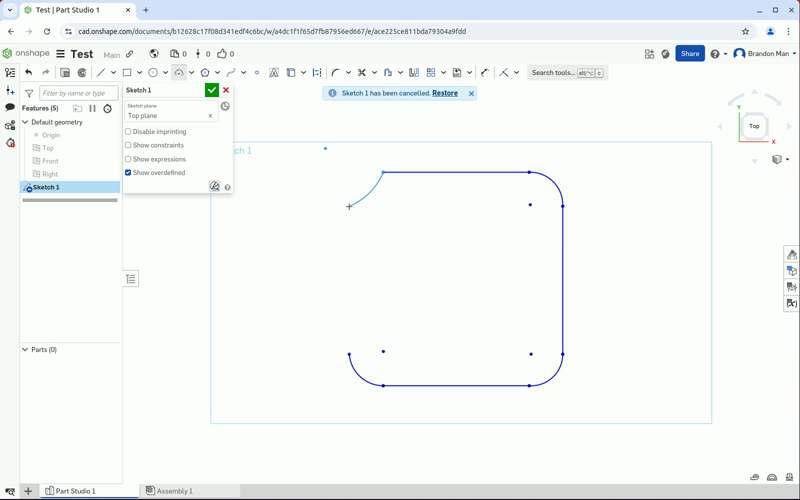
mouse_move(359, 182)
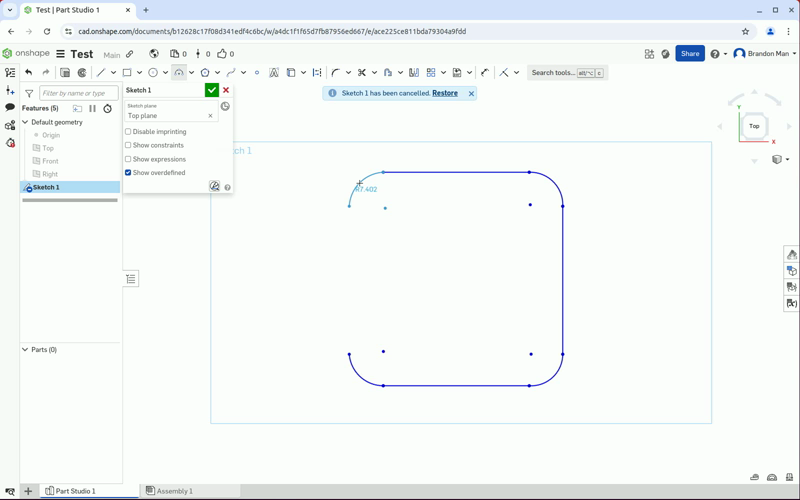
click(359, 182)
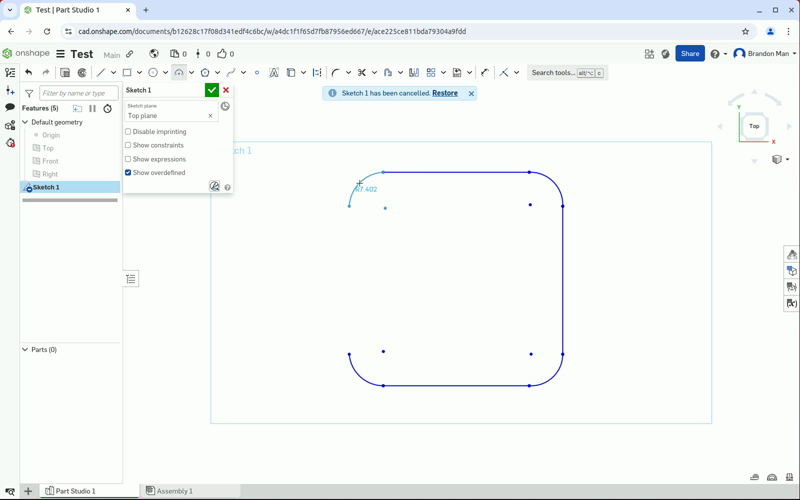
key_up(shift)
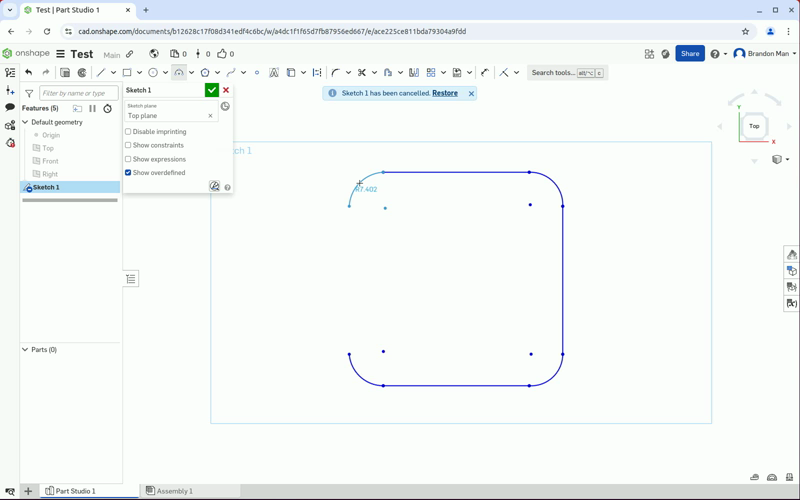
key(esc)
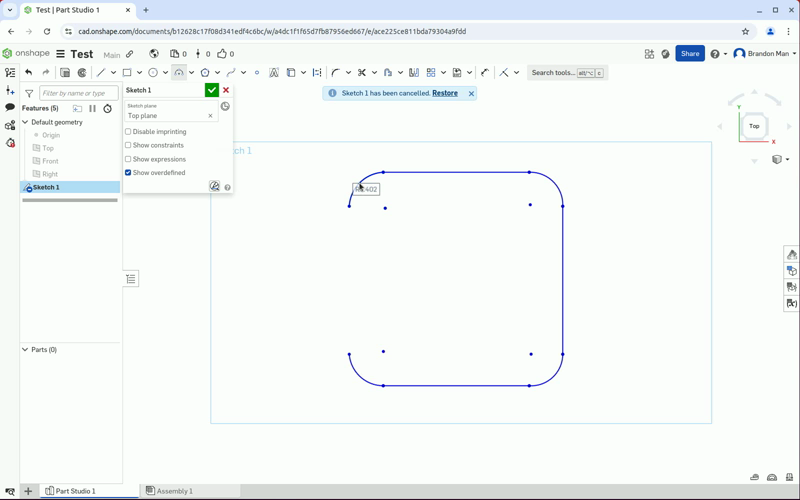
key(l)
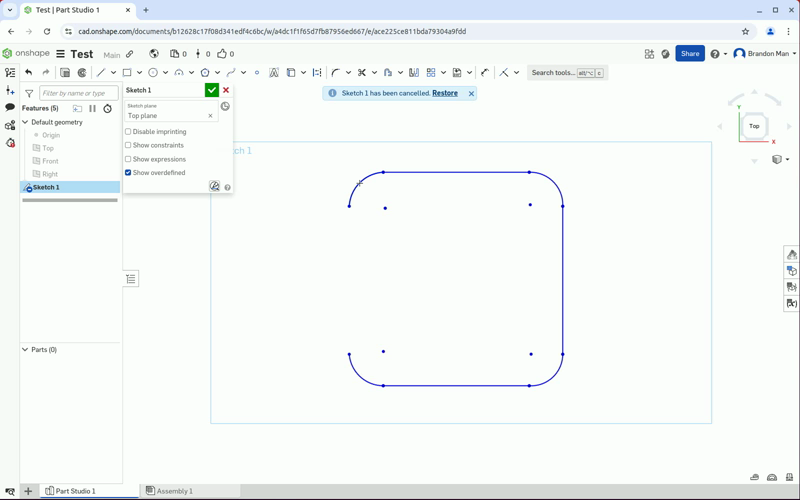
mouse_move(349, 206)
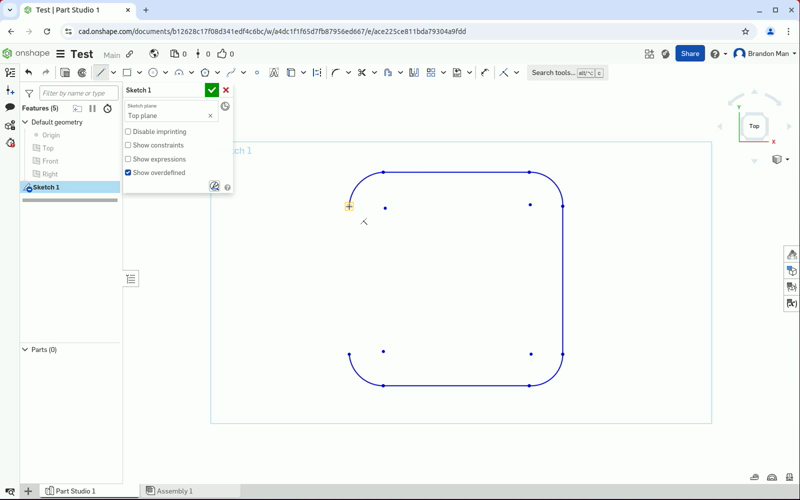
click(349, 206)
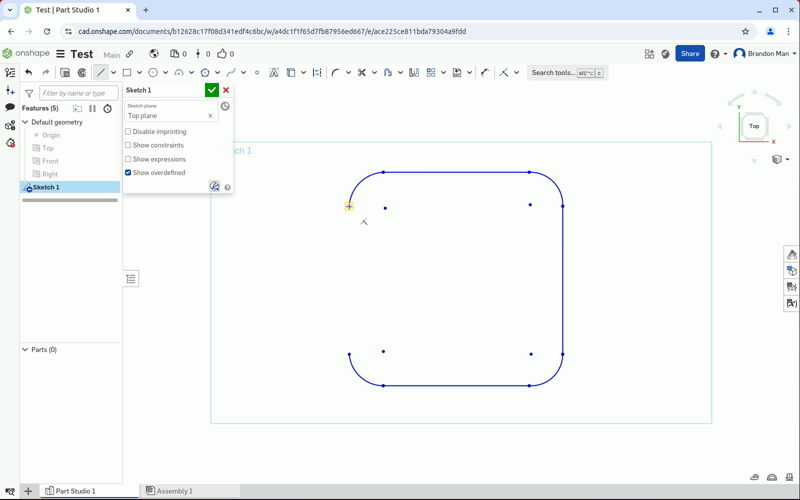
key_down(shift)
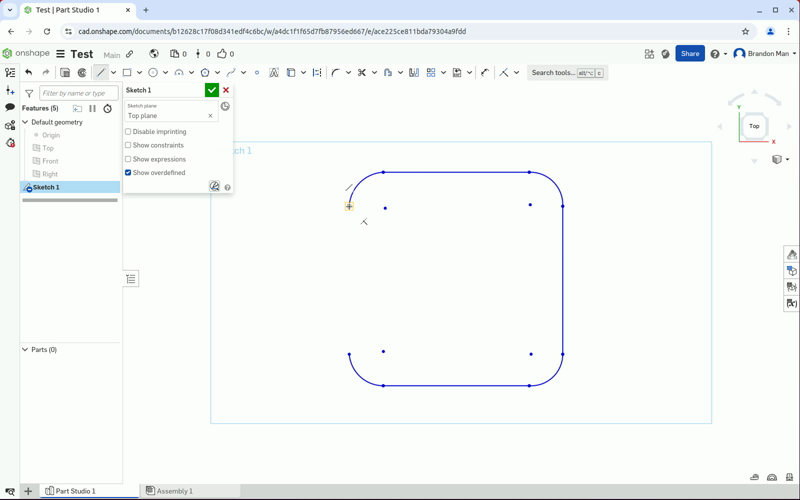
mouse_move(349, 354)
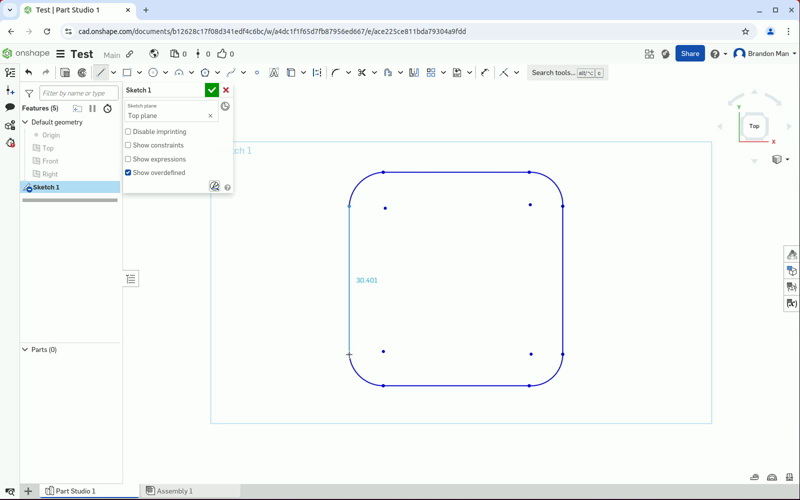
key_up(shift)
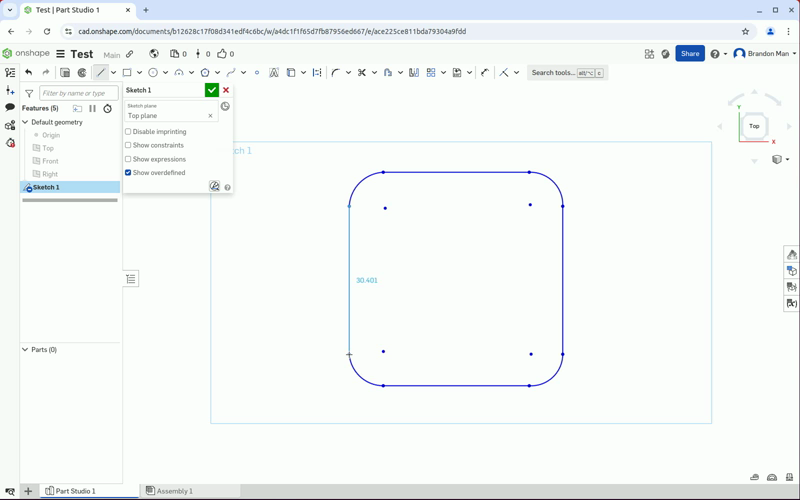
click(349, 354)
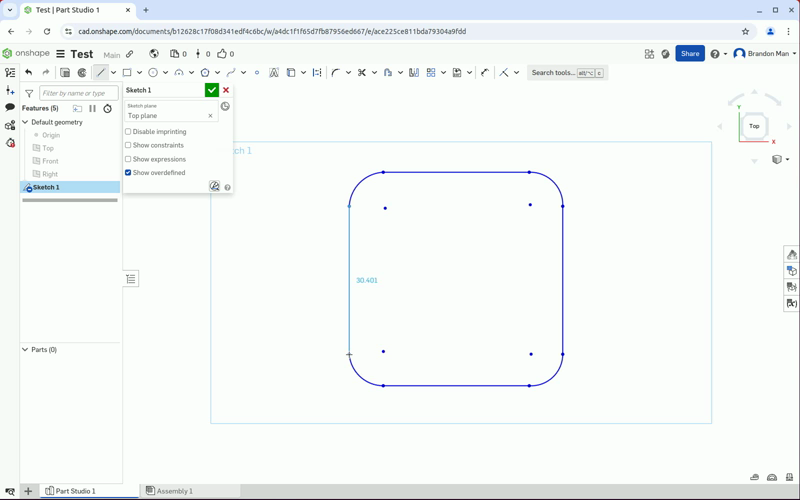
key(esc)
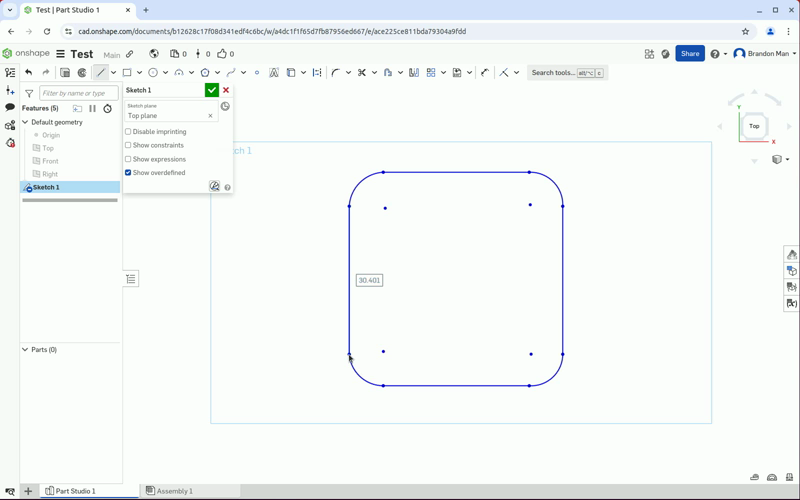
mouse_move(405, 206)
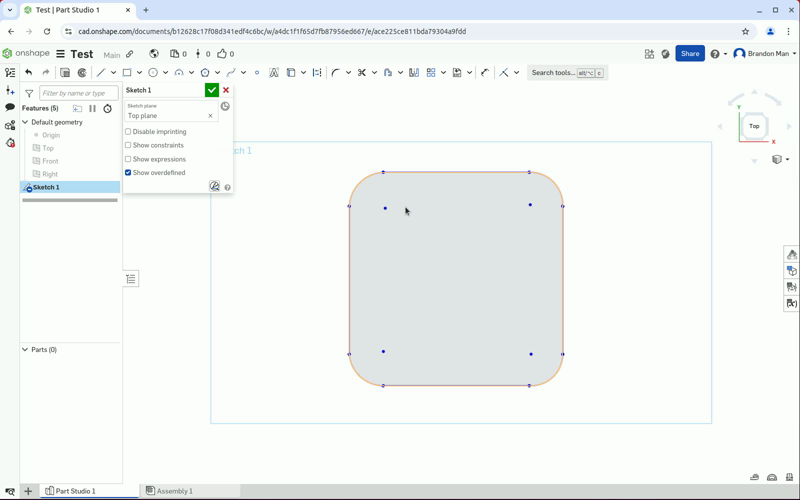
click(405, 206)
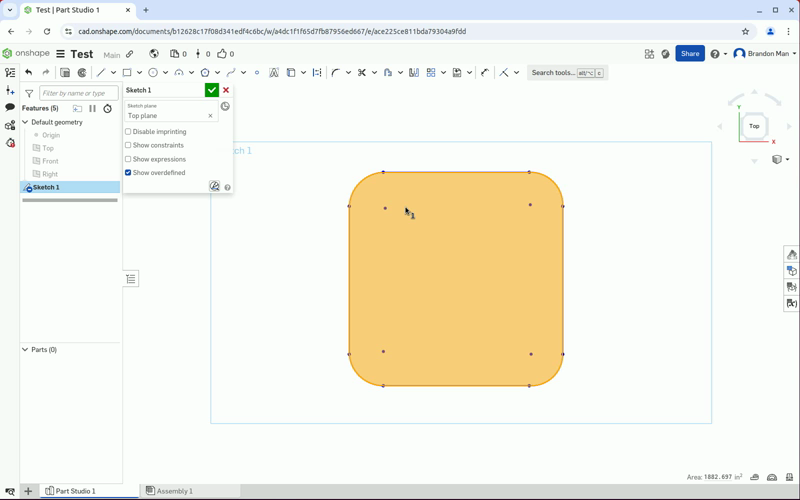
mouse_move(73, 352)
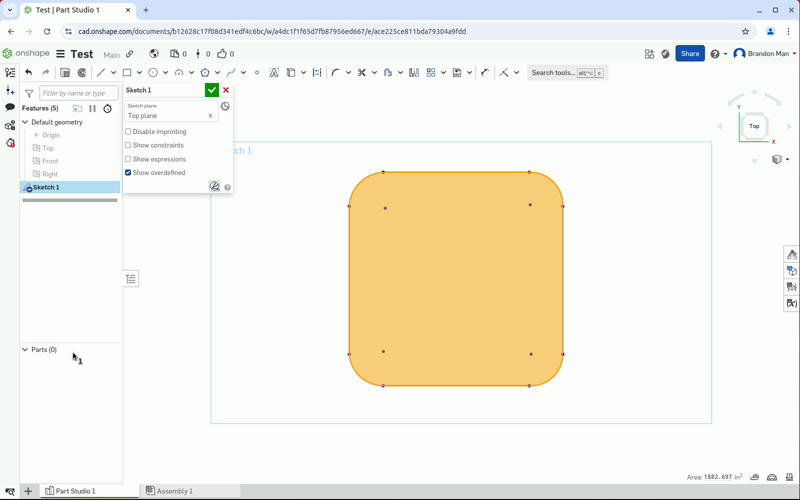
key(shift+y)
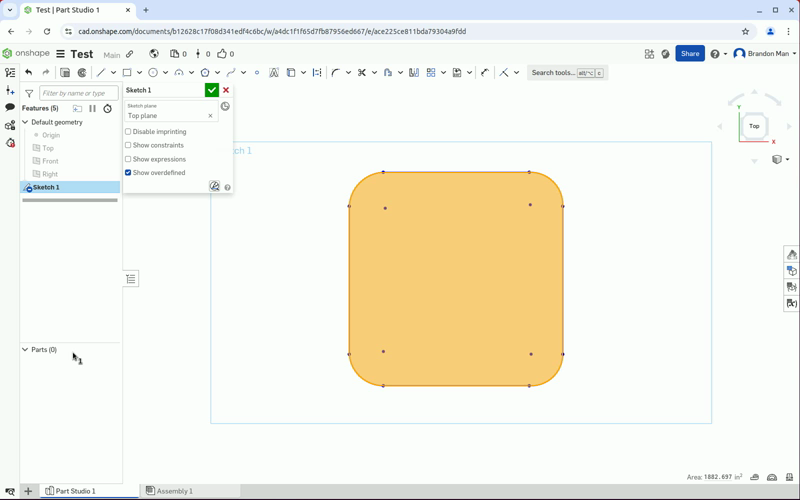
key(shift+e)
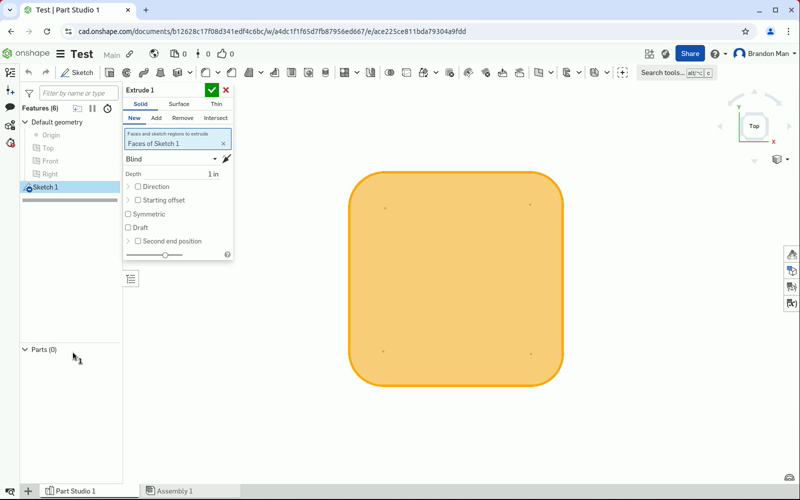
mouse_move(143, 106)
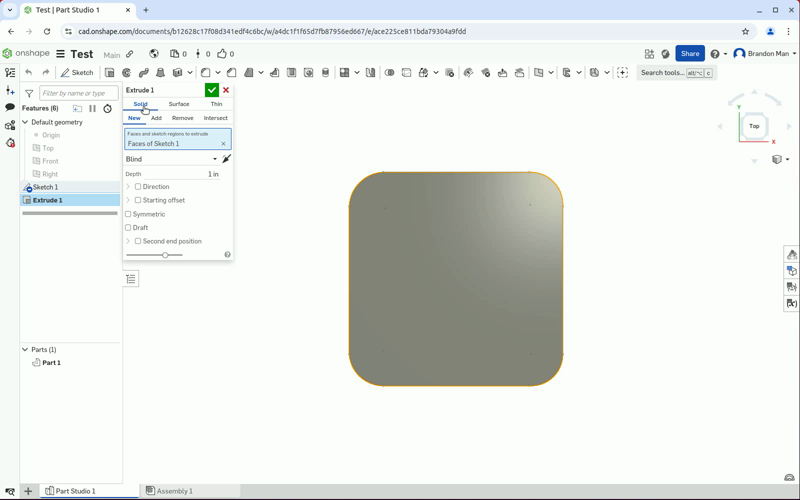
click(143, 106)
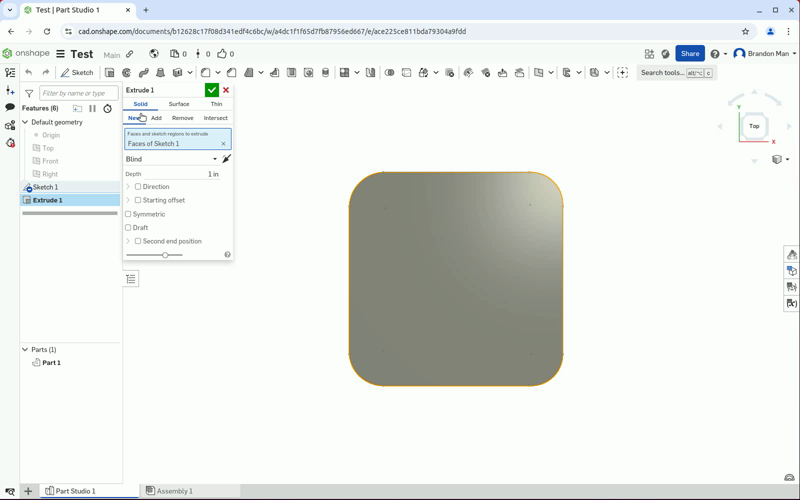
mouse_move(137, 120)
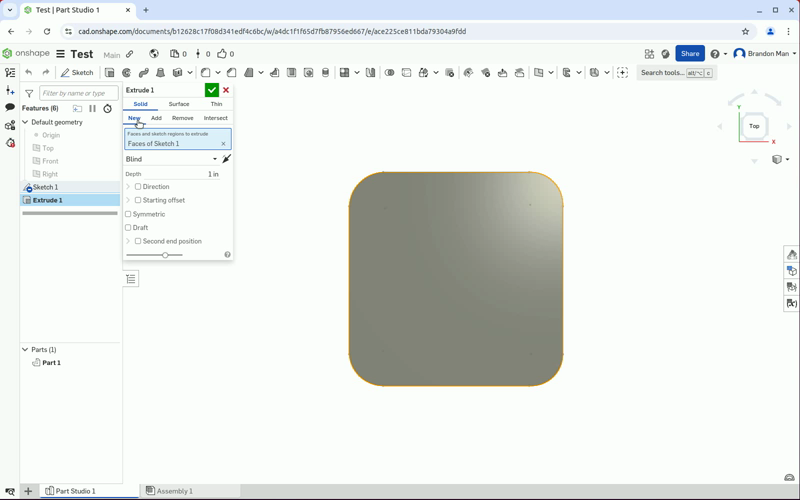
click(137, 120)
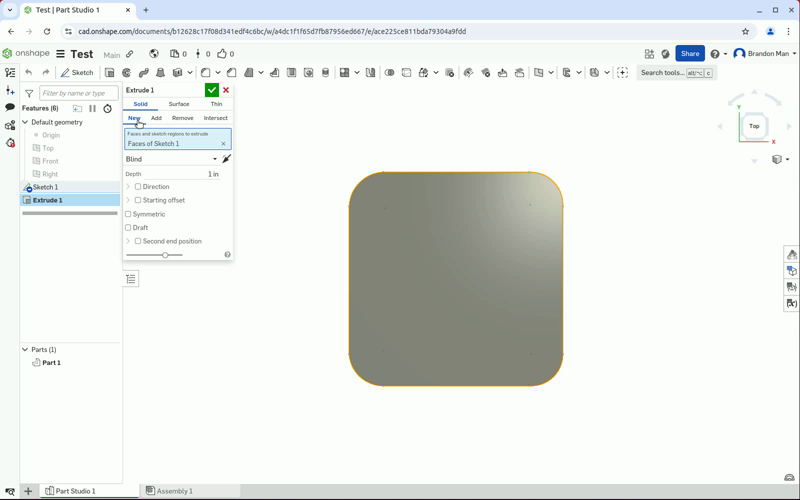
key(tab, 4)
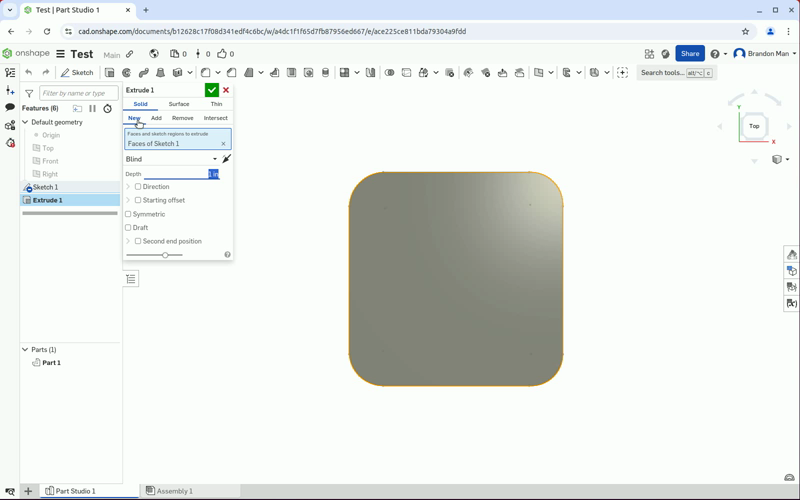
text(0.481)
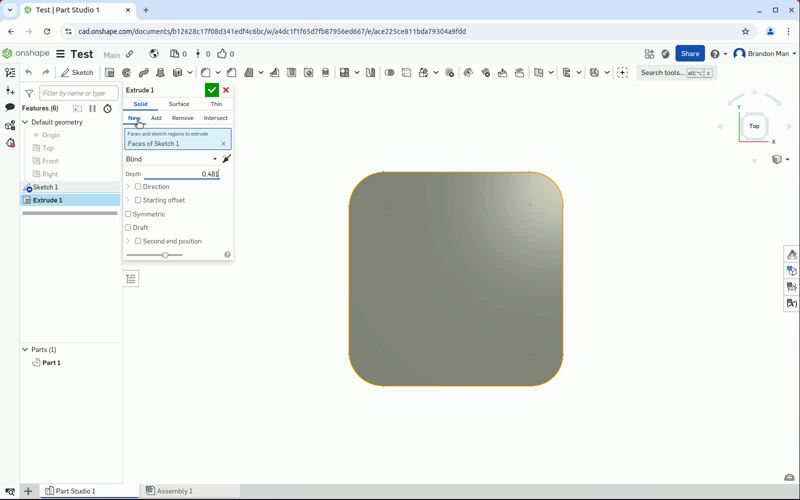
key(enter)
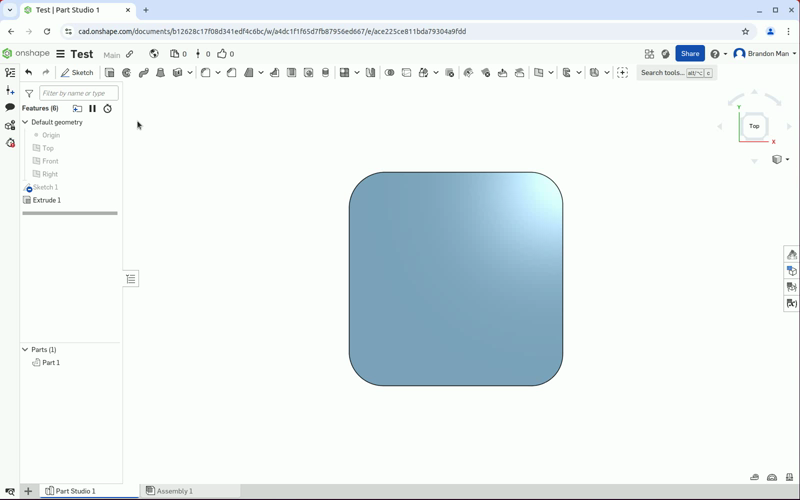
key(shift+h)
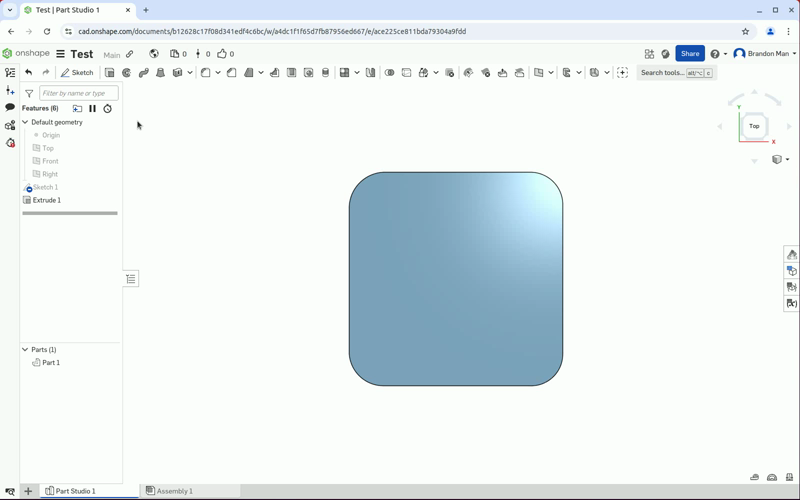
key(shift+h)
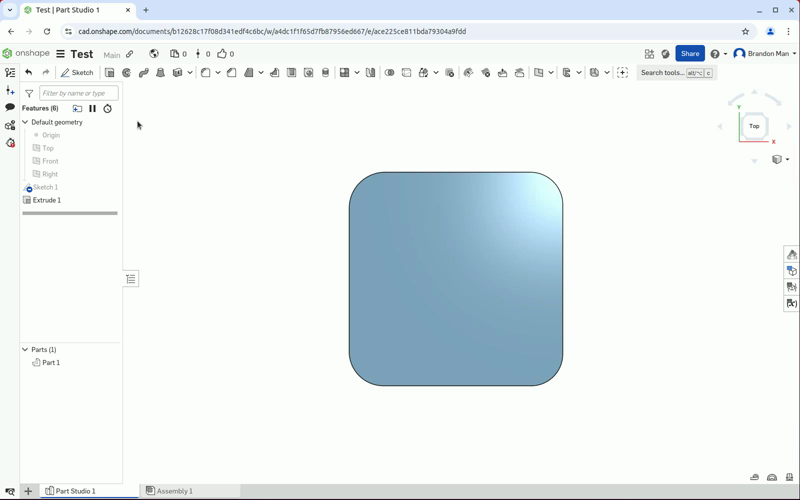
mouse_move(73, 189)
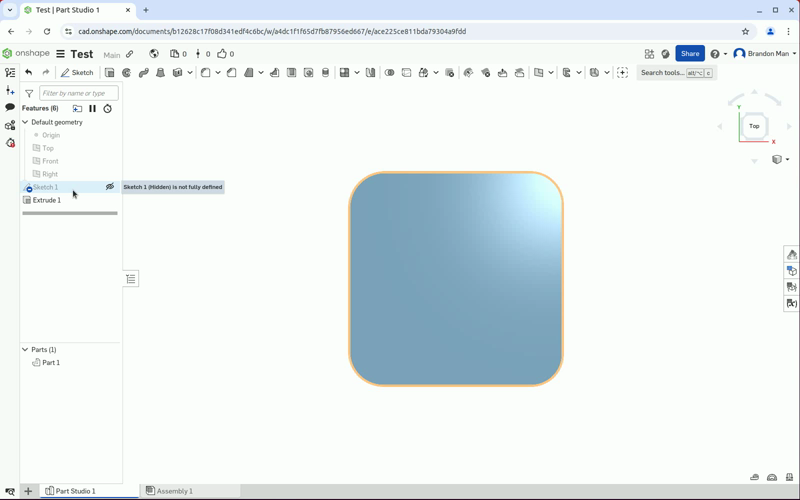
click(73, 189)
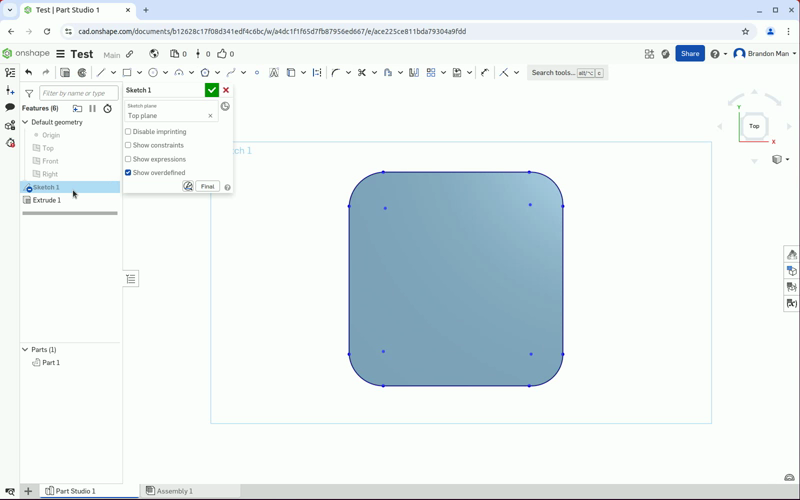
mouse_move(229, 92)
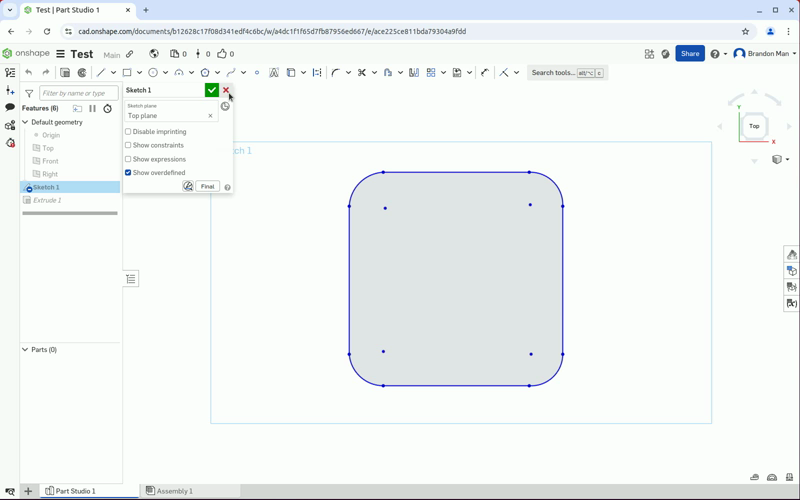
click(229, 92)
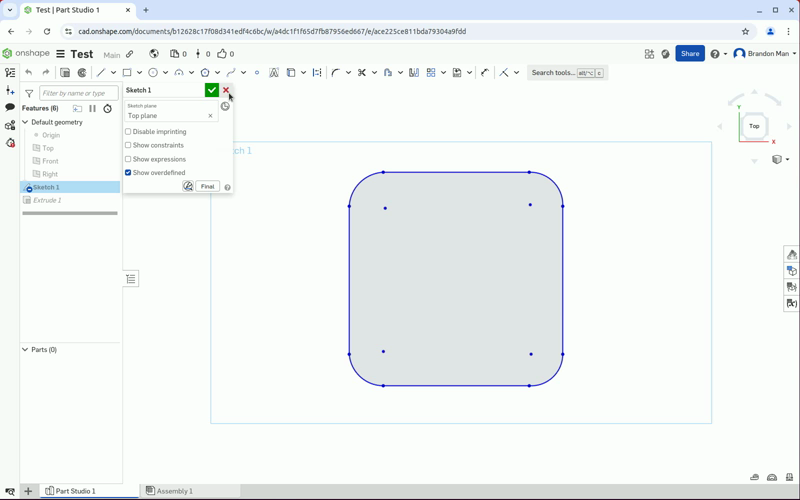
key(shift+s)
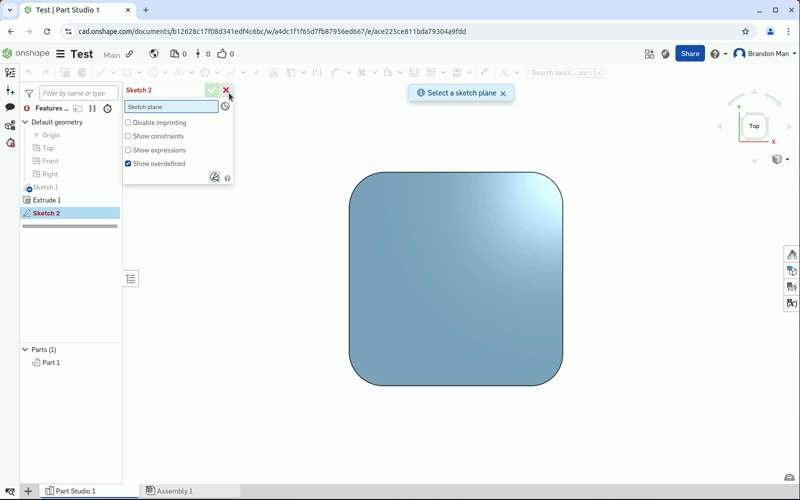
mouse_move(73, 150)
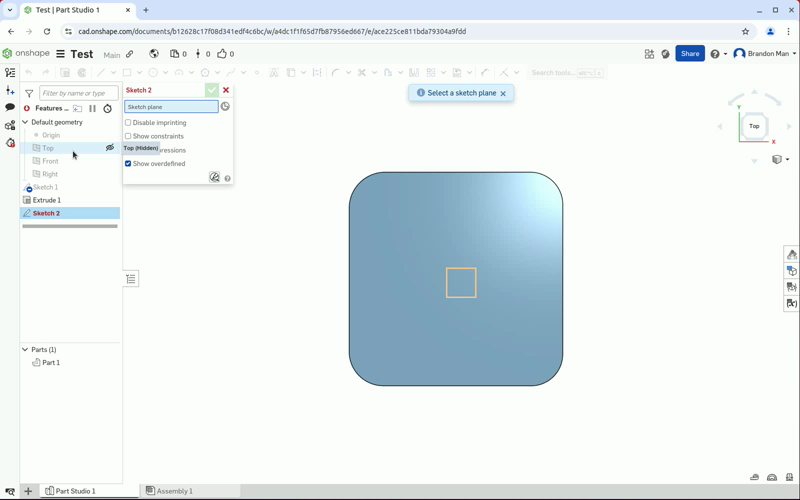
click(73, 150)
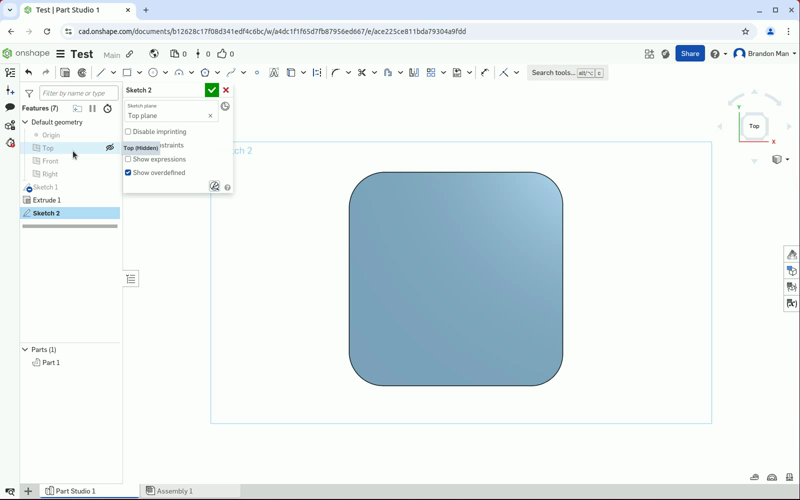
mouse_move(73, 352)
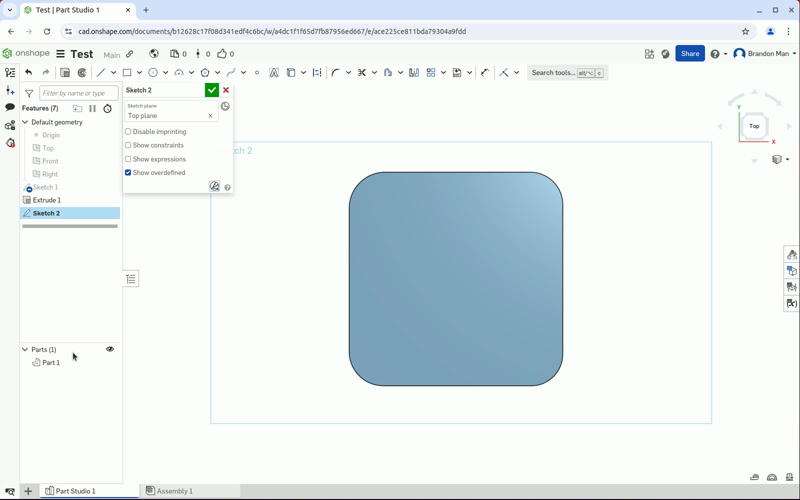
key(y)
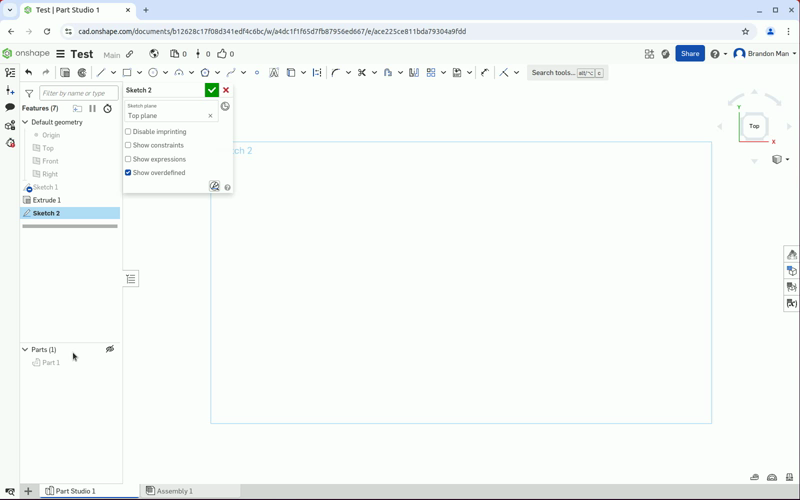
key(a)
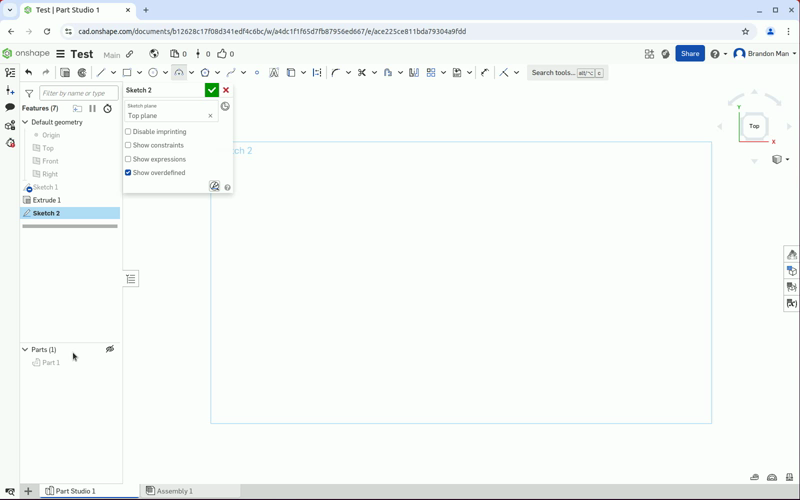
key_down(shift)
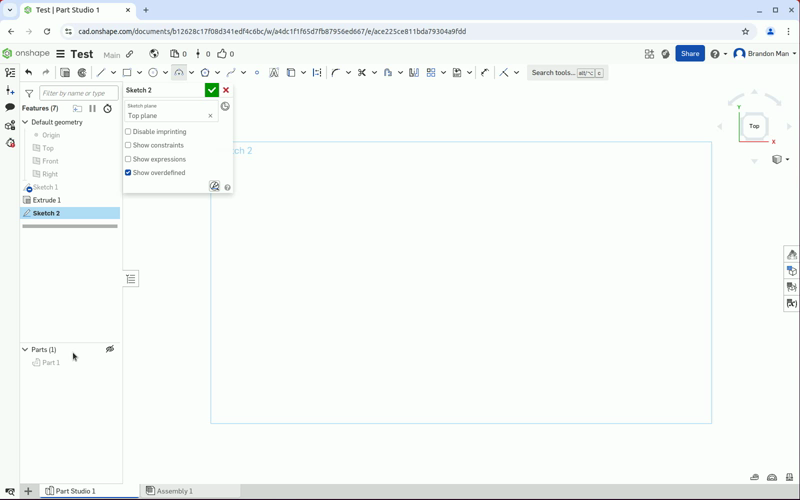
mouse_move(349, 354)
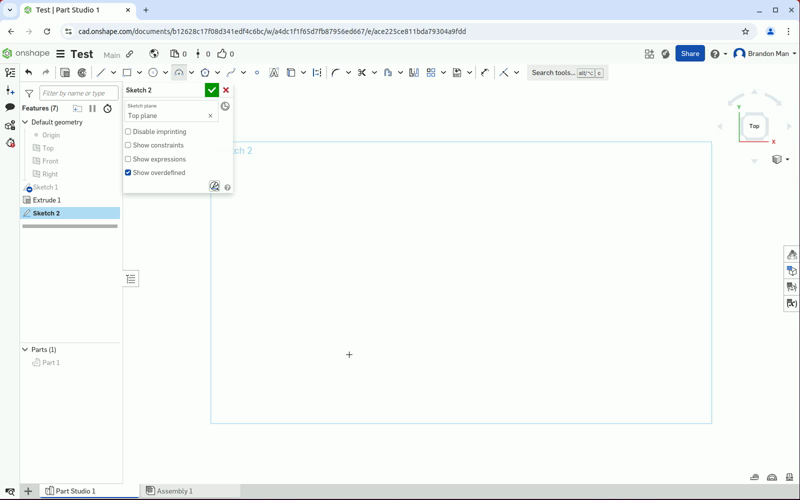
click(349, 354)
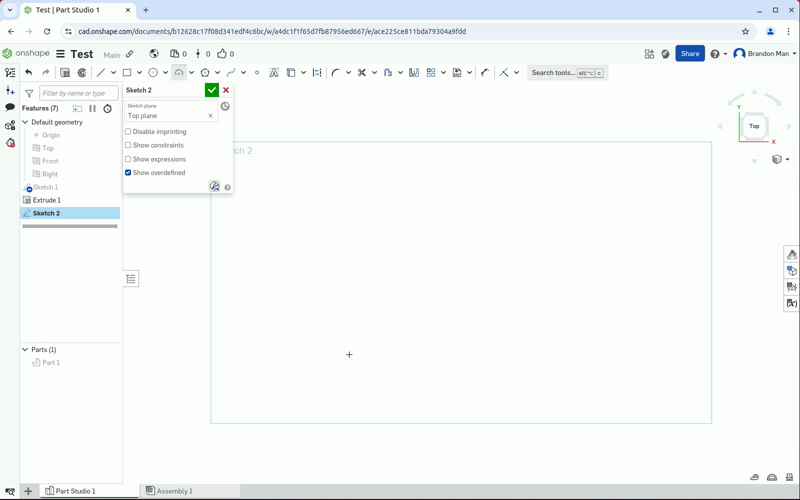
key_up(shift)
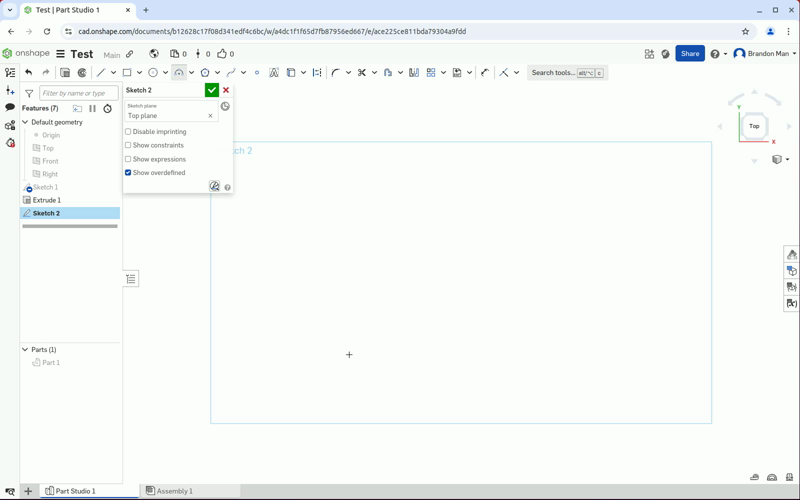
key_down(shift)
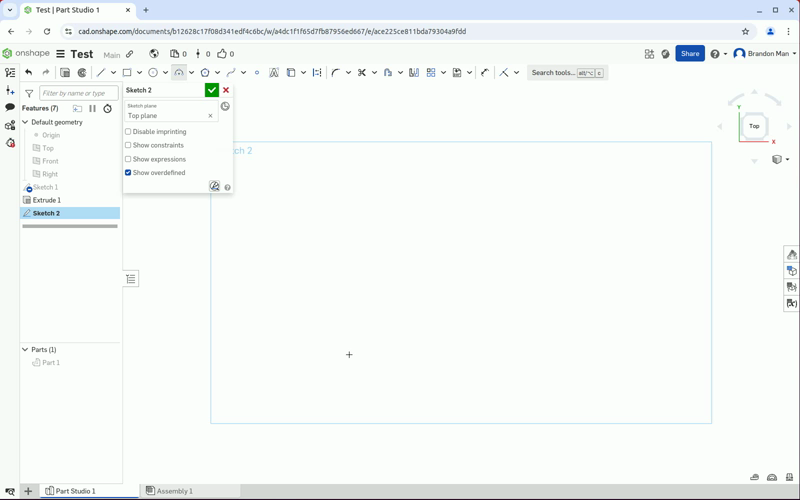
mouse_move(383, 385)
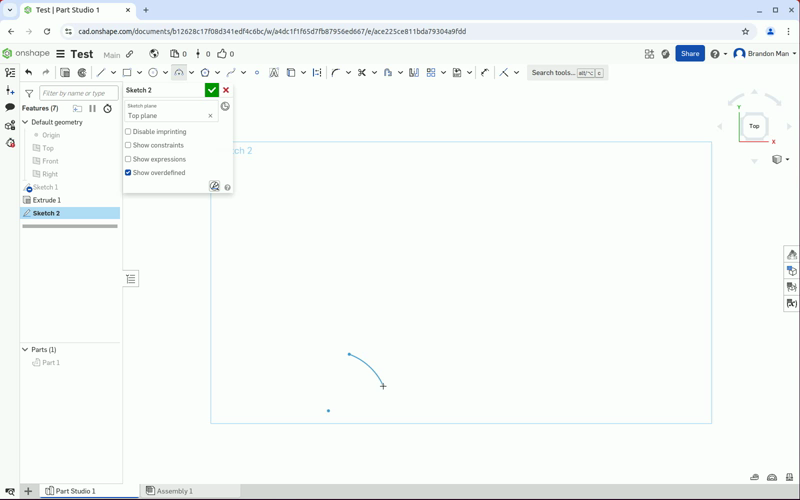
click(383, 385)
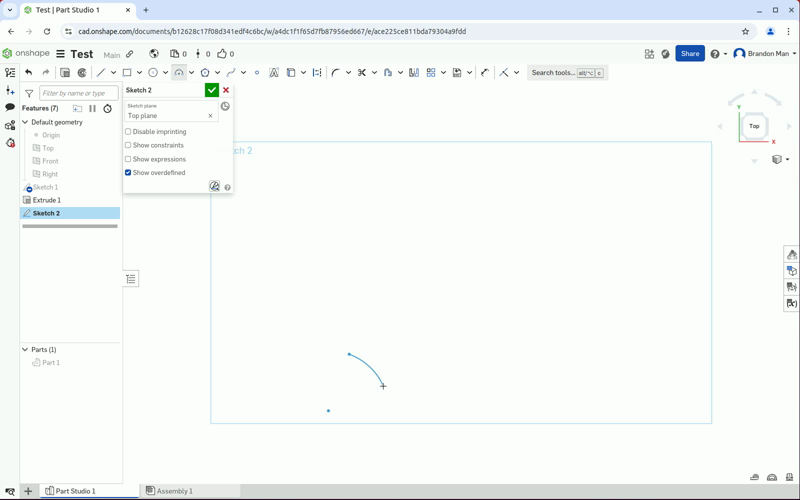
mouse_move(360, 376)
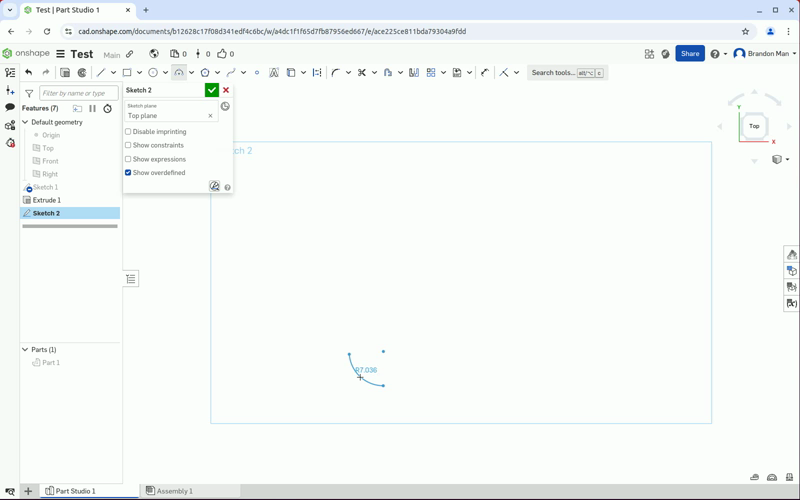
click(360, 376)
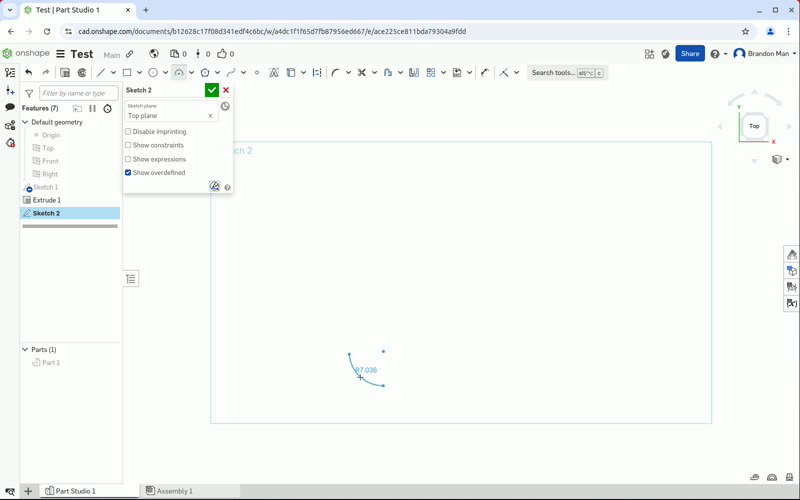
key_up(shift)
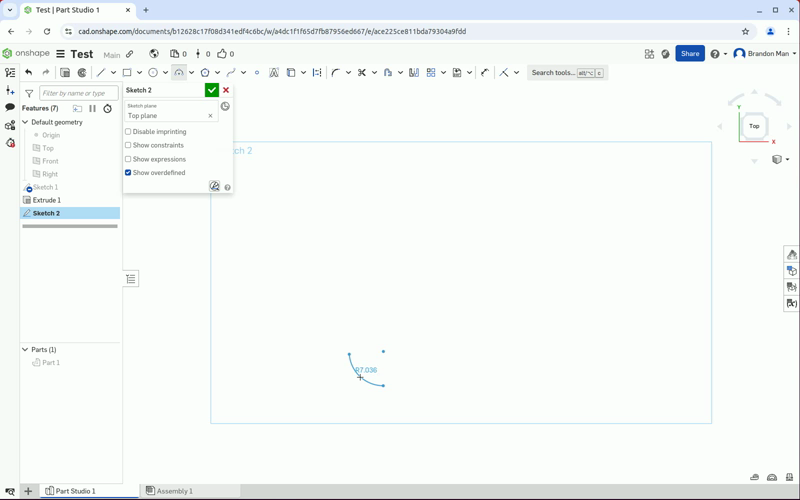
key(esc)
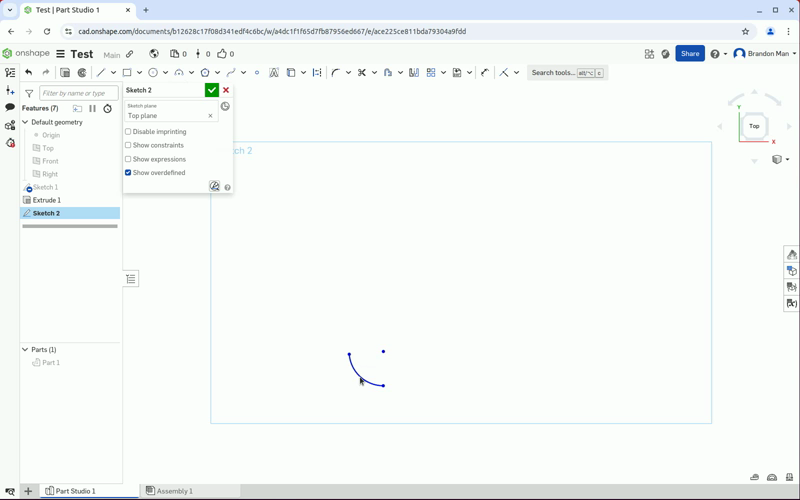
key(l)
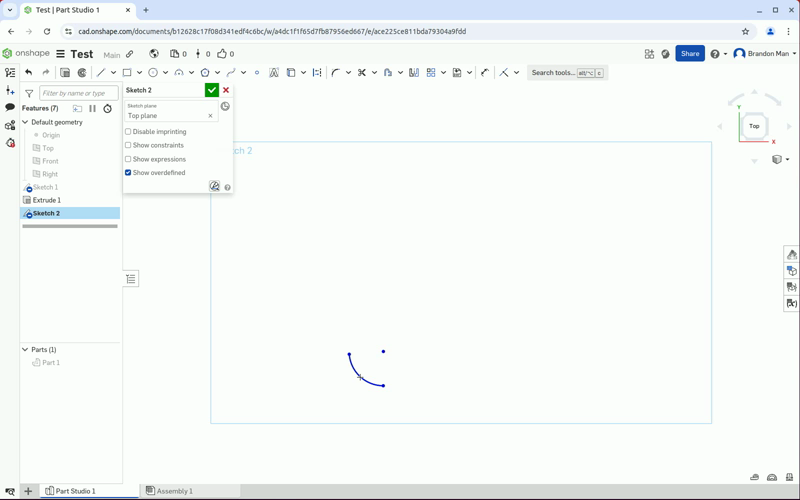
mouse_move(383, 385)
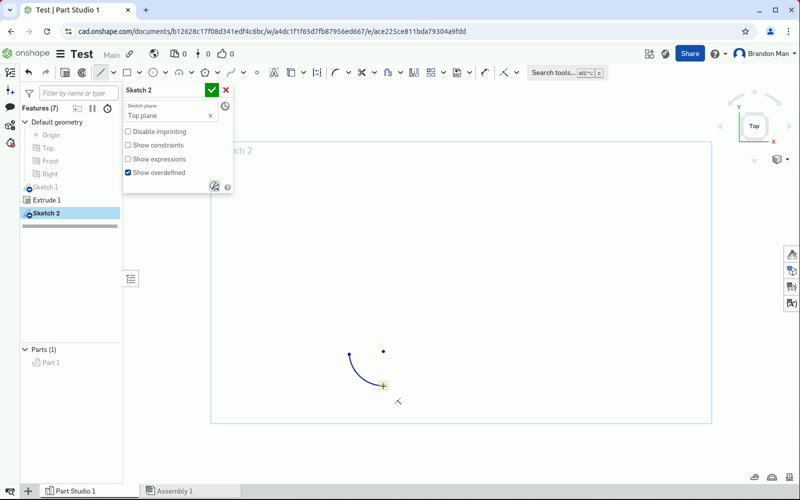
click(383, 385)
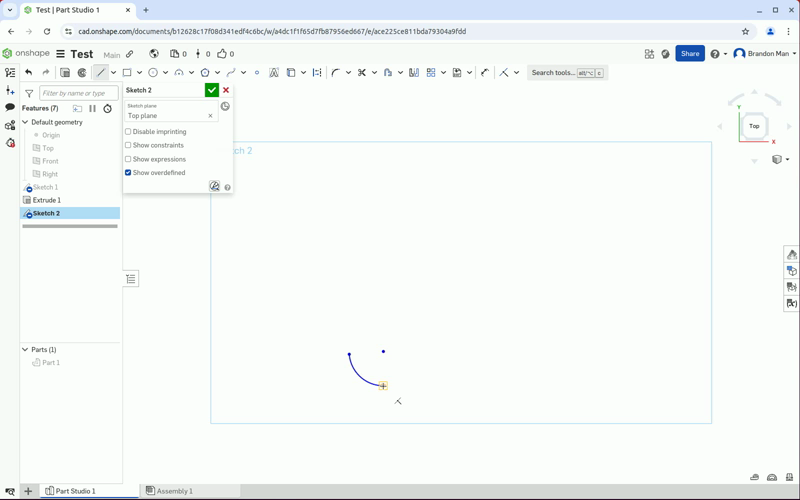
key_down(shift)
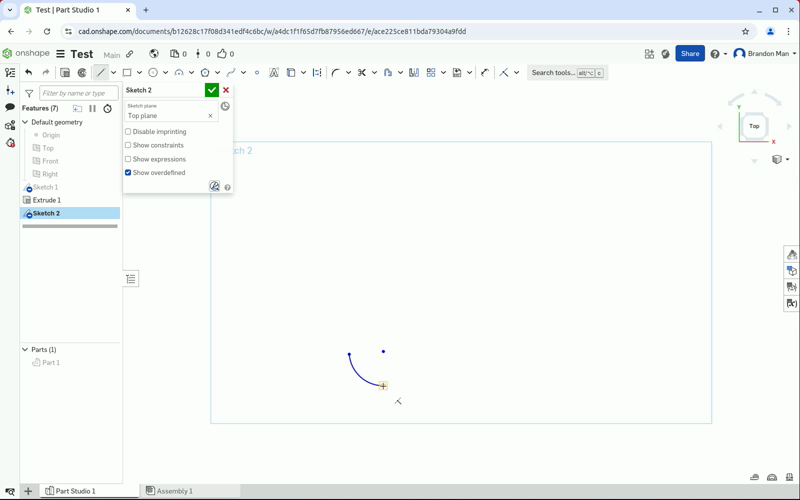
mouse_move(529, 385)
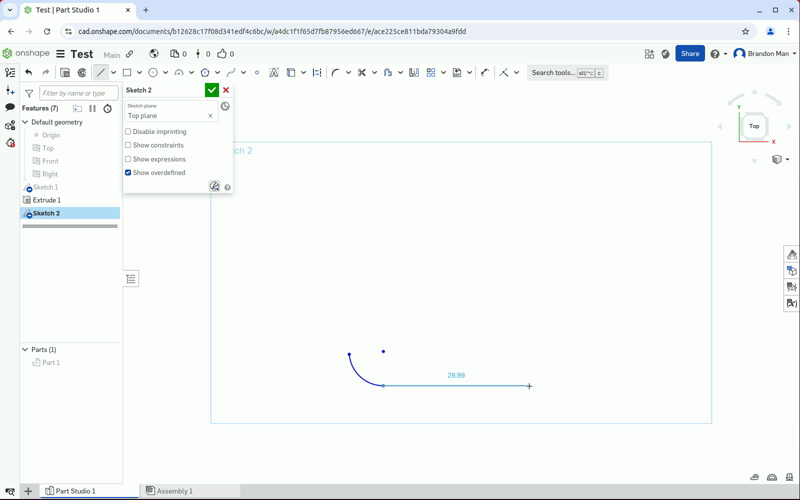
click(529, 385)
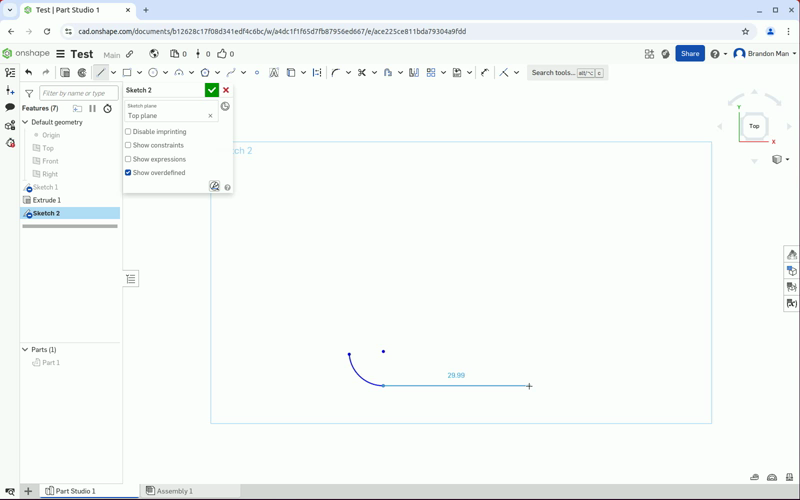
key_up(shift)
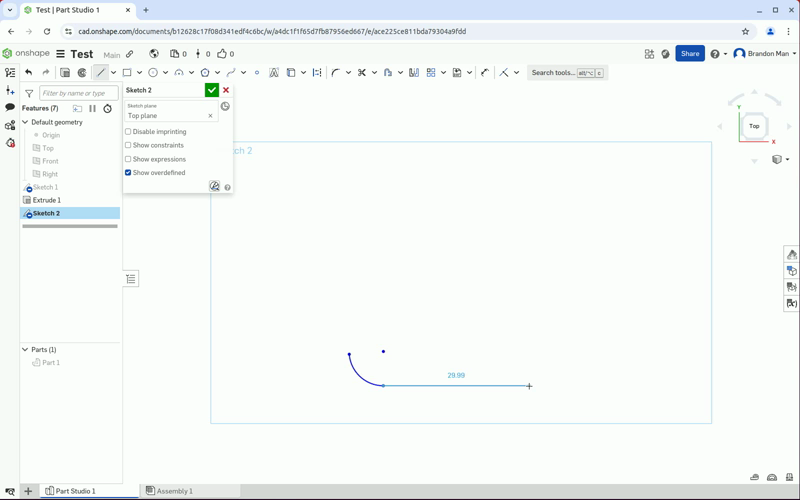
key(esc)
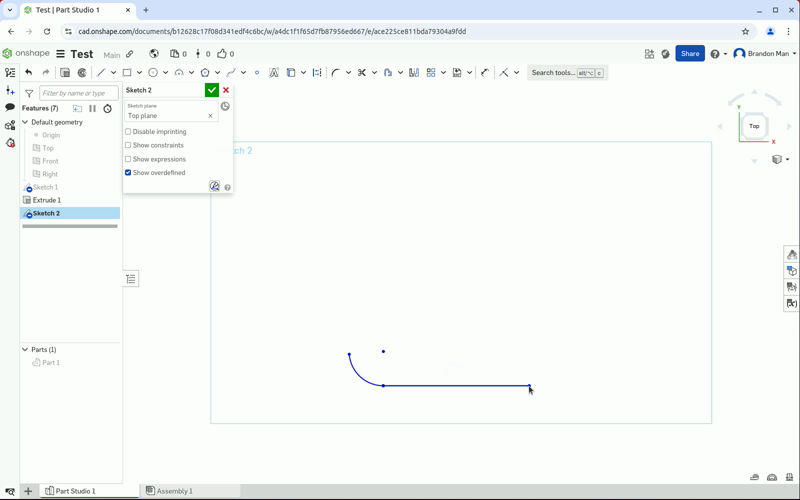
key(a)
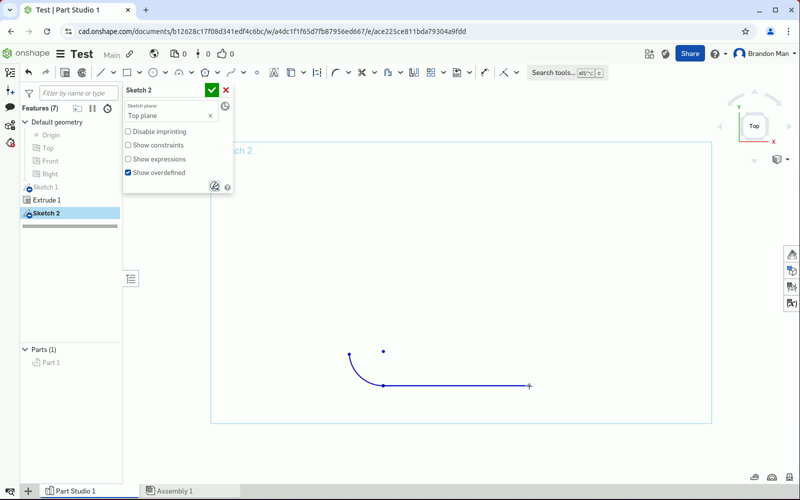
mouse_move(529, 385)
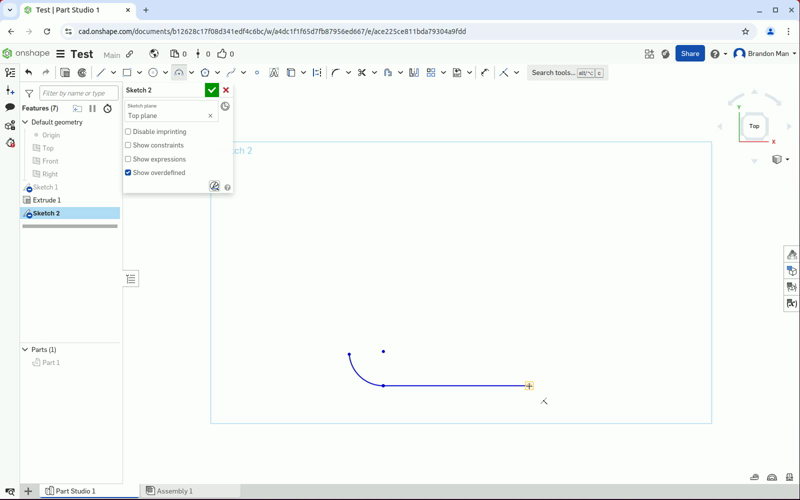
click(529, 385)
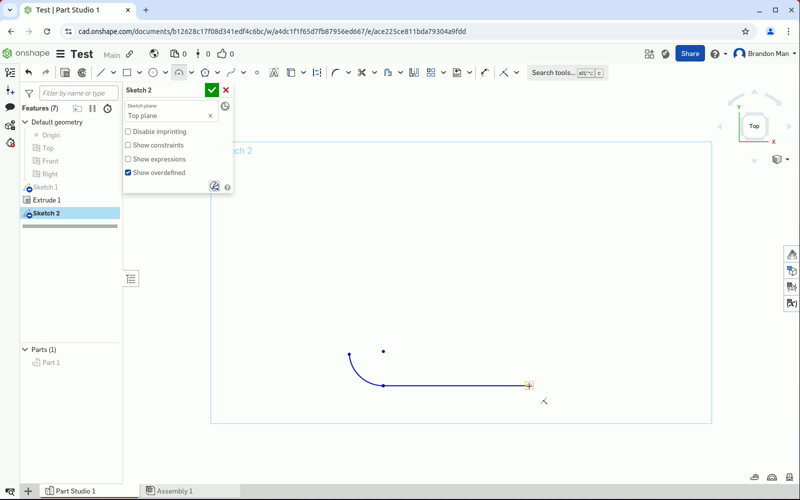
key_down(shift)
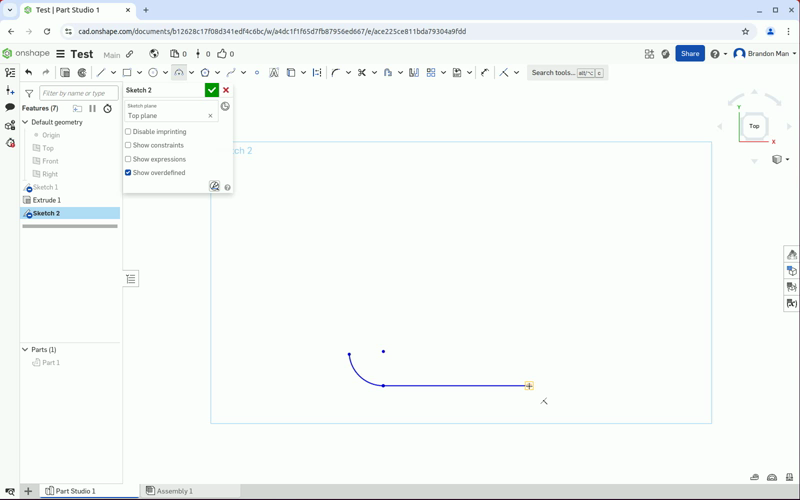
mouse_move(562, 354)
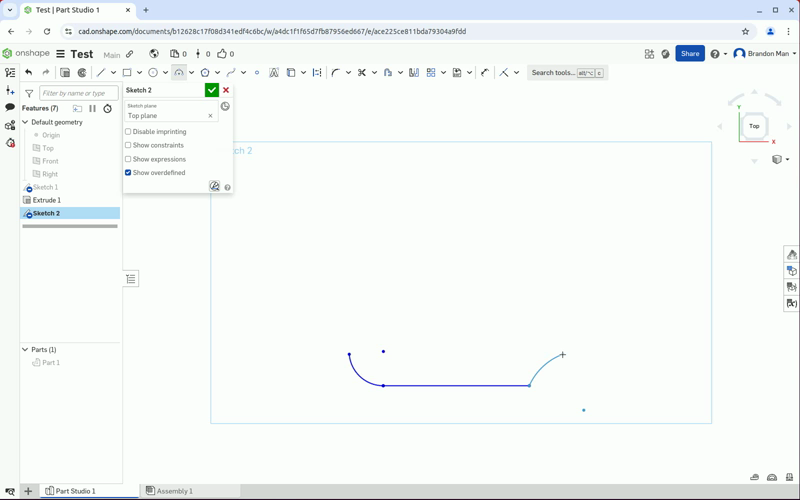
click(562, 354)
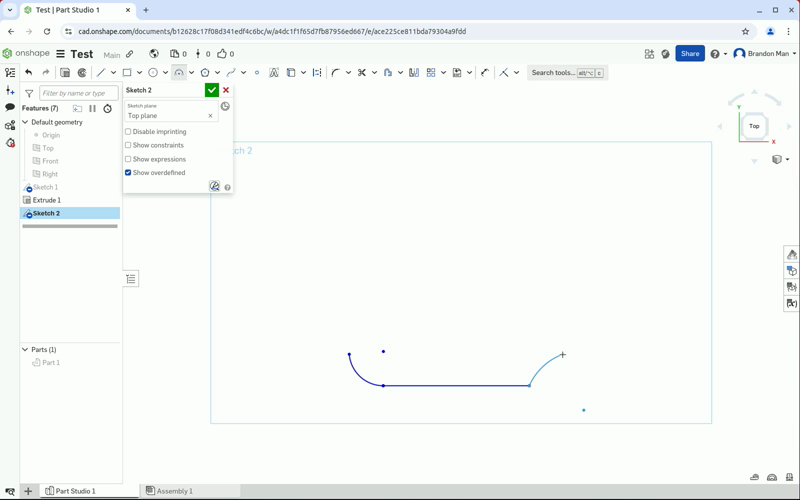
mouse_move(552, 377)
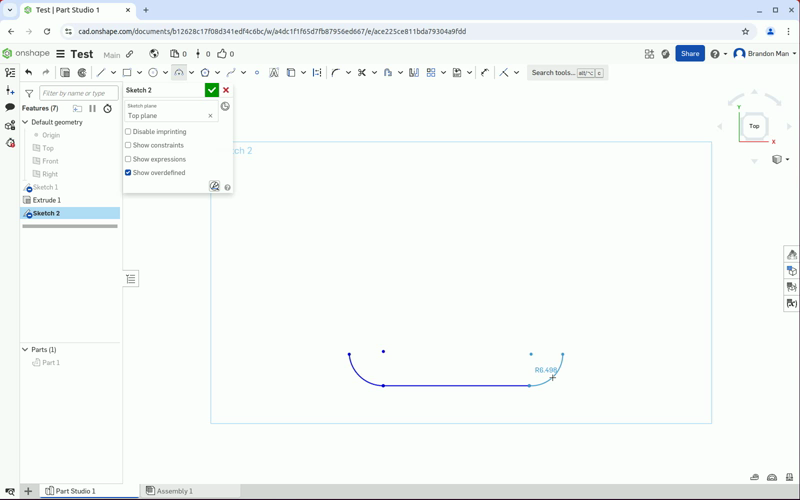
click(552, 377)
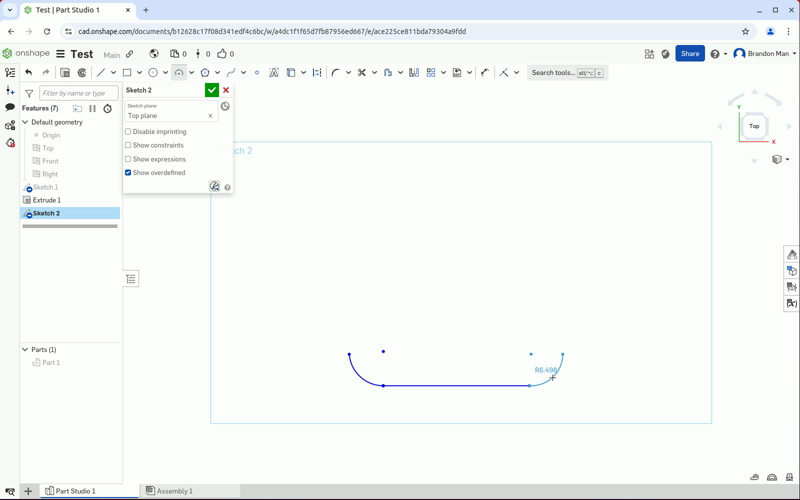
key_up(shift)
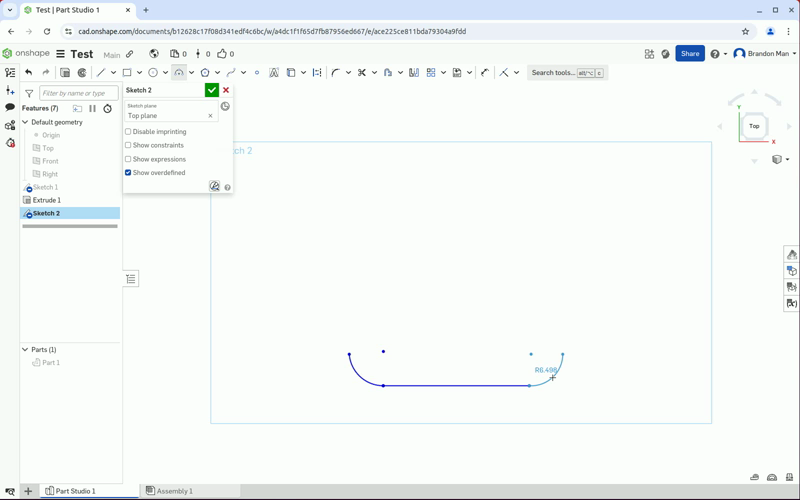
key(esc)
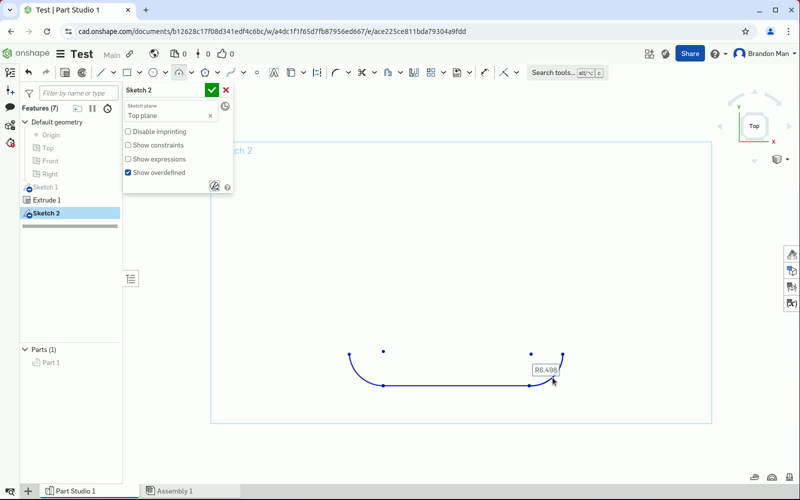
key(l)
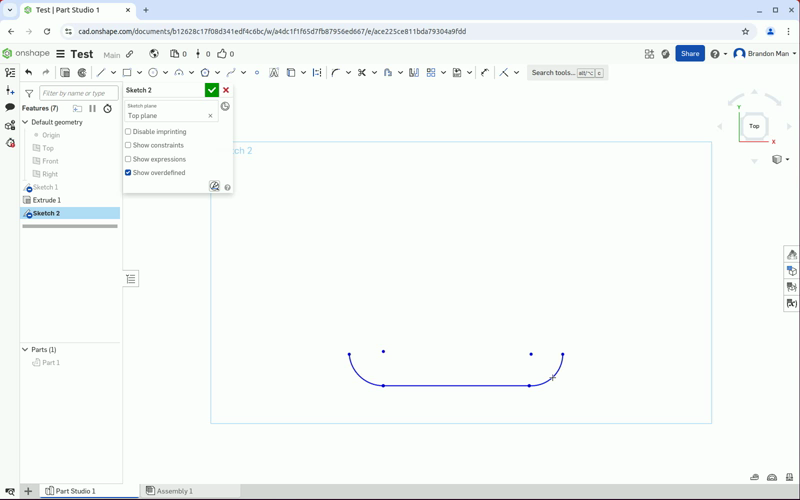
mouse_move(562, 354)
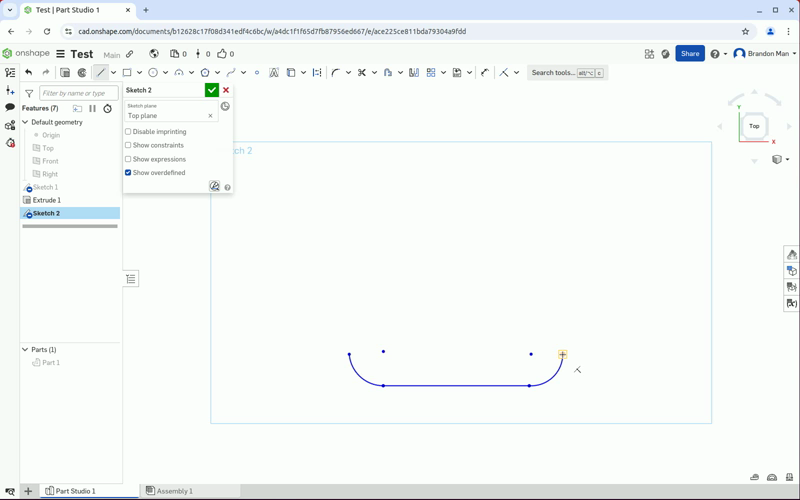
click(562, 354)
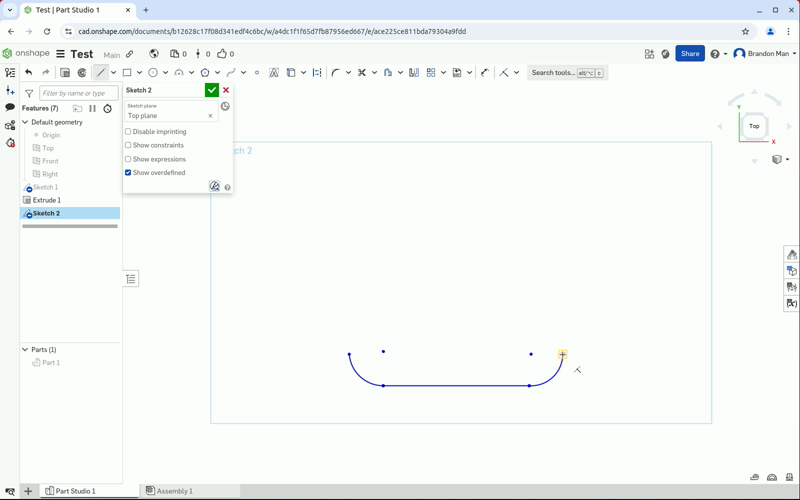
key_down(shift)
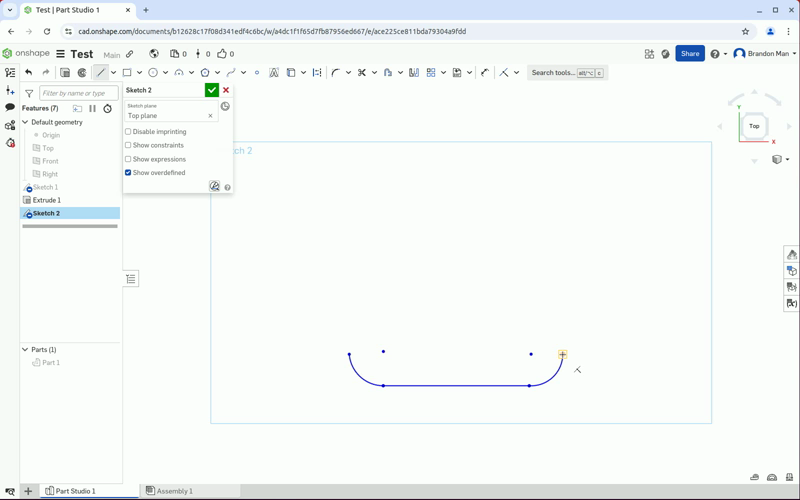
mouse_move(562, 206)
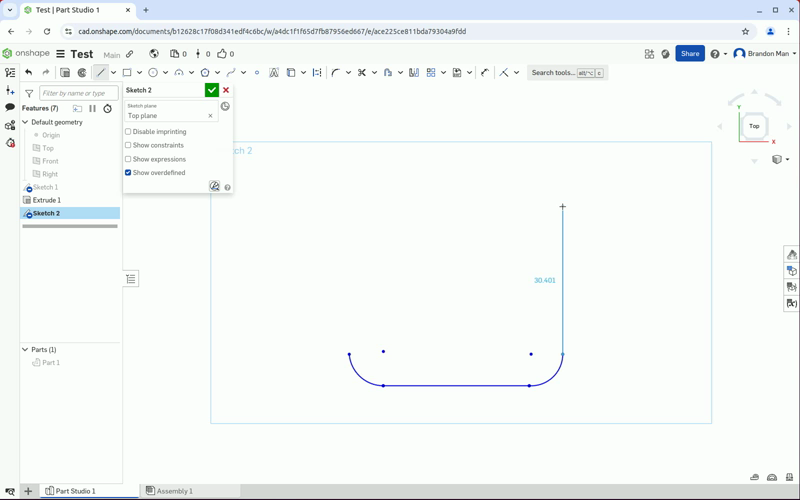
click(562, 206)
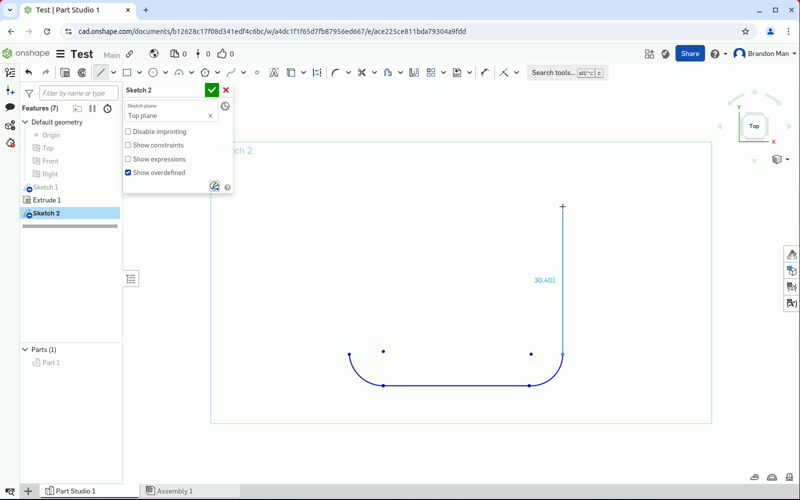
key_up(shift)
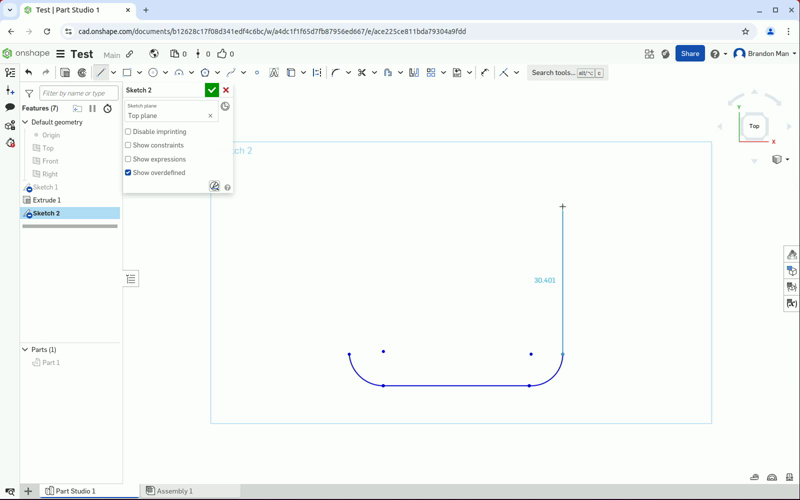
key(esc)
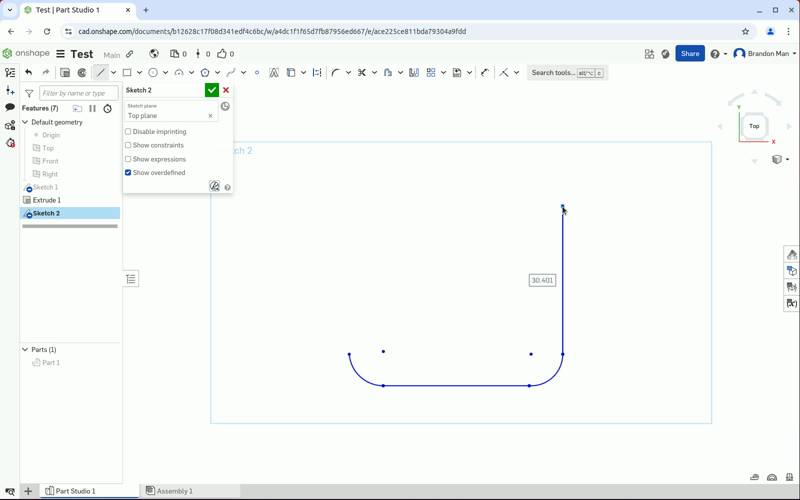
key(a)
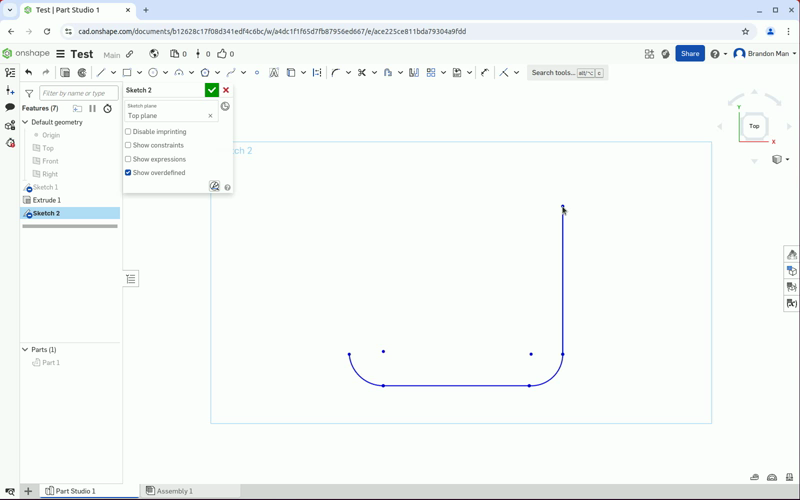
mouse_move(562, 206)
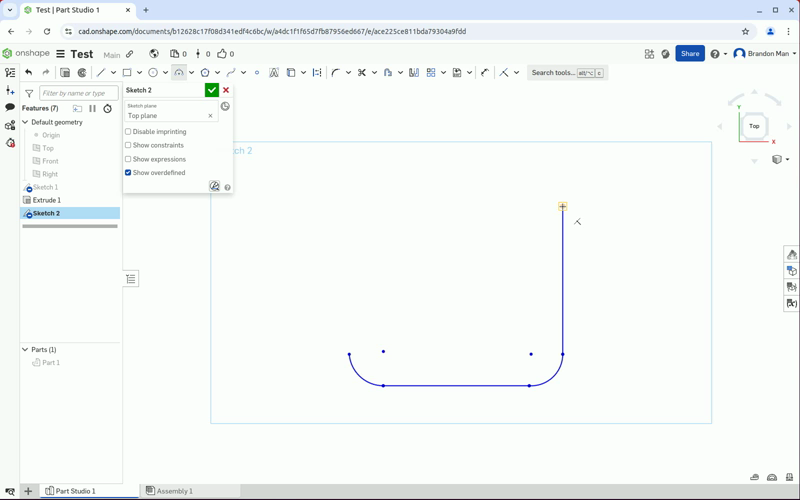
click(562, 206)
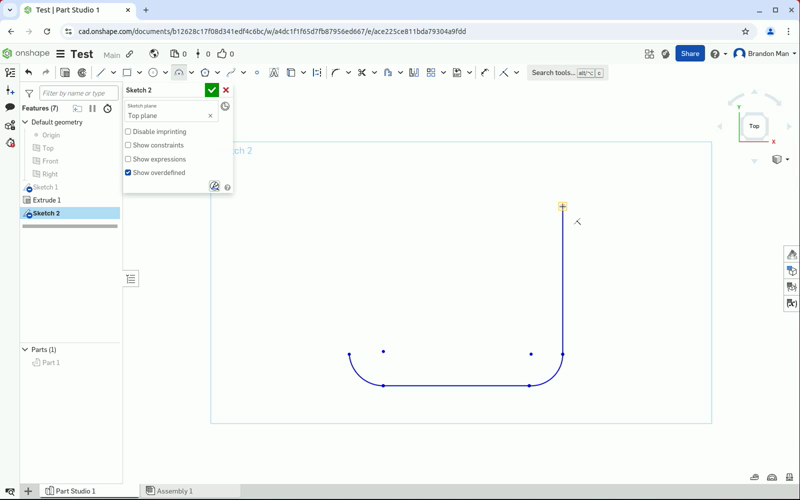
key_down(shift)
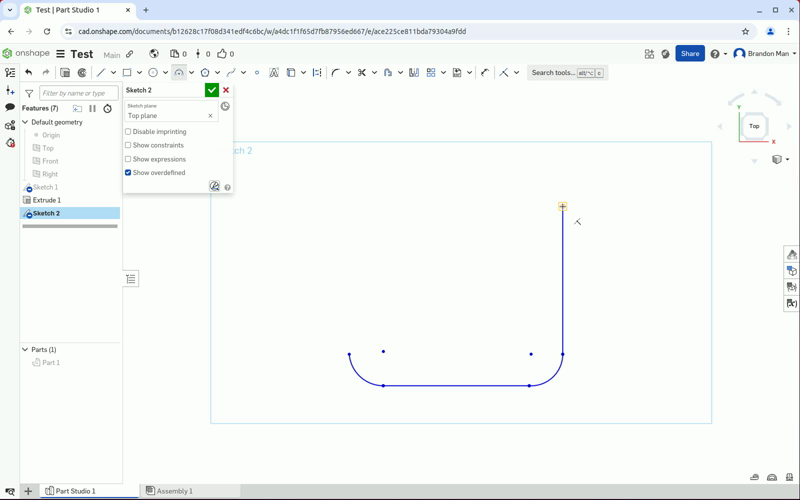
mouse_move(529, 172)
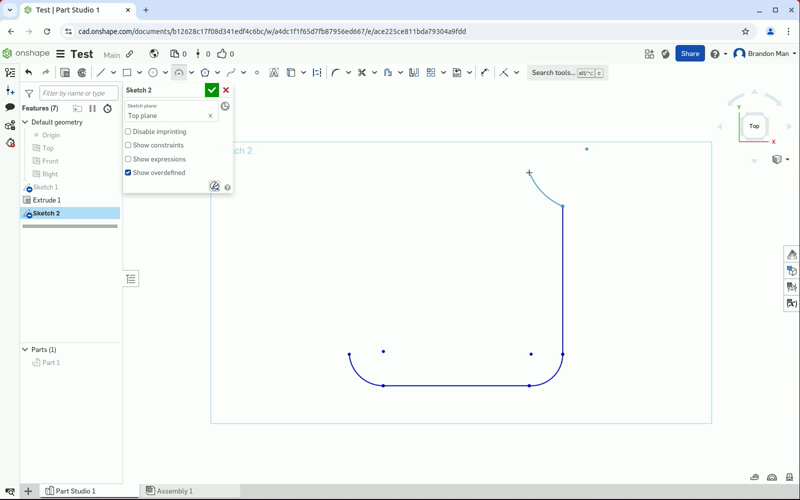
click(529, 172)
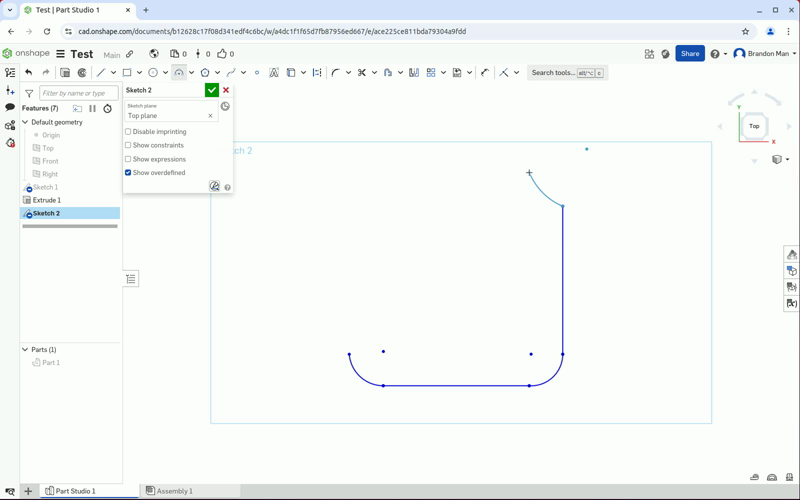
mouse_move(553, 182)
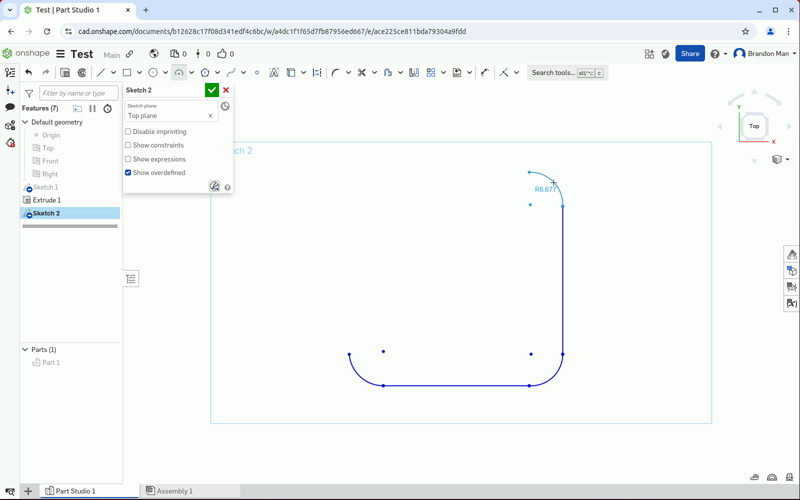
click(553, 182)
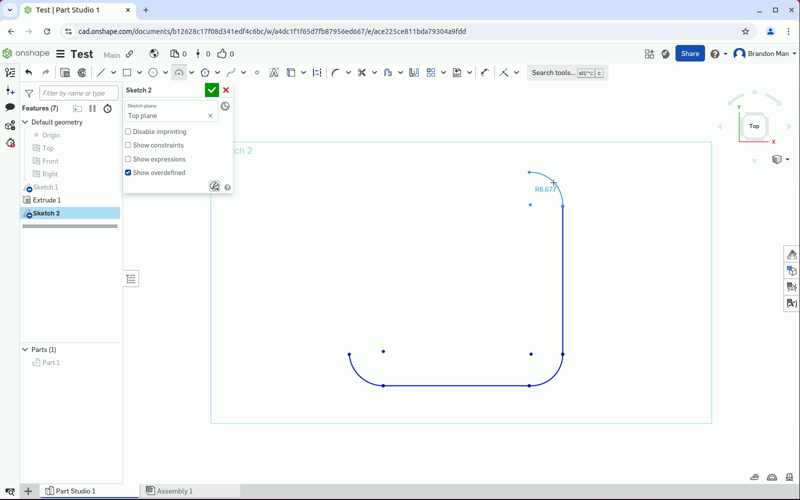
key_up(shift)
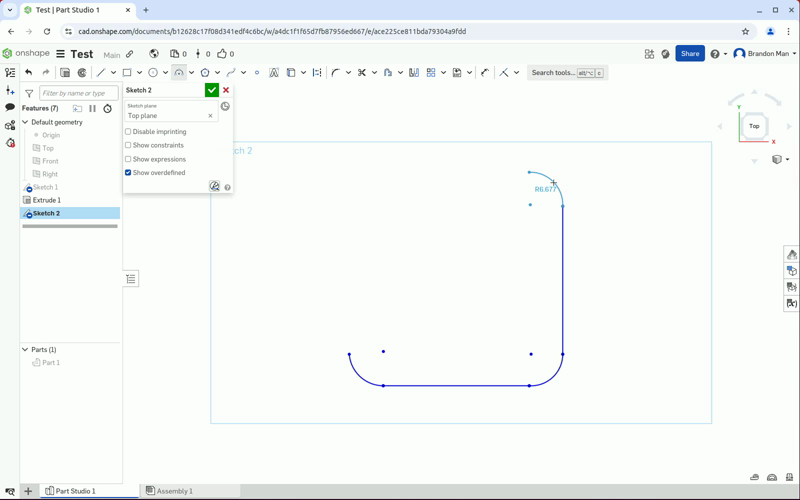
key(esc)
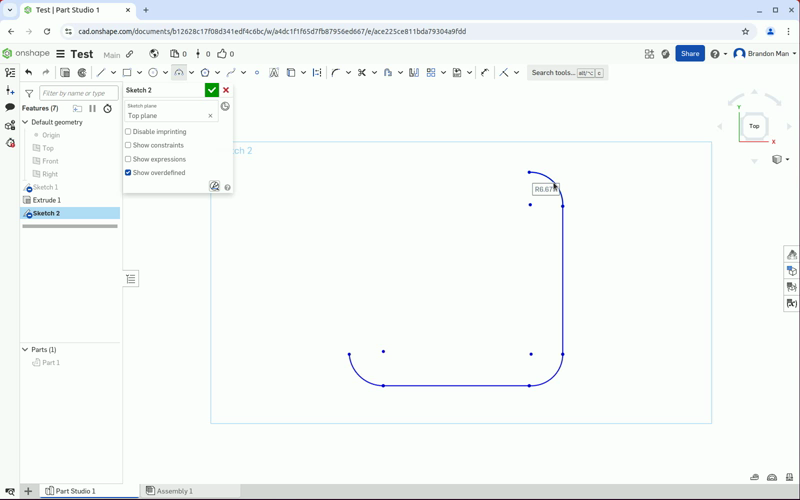
key(l)
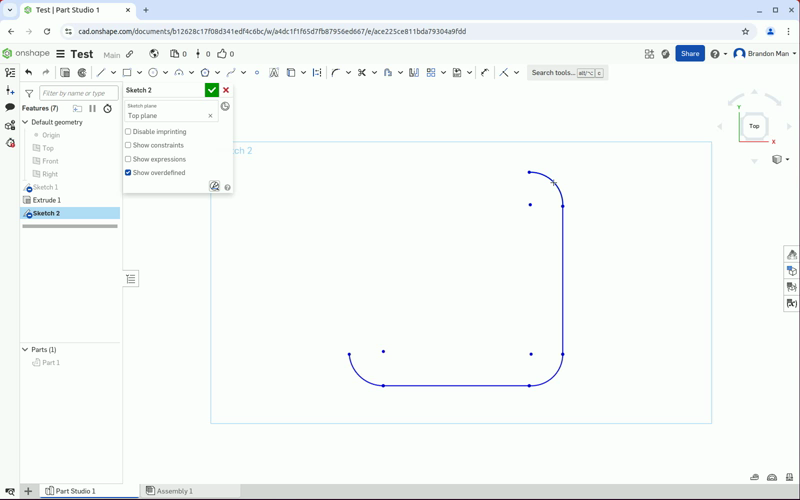
mouse_move(529, 172)
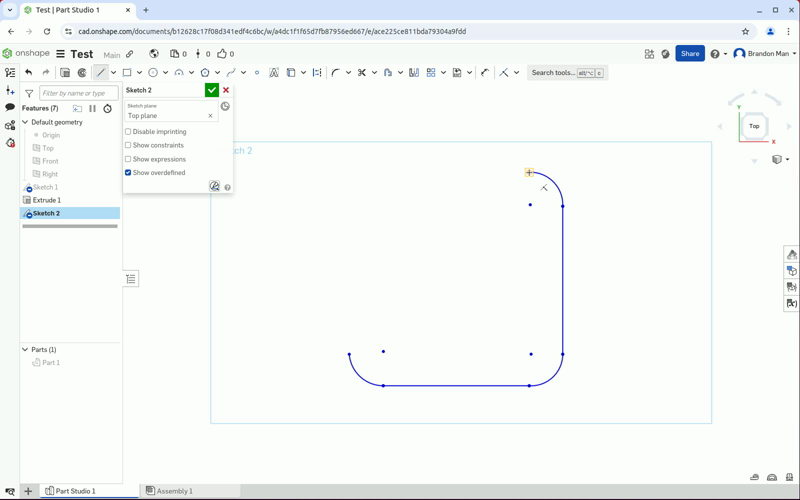
click(529, 172)
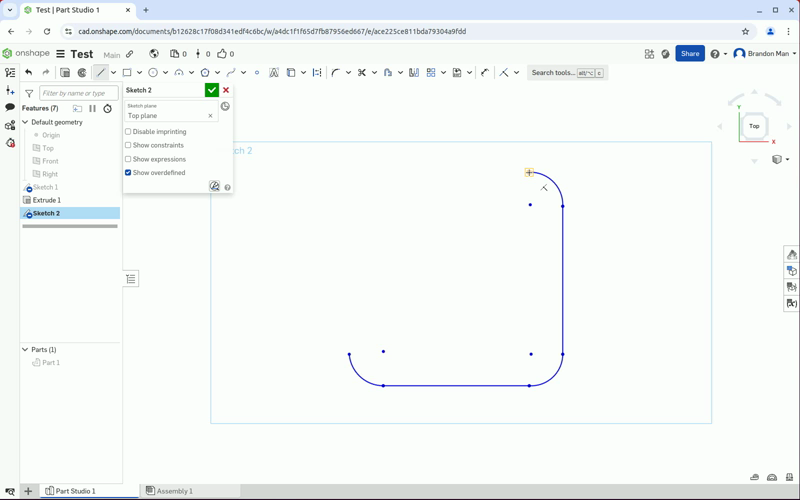
key_down(shift)
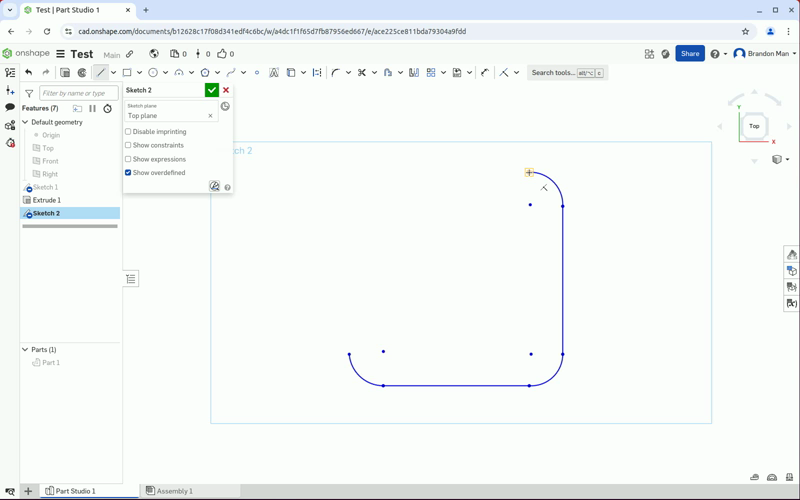
mouse_move(383, 172)
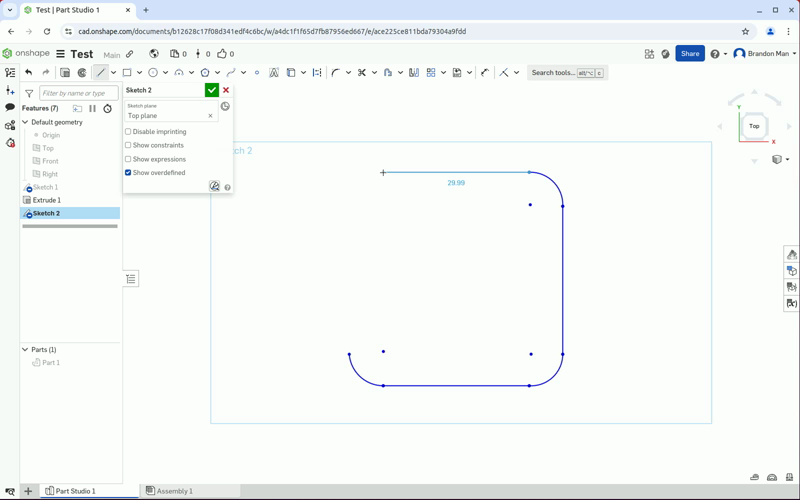
click(383, 172)
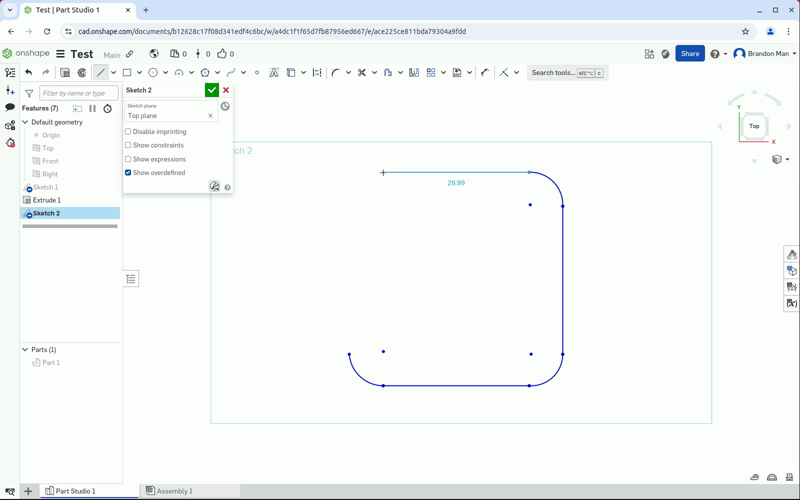
key_up(shift)
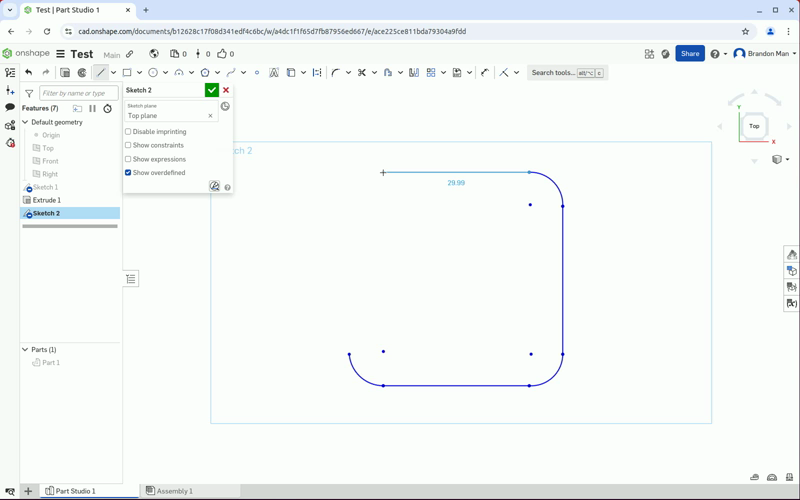
key(esc)
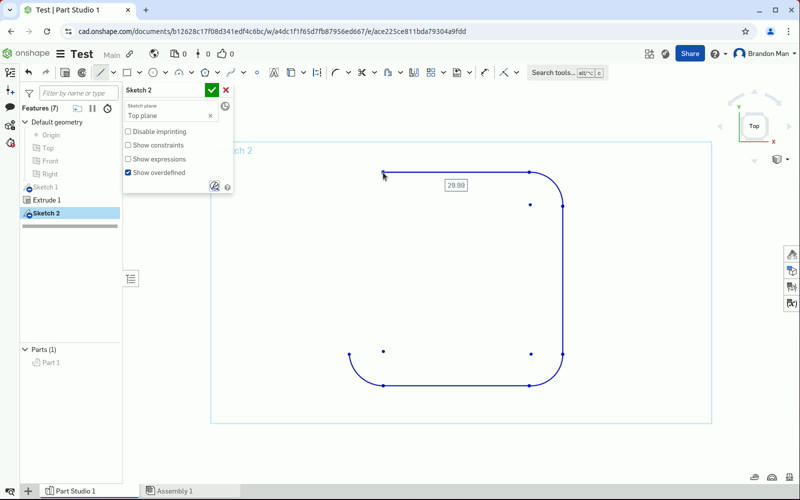
key(a)
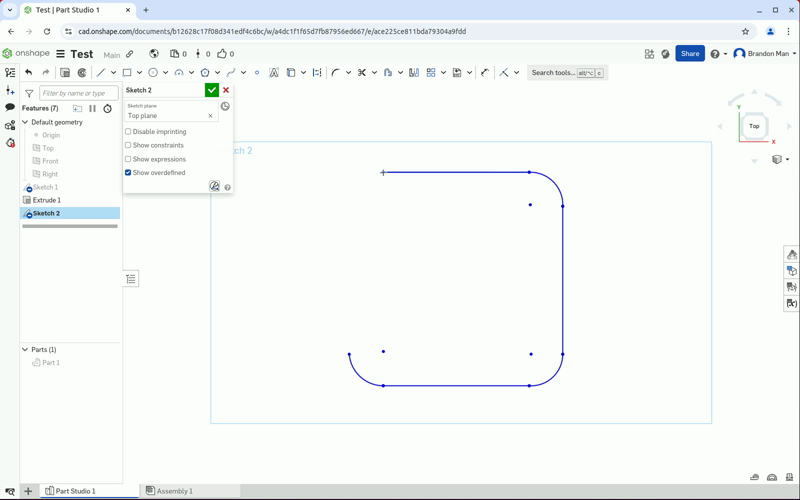
mouse_move(383, 172)
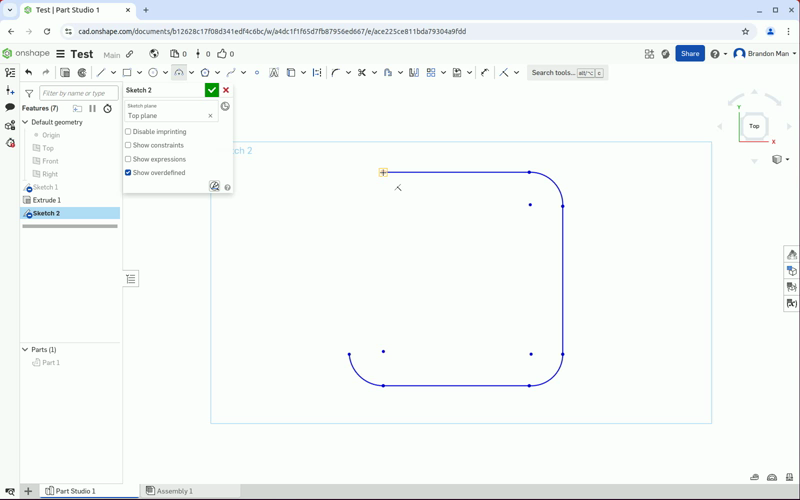
click(383, 172)
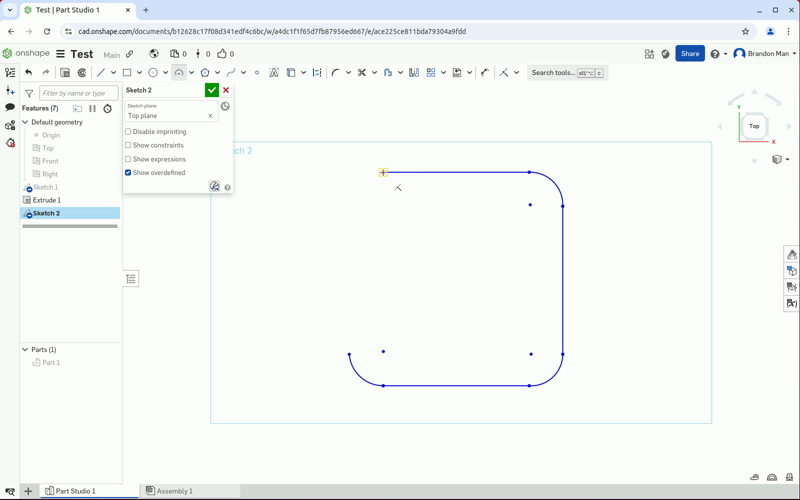
key_down(shift)
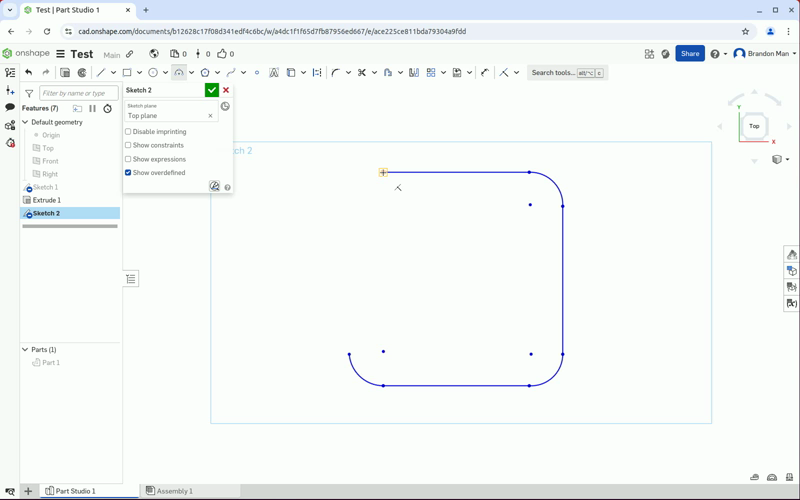
mouse_move(349, 206)
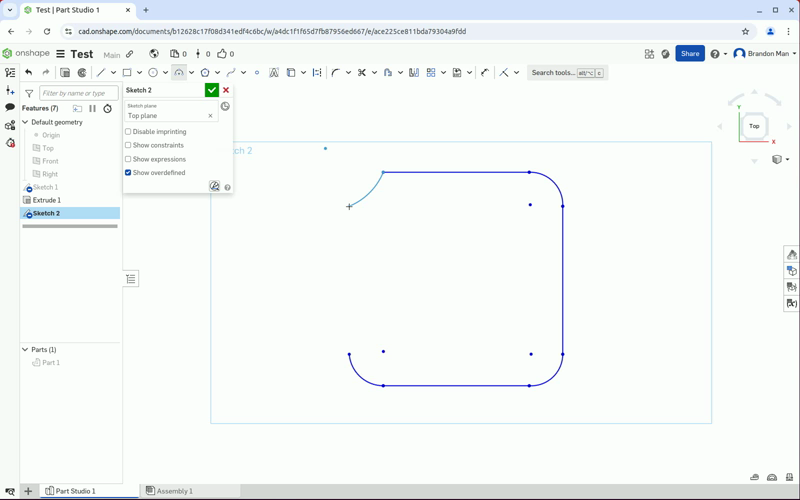
click(349, 206)
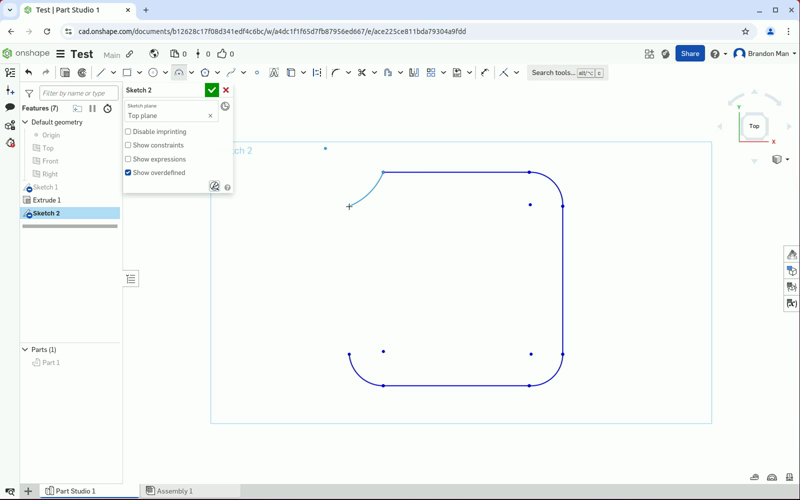
mouse_move(359, 182)
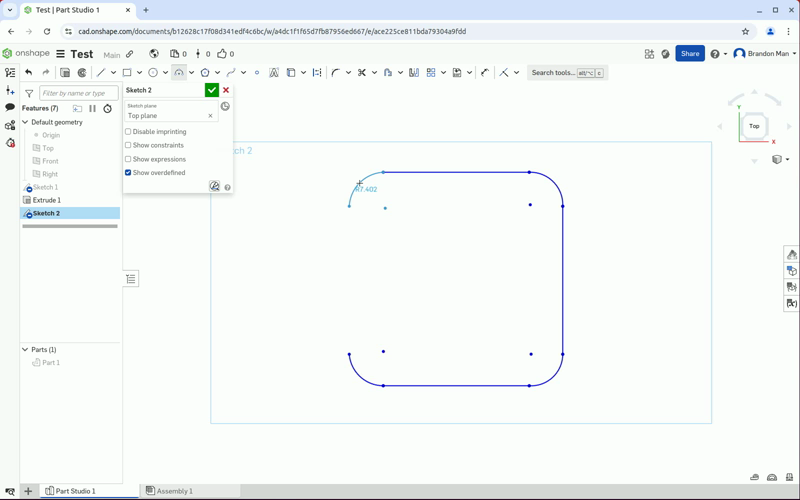
click(359, 182)
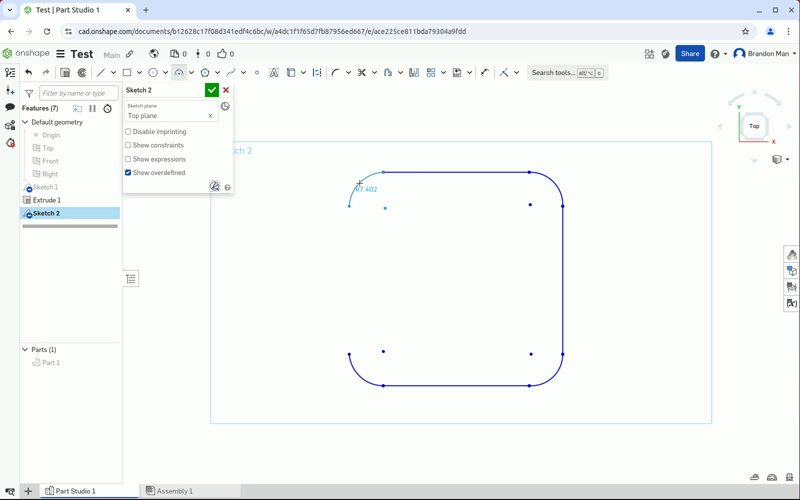
key_up(shift)
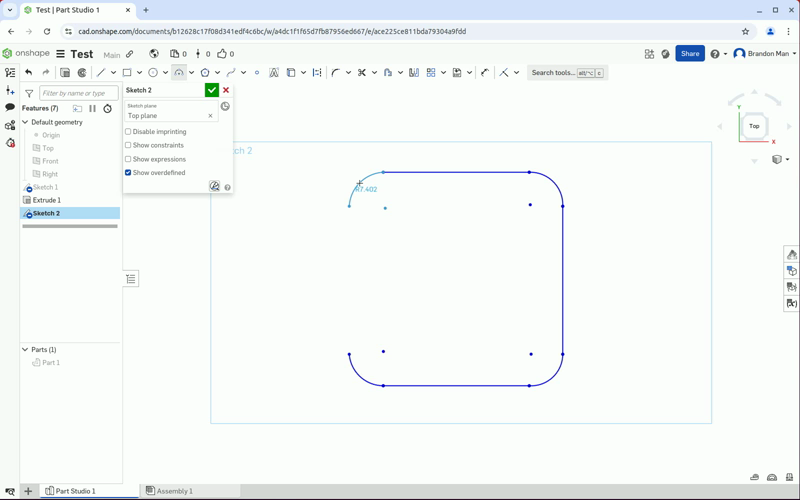
key(esc)
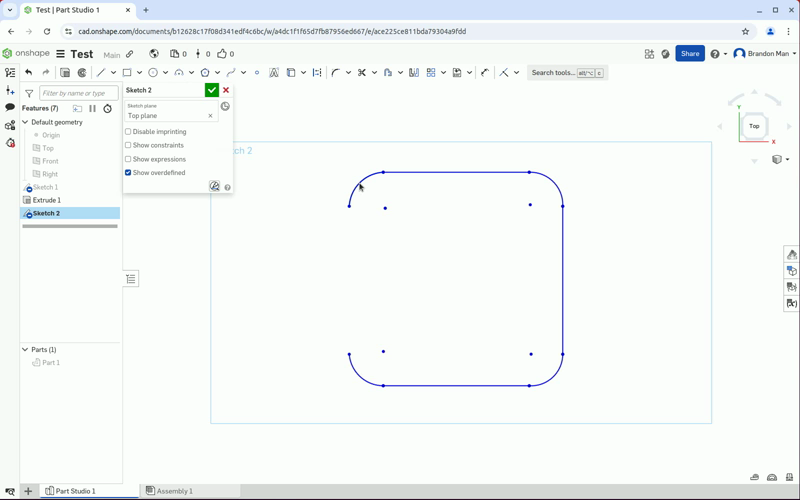
key(l)
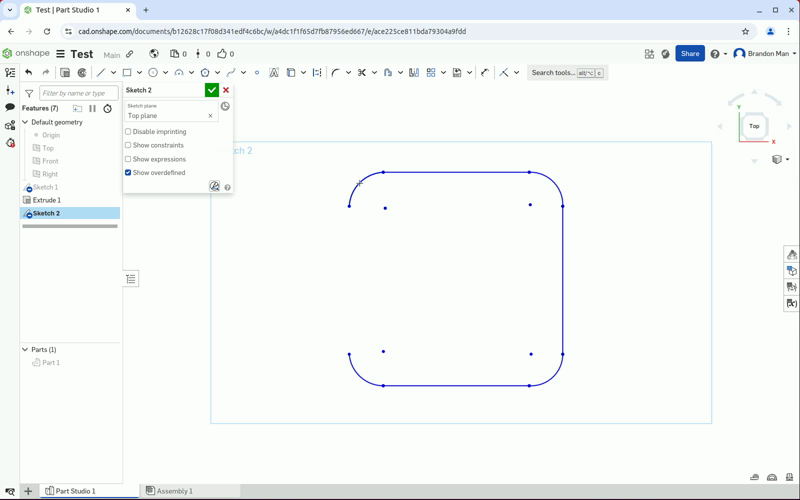
mouse_move(349, 206)
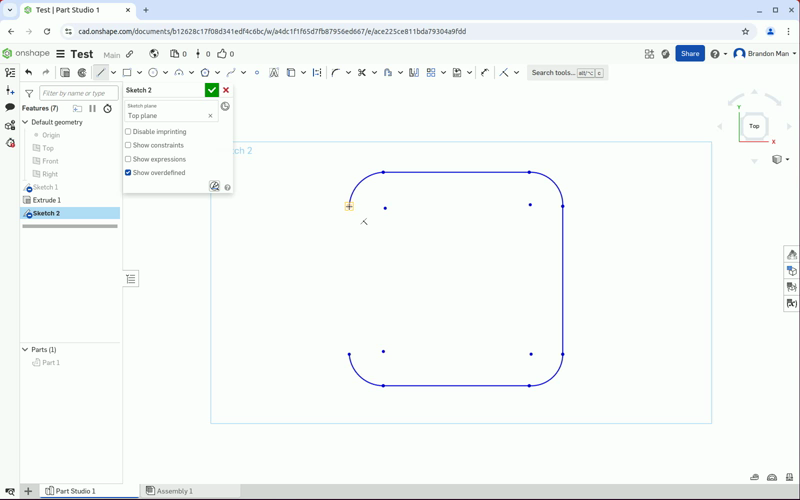
click(349, 206)
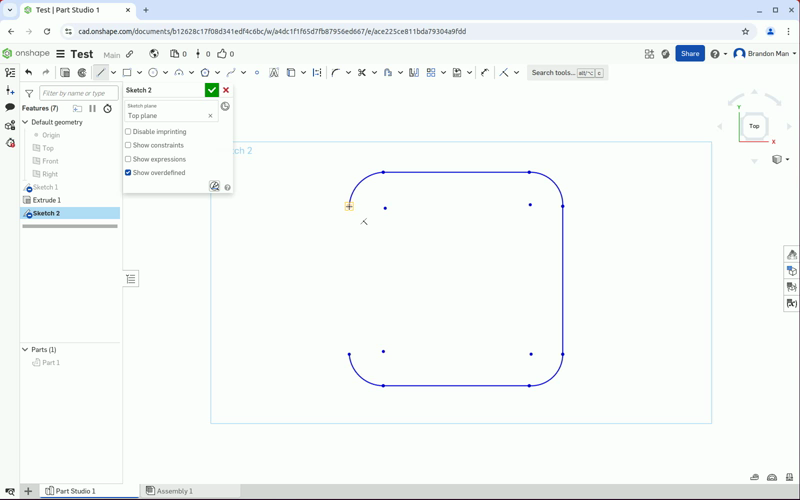
key_down(shift)
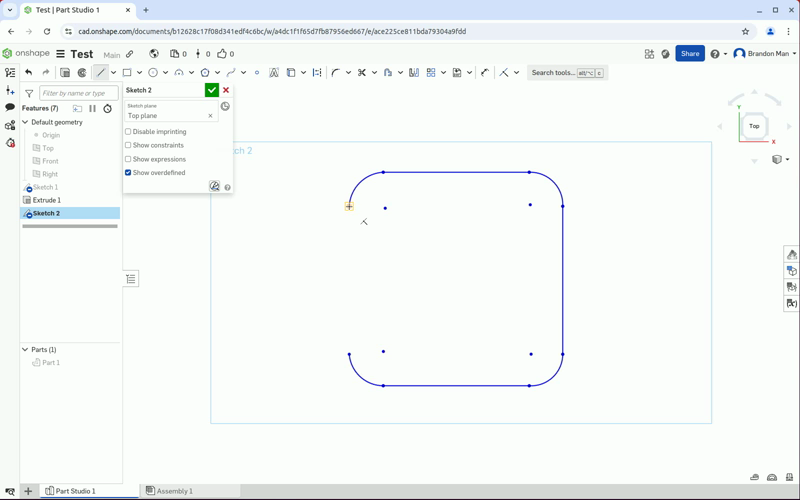
mouse_move(349, 354)
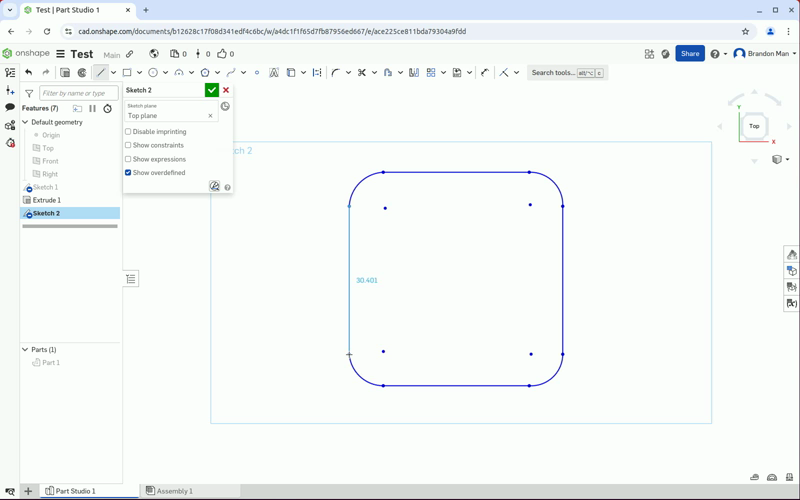
key_up(shift)
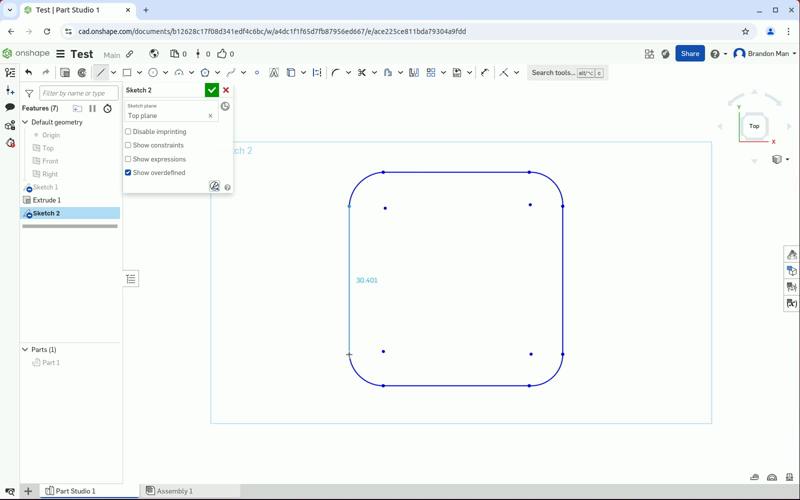
click(349, 354)
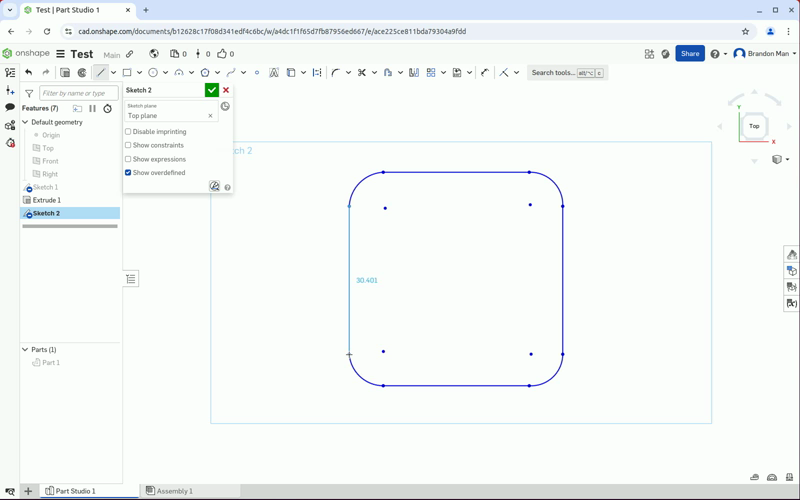
key(esc)
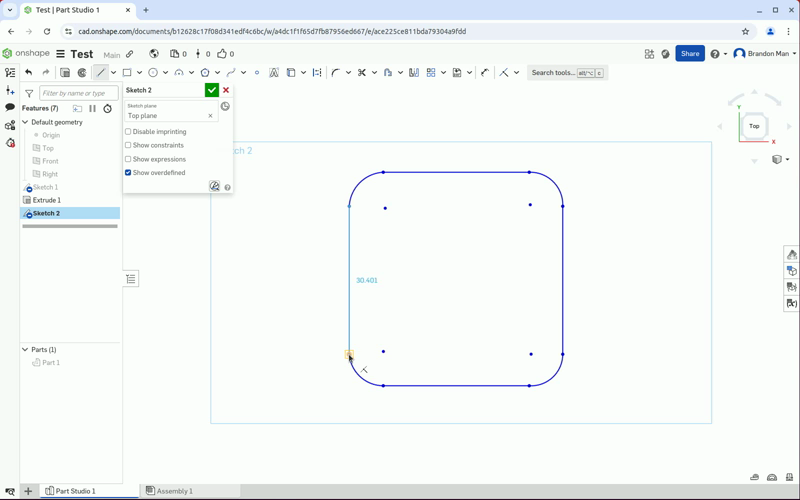
mouse_move(428, 335)
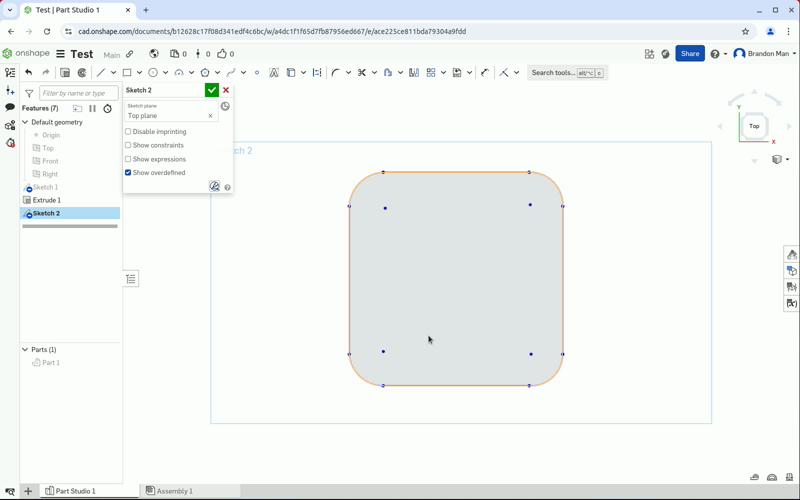
click(428, 335)
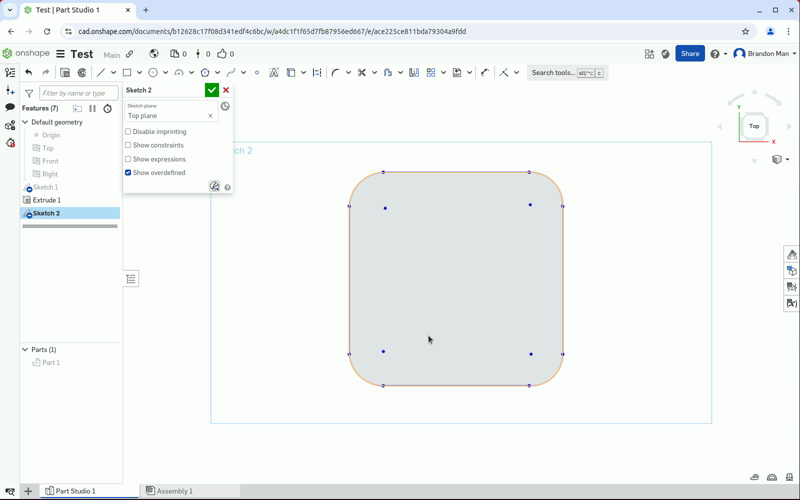
mouse_move(73, 352)
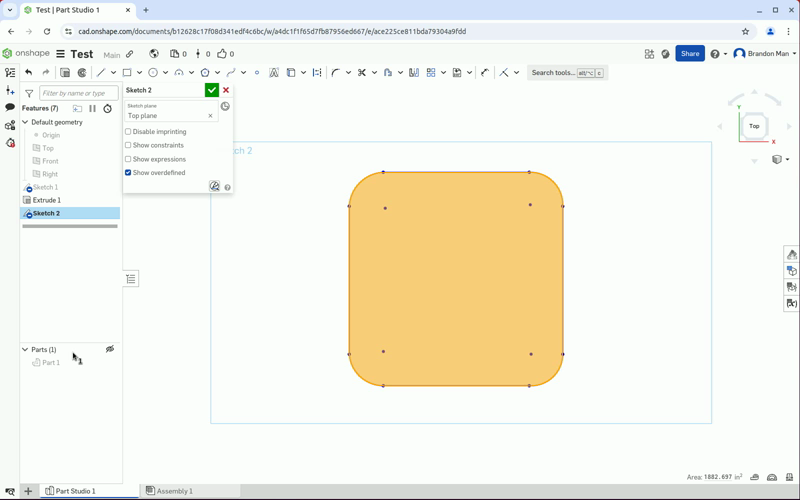
key(shift+y)
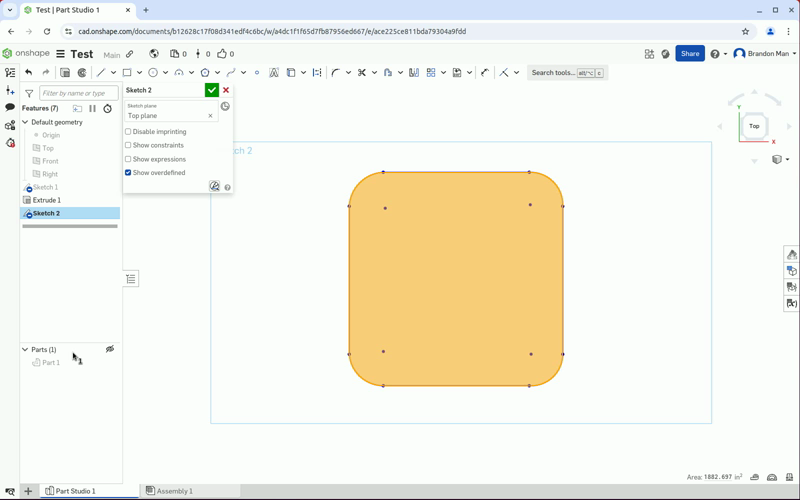
key(shift+e)
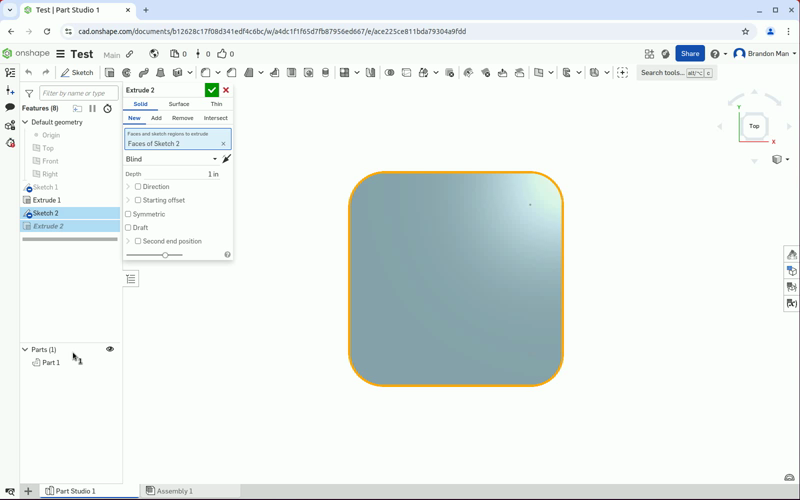
mouse_move(143, 106)
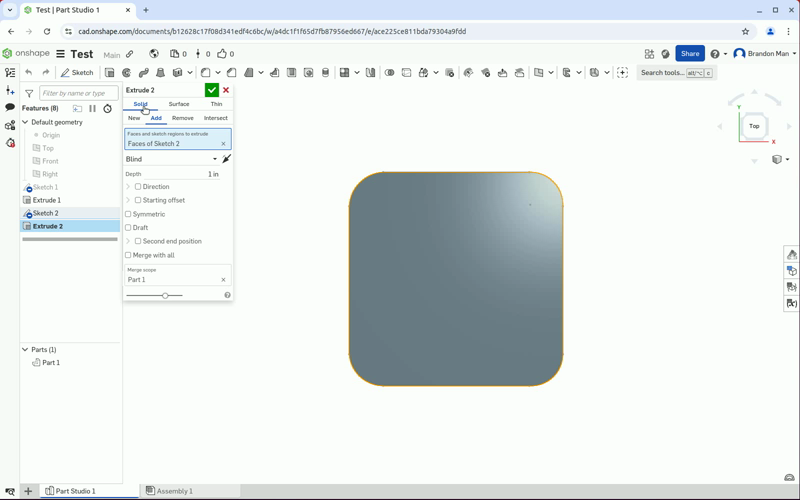
click(143, 106)
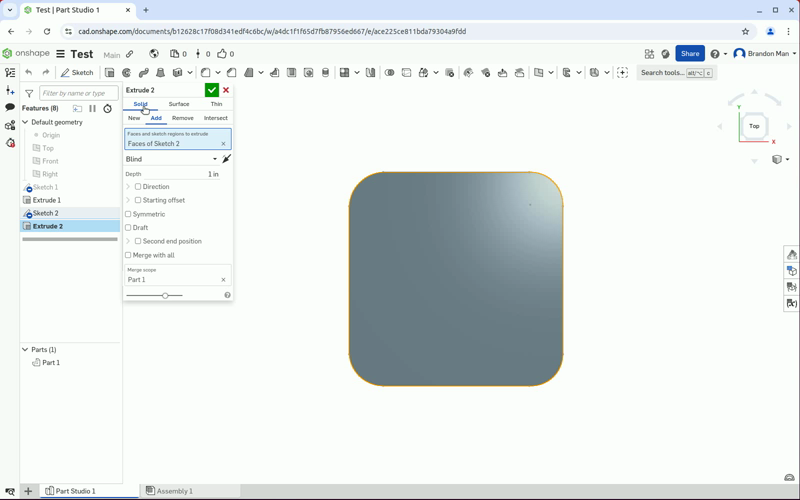
mouse_move(137, 120)
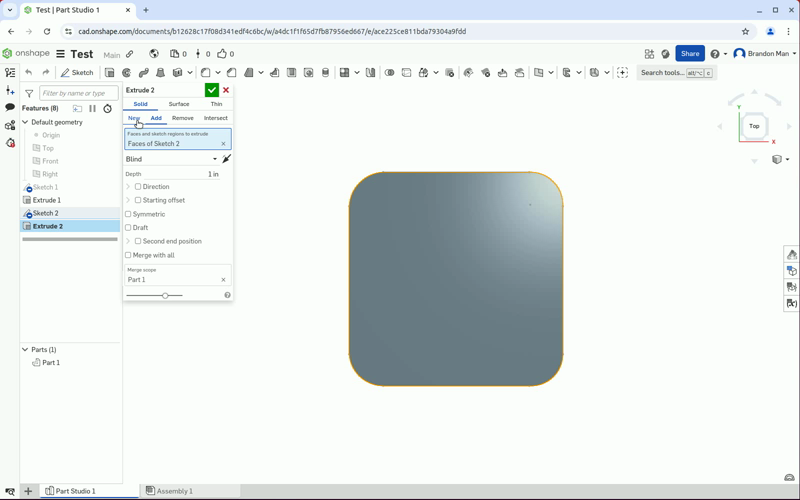
click(137, 120)
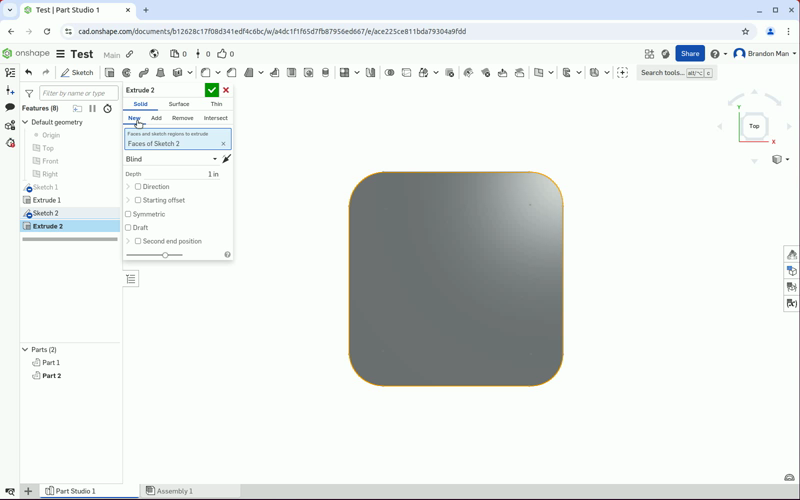
key(tab, 4)
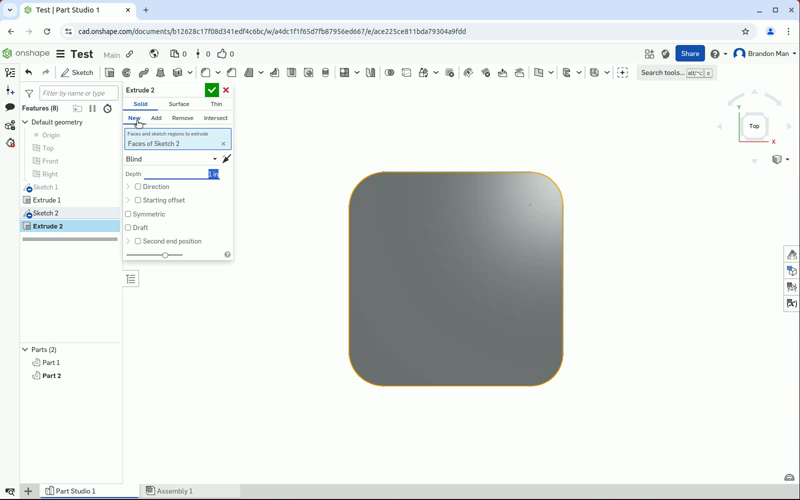
text(0.481)
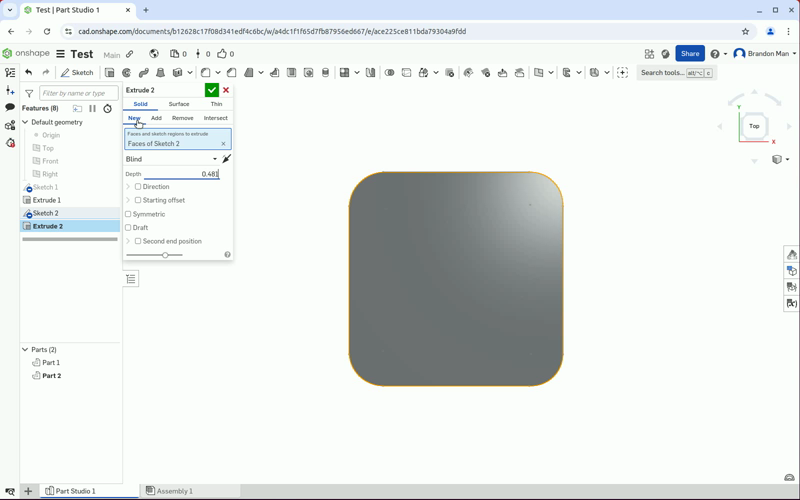
key(enter)
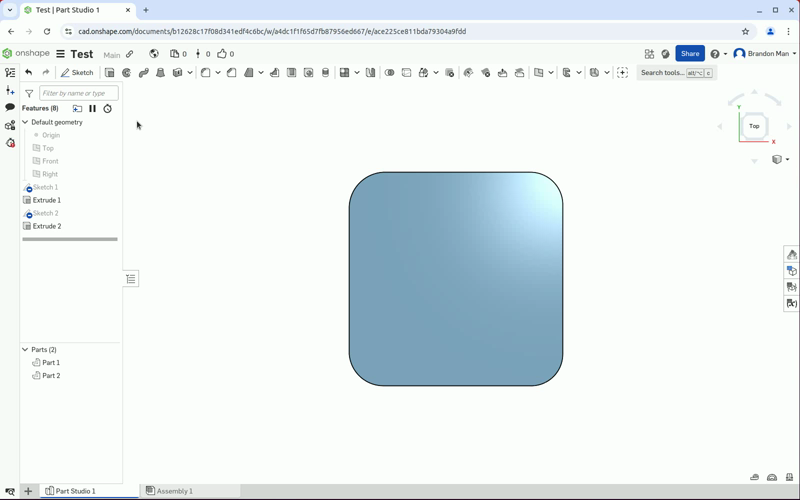
key(shift+h)
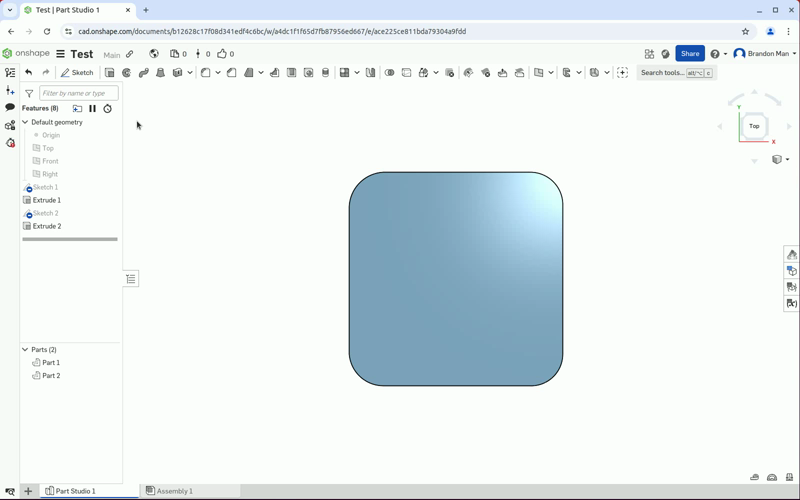
key(shift+h)
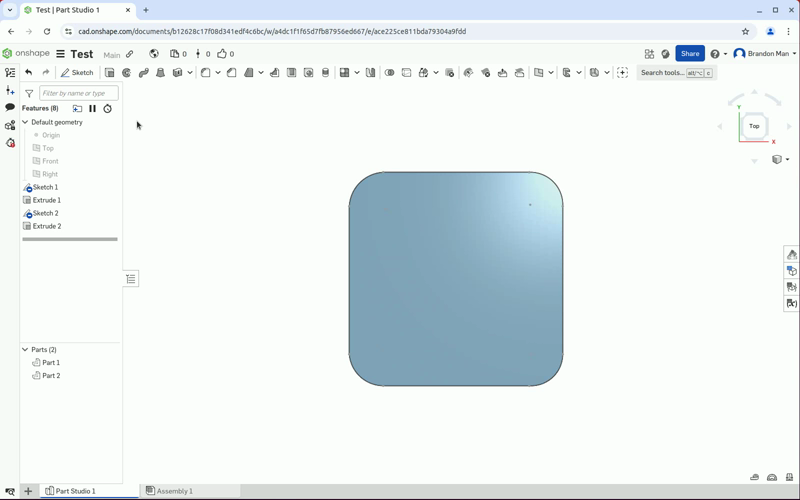
key(shift+7)
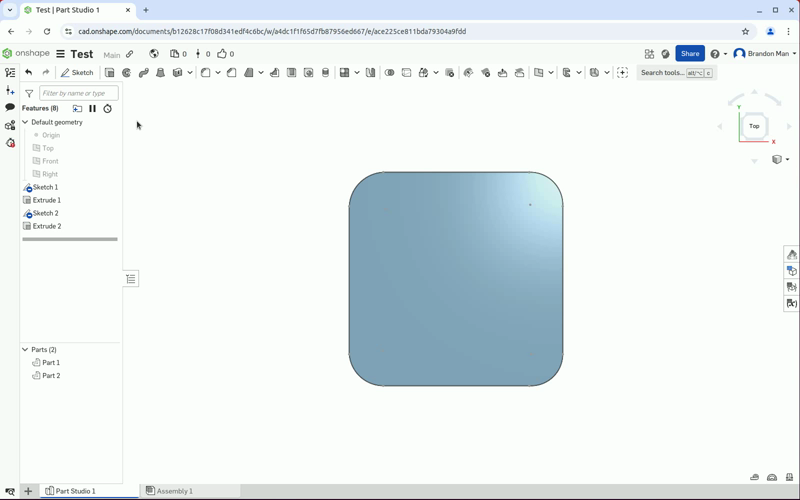
key(up, 3)
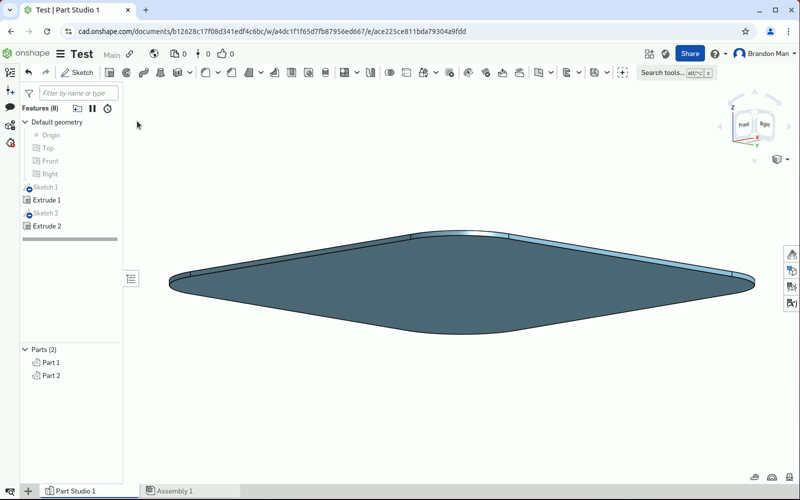
key(left, 3)
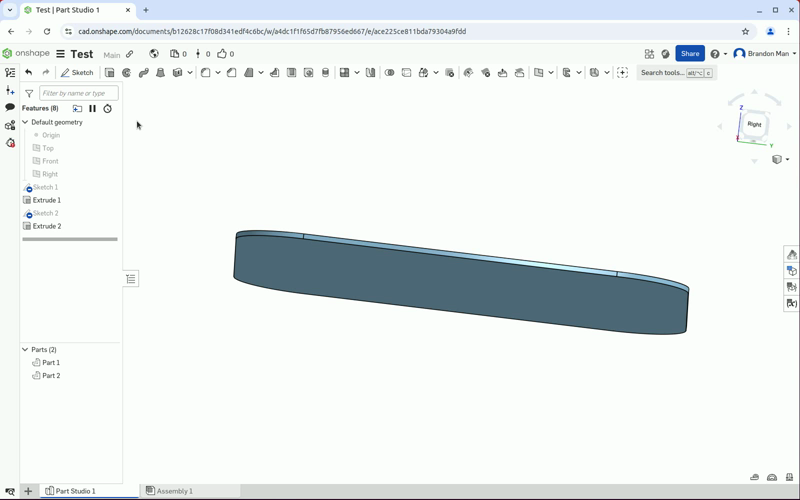
key(right, 3)
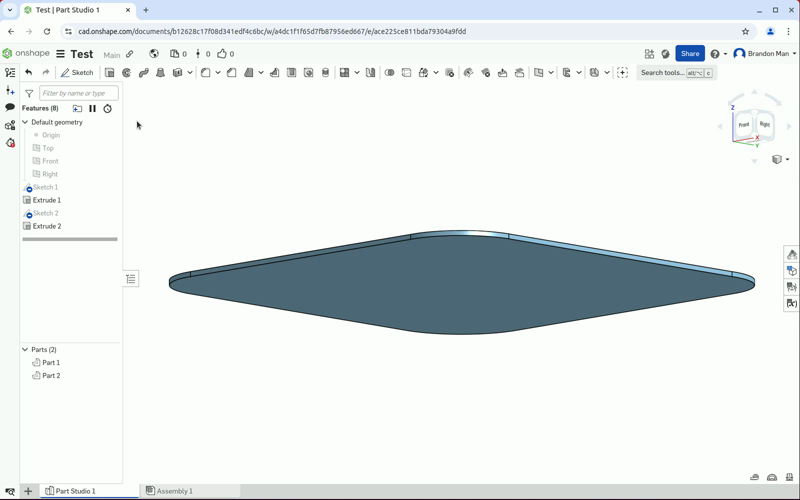
key(down, 3)
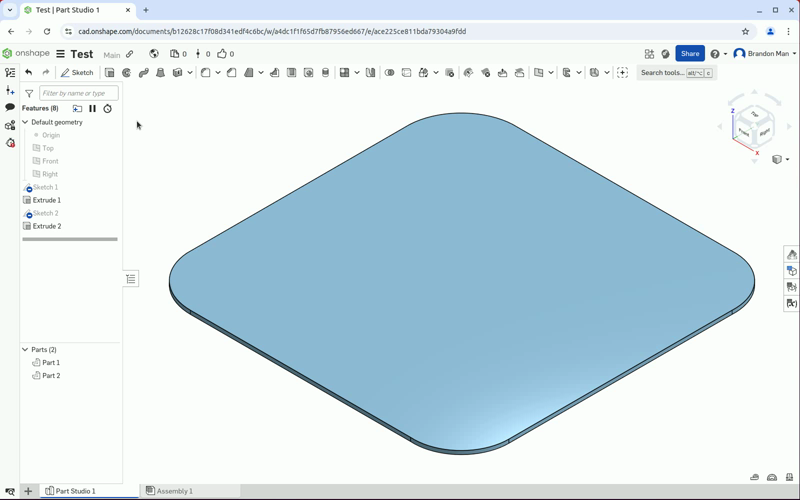
mouse_move(73, 189)
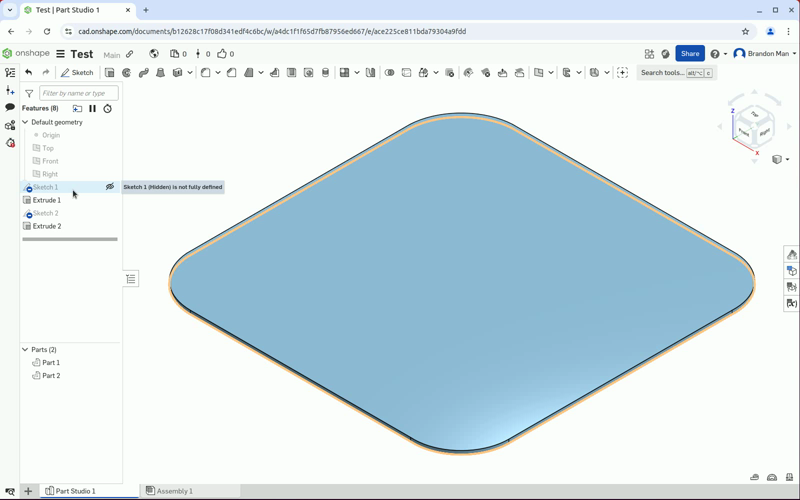
click(73, 189)